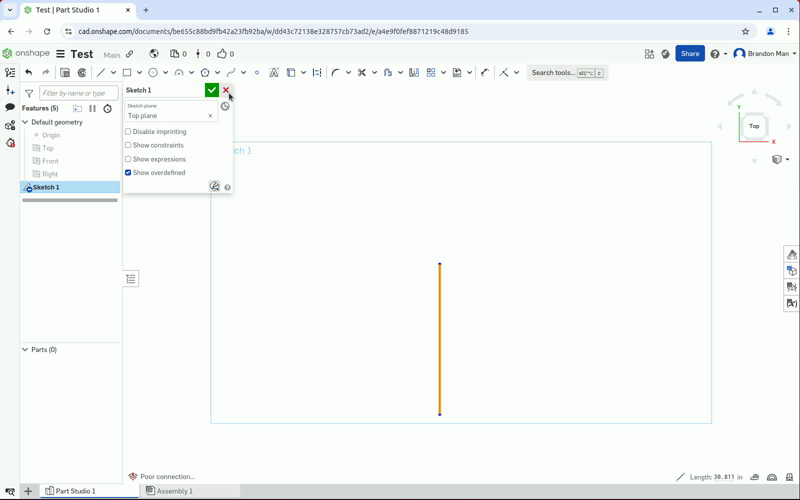
key(shift+h)
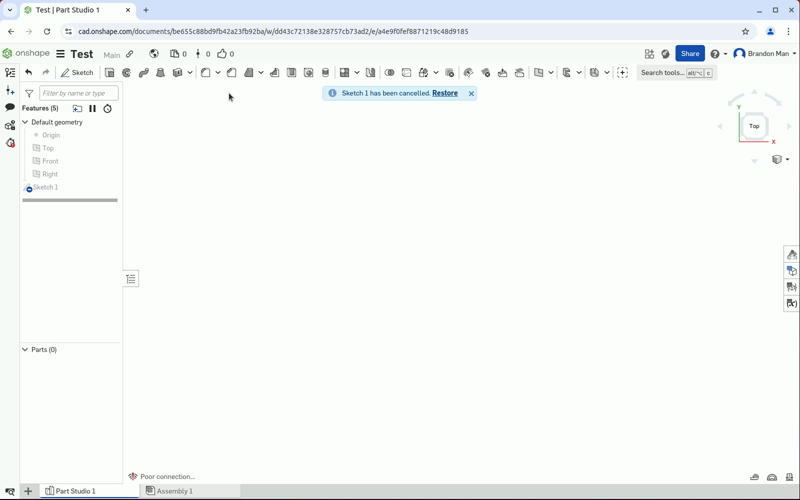
mouse_move(73, 352)
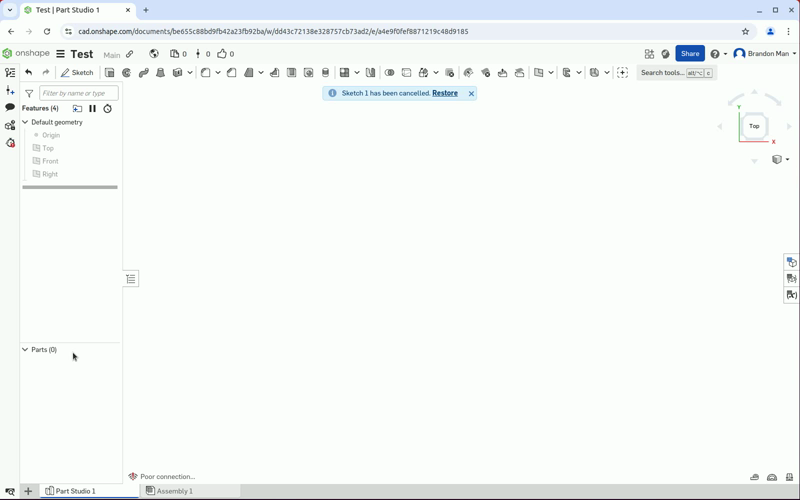
key(y)
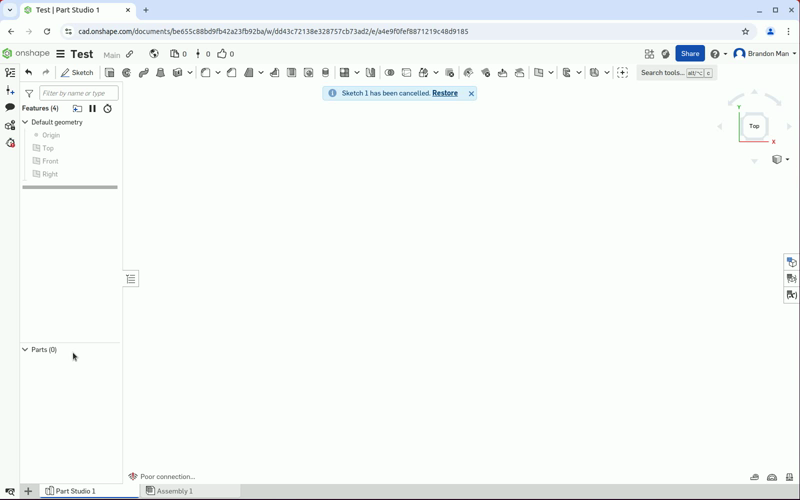
key(shift+p)
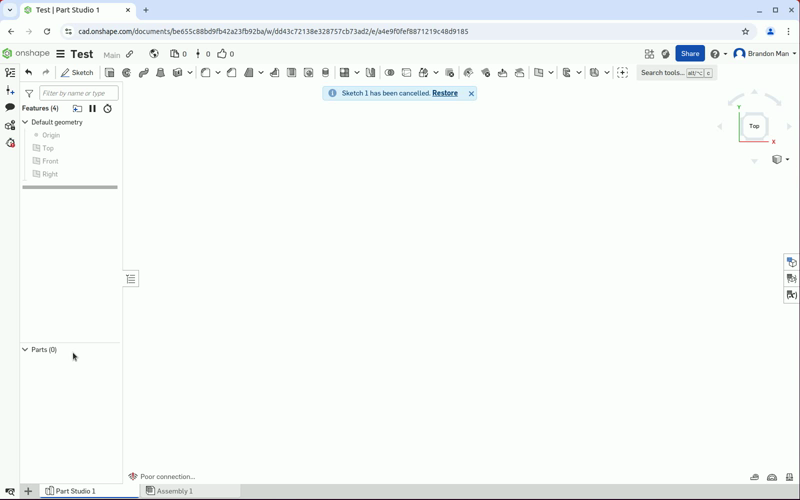
key(space)
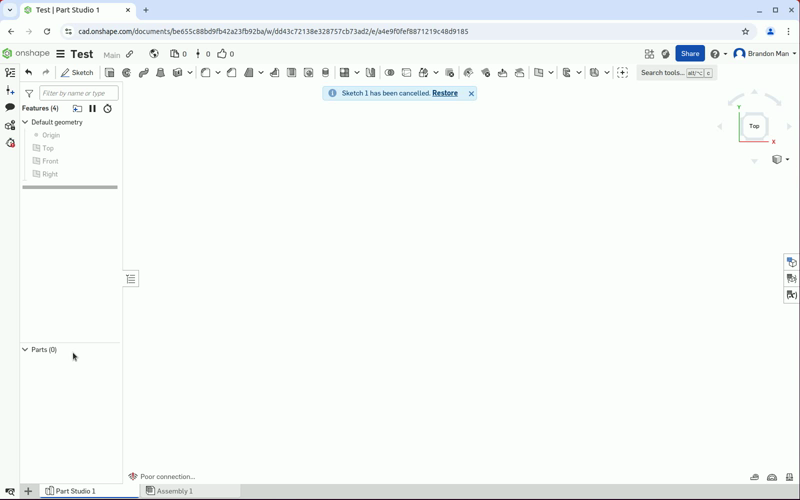
key_down(shift)
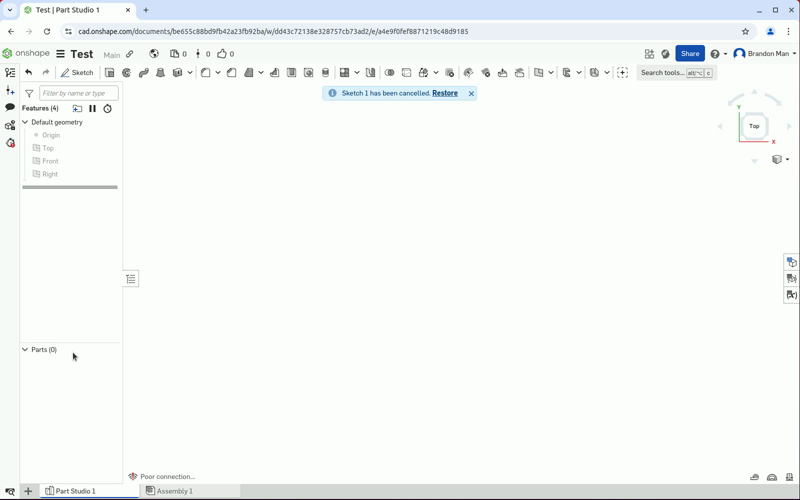
key(up)
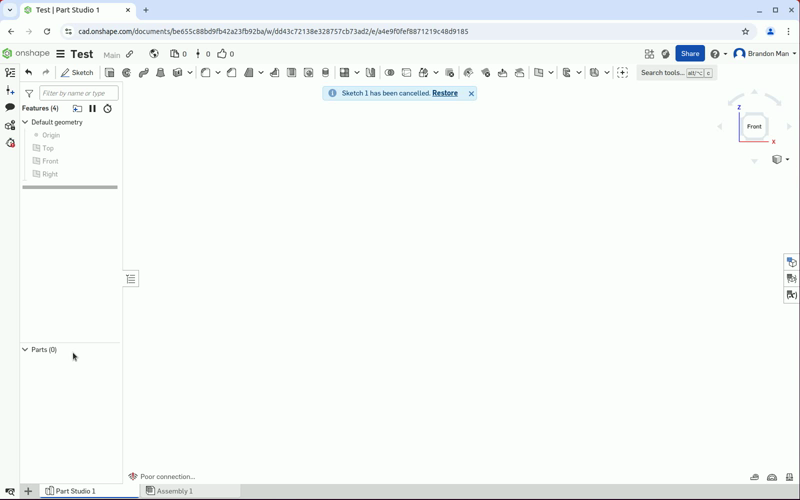
key_up(shift)
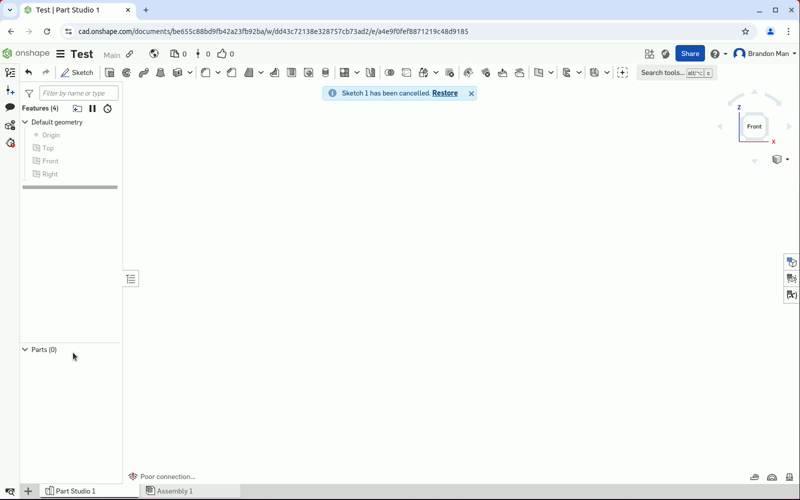
mouse_move(73, 352)
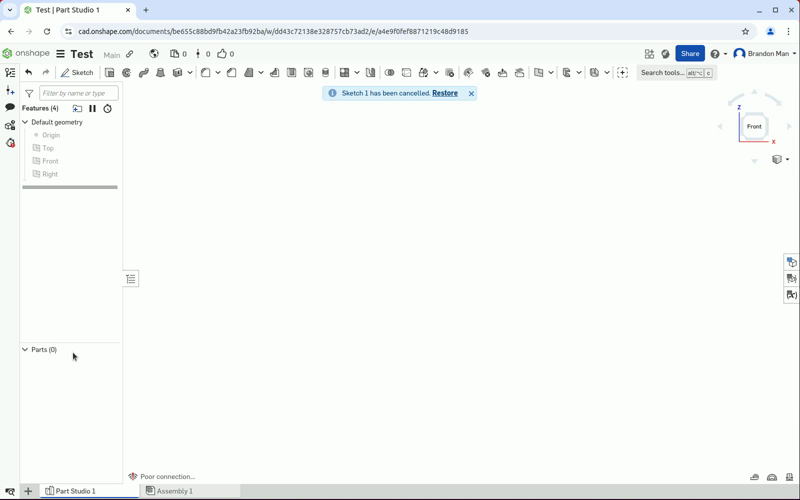
key(shift+y)
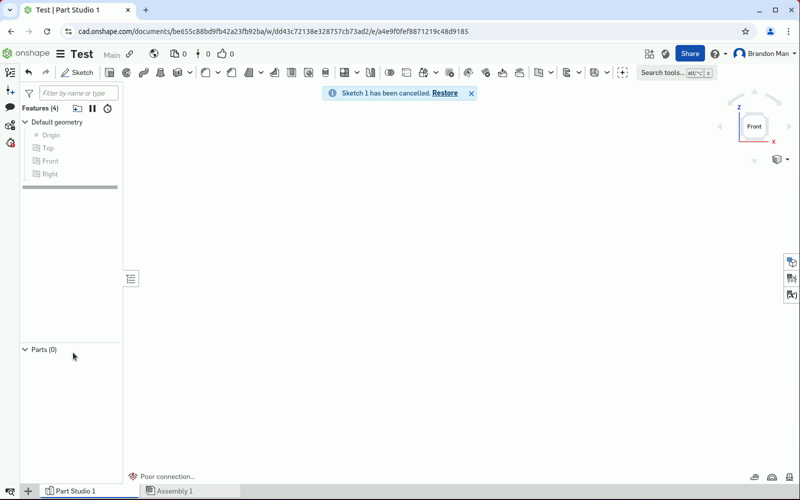
key(shift+s)
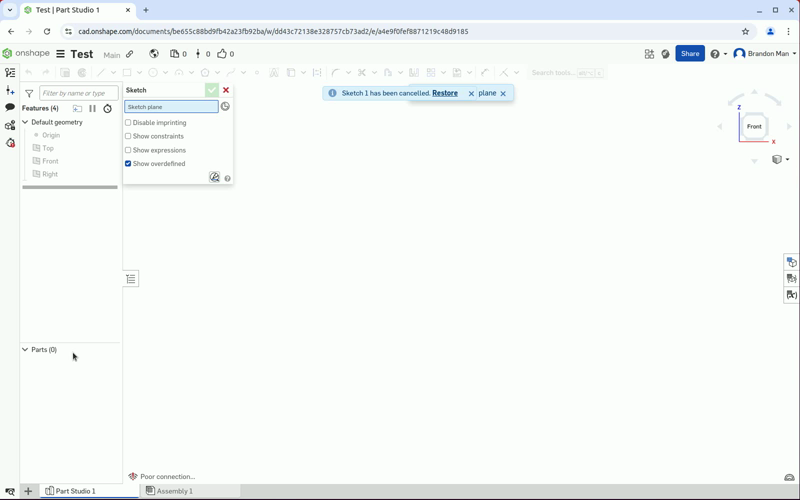
mouse_move(73, 163)
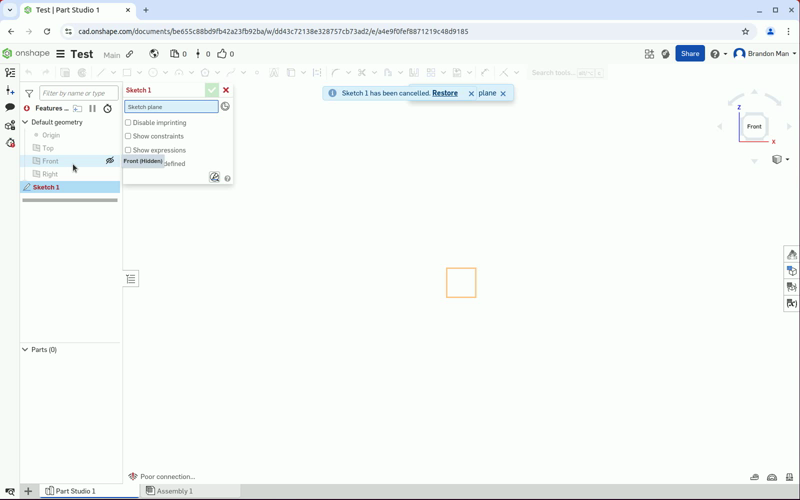
click(73, 163)
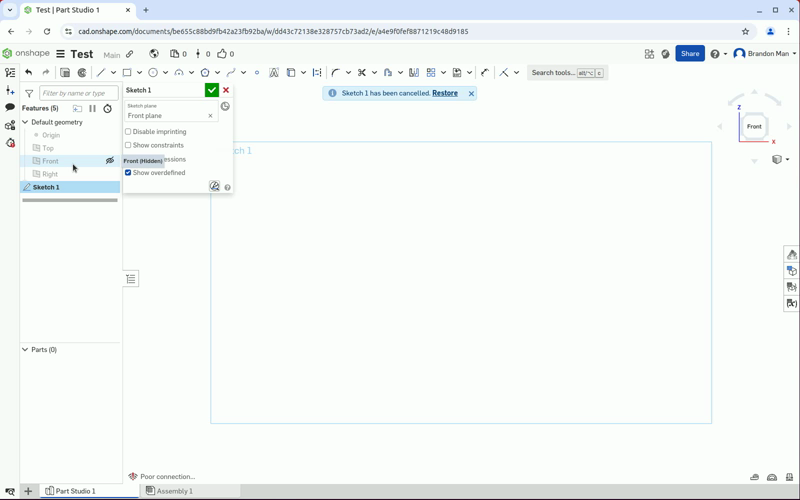
mouse_move(73, 352)
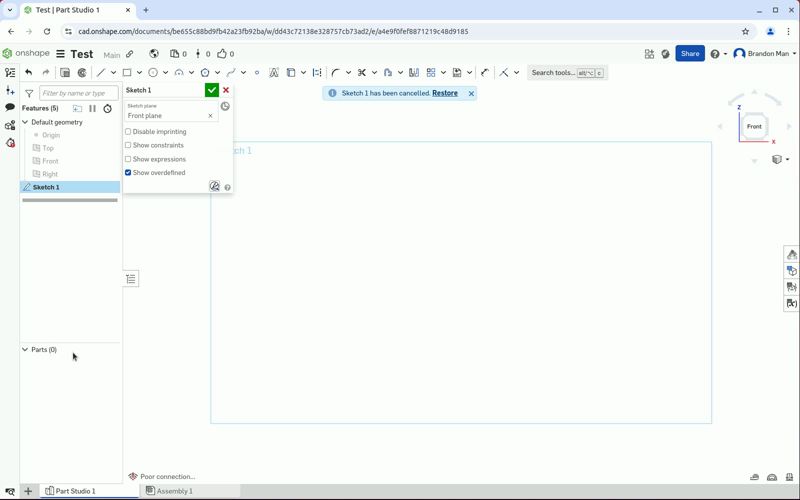
key(y)
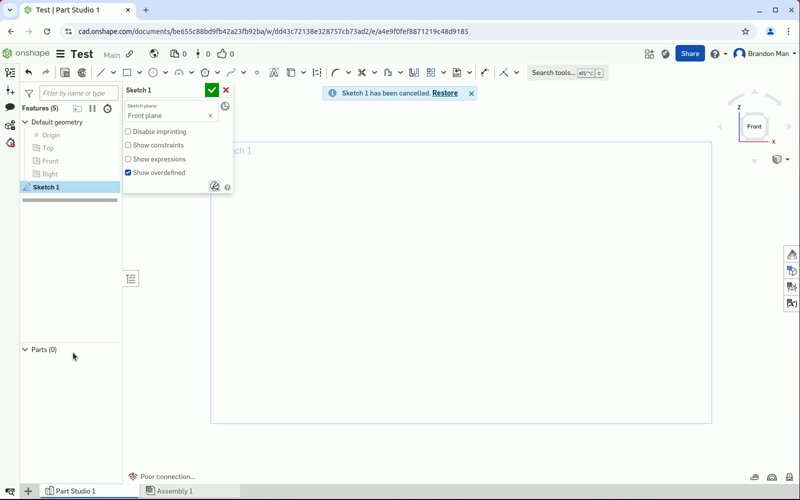
key(l)
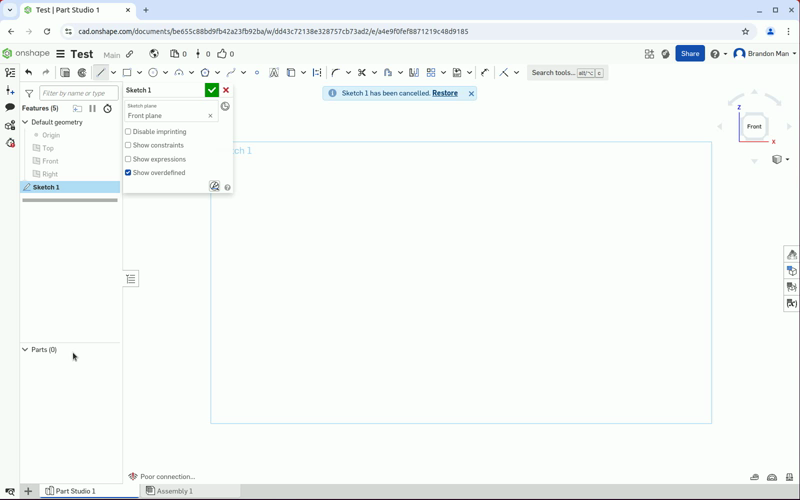
key_down(shift)
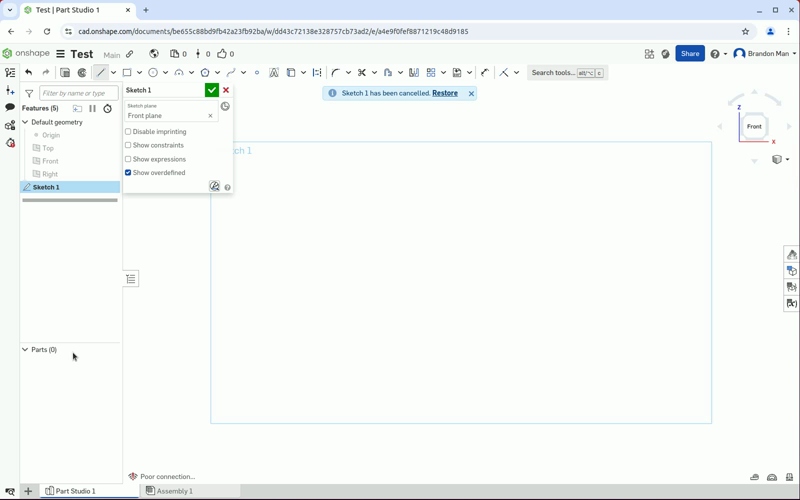
mouse_move(348, 359)
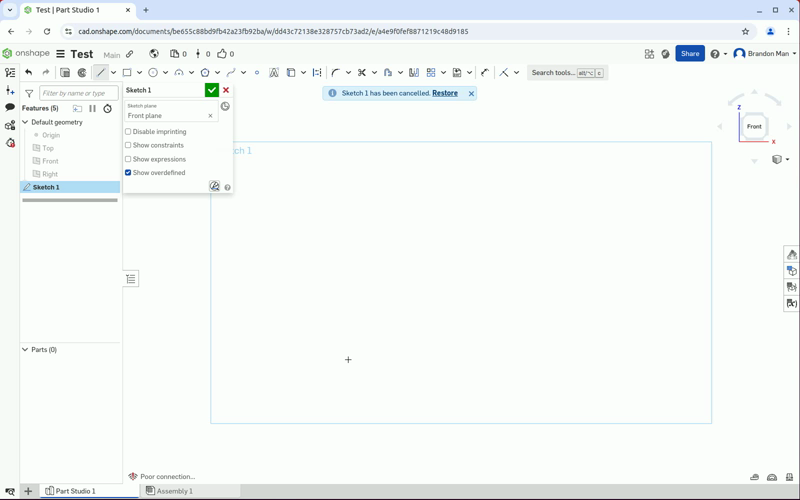
click(348, 359)
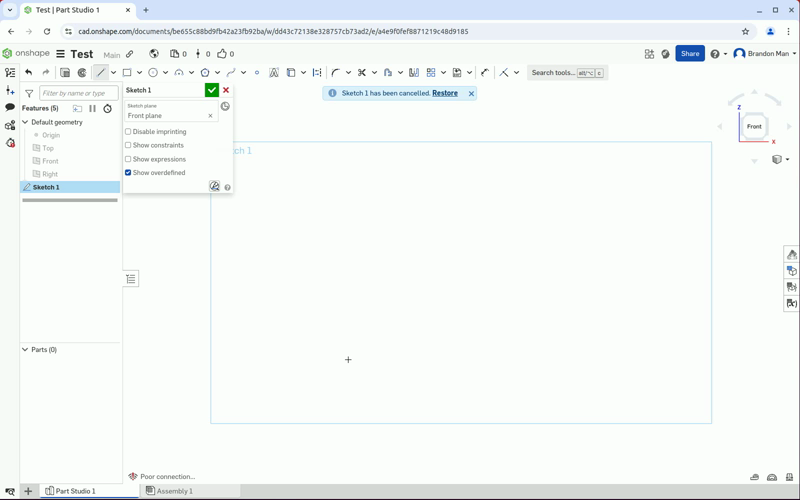
key_up(shift)
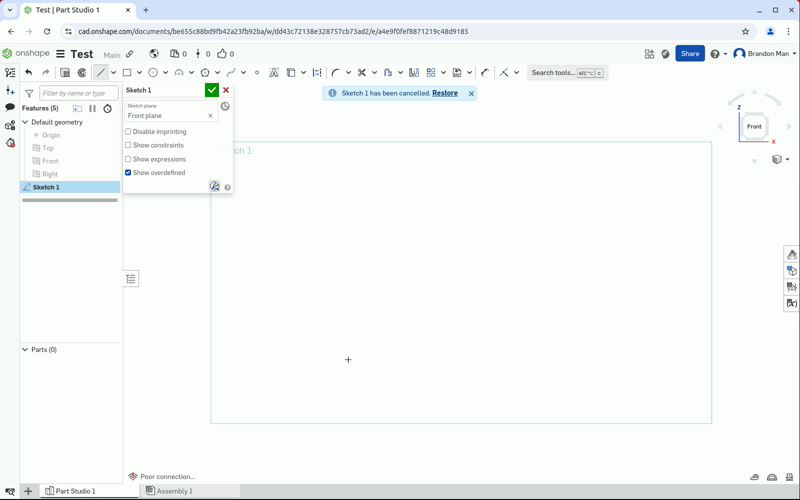
key_down(shift)
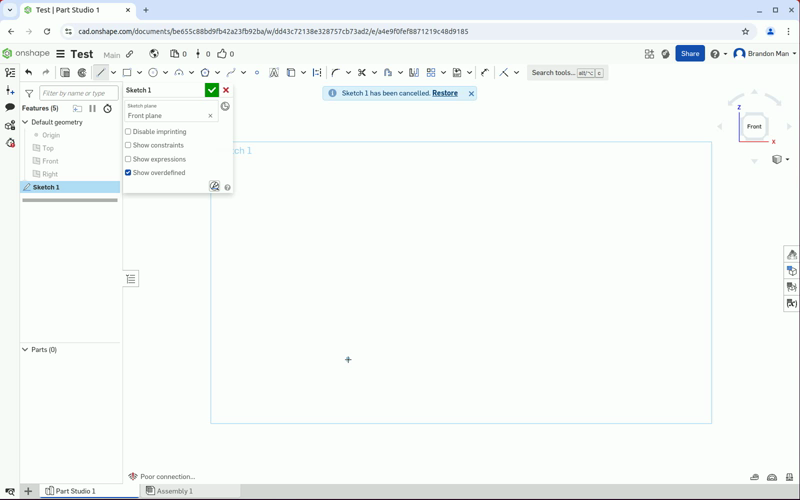
mouse_move(572, 359)
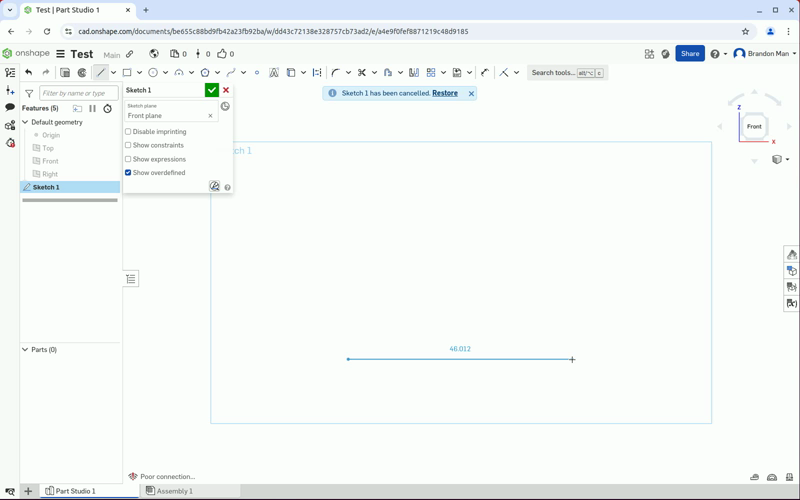
click(572, 359)
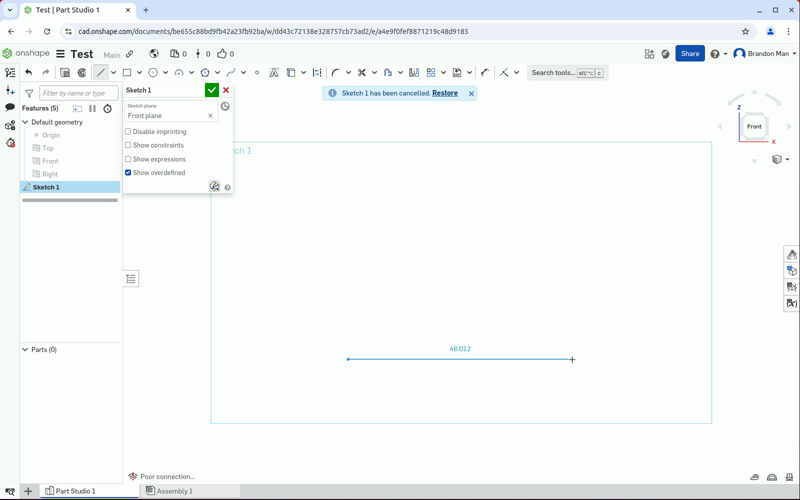
key_up(shift)
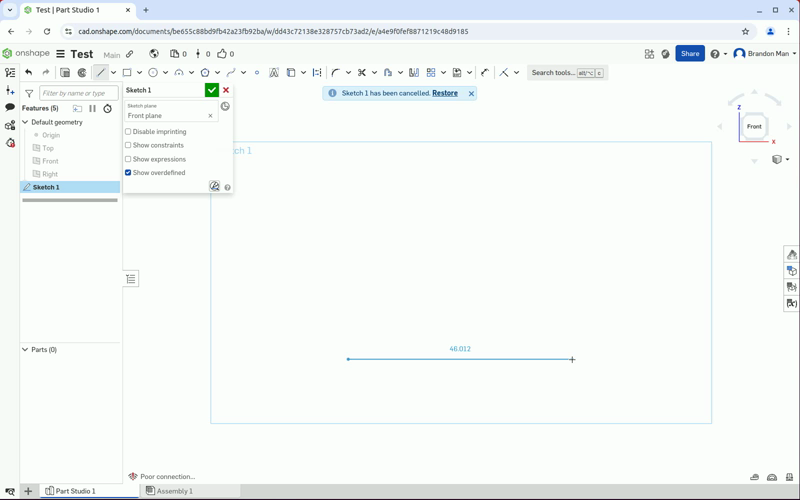
key_down(shift)
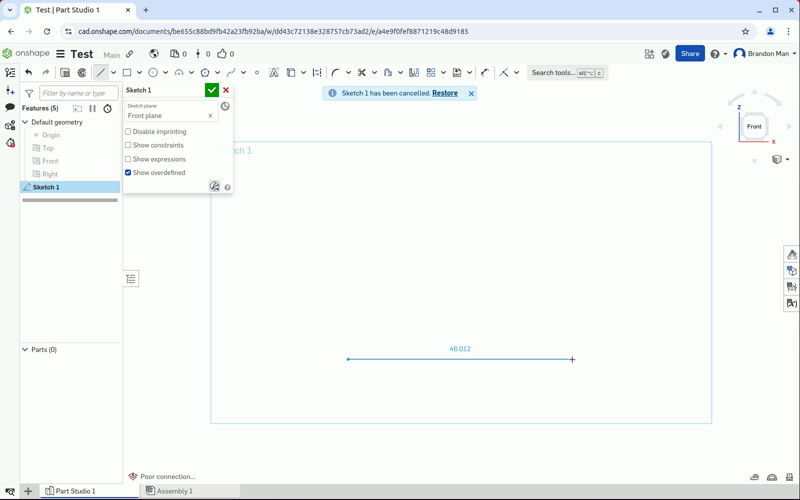
mouse_move(572, 206)
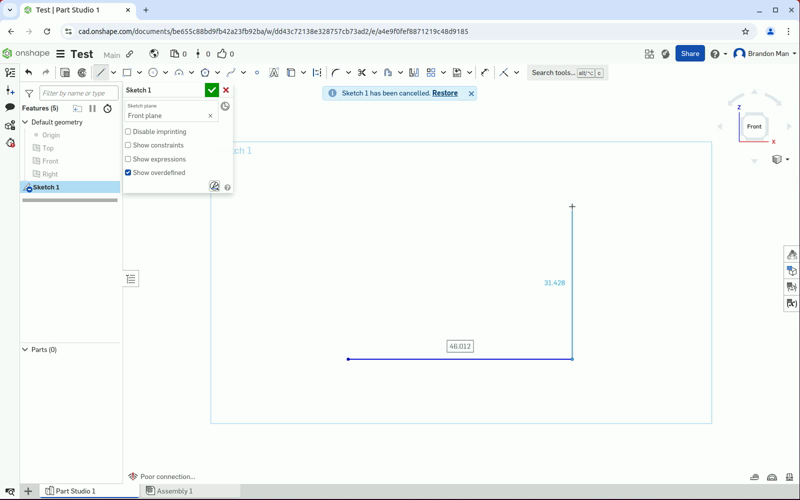
click(572, 206)
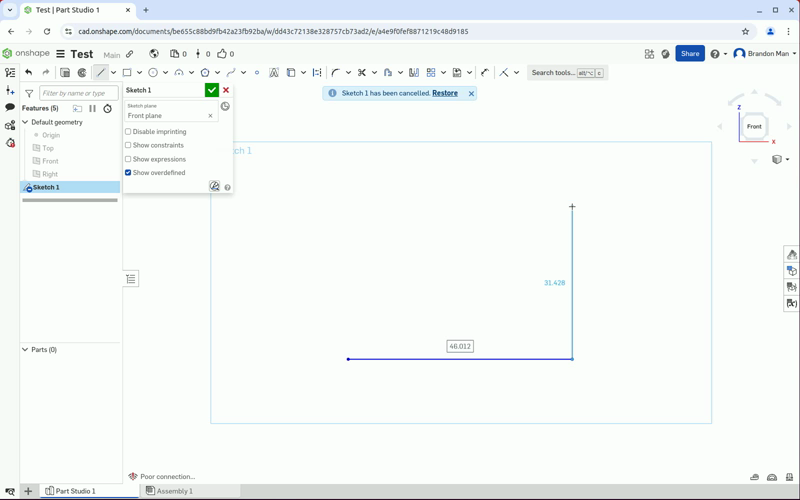
key_up(shift)
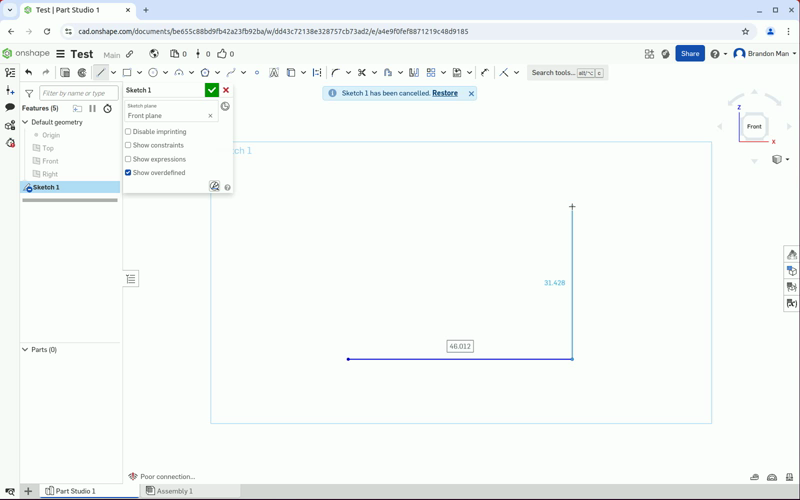
key_down(shift)
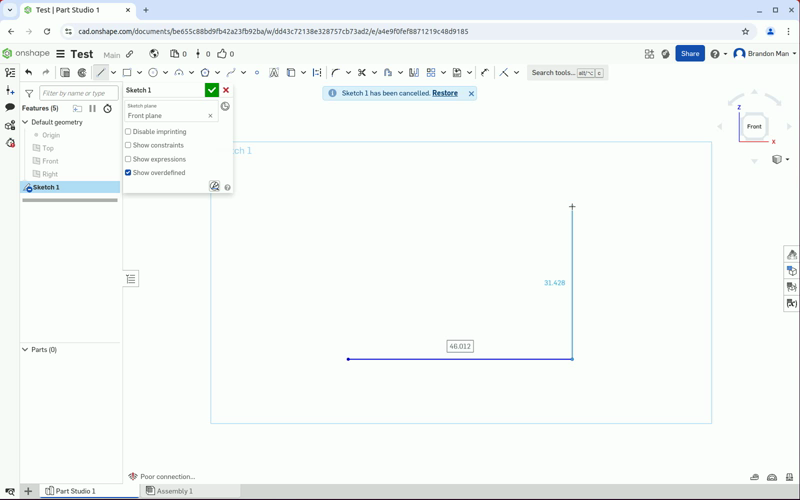
mouse_move(348, 206)
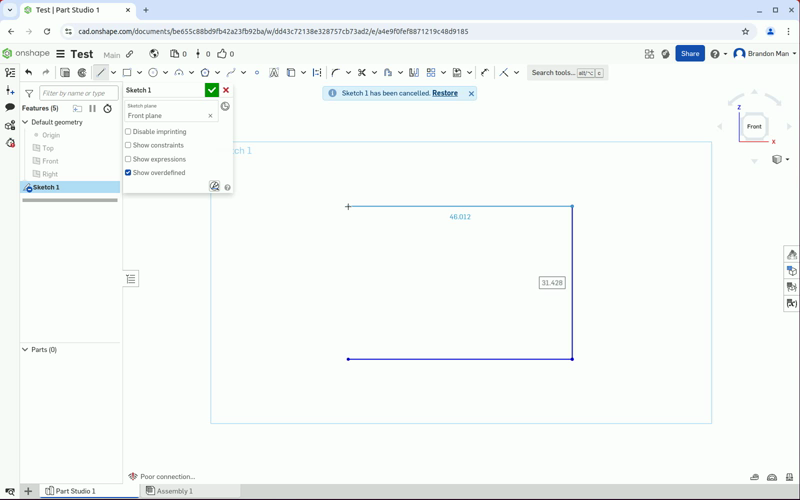
click(348, 206)
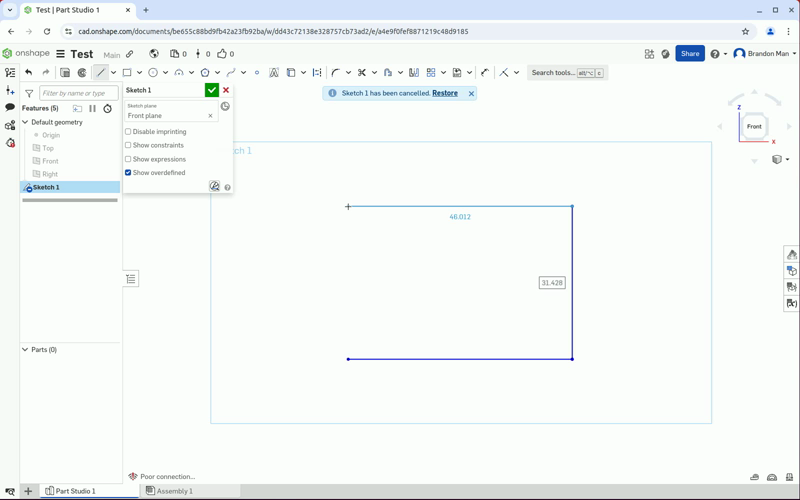
key_up(shift)
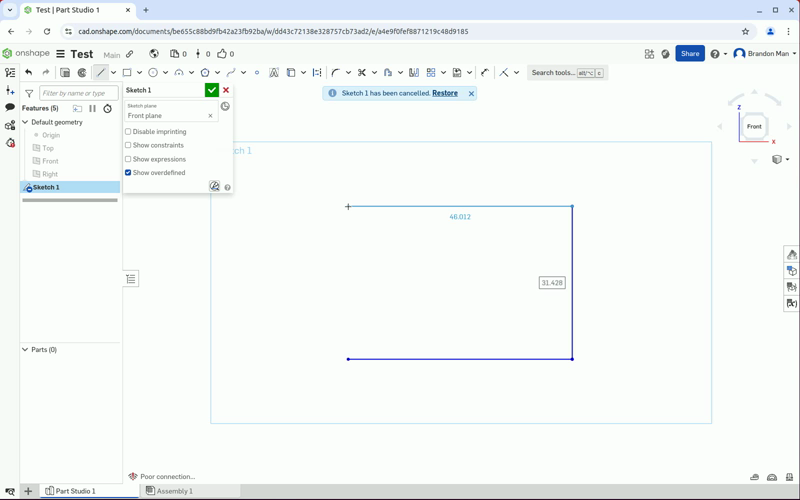
key_down(shift)
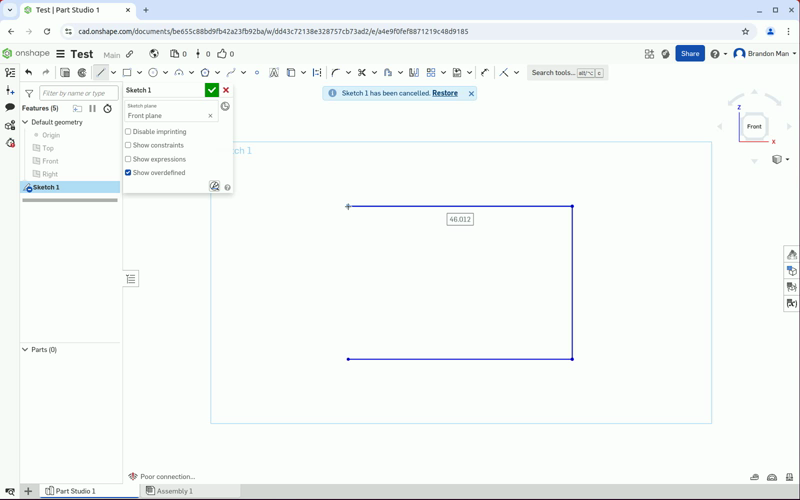
mouse_move(348, 359)
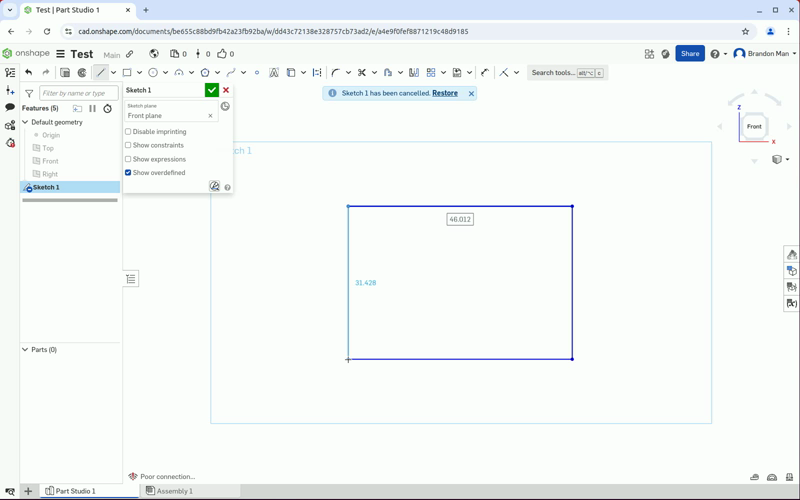
key_up(shift)
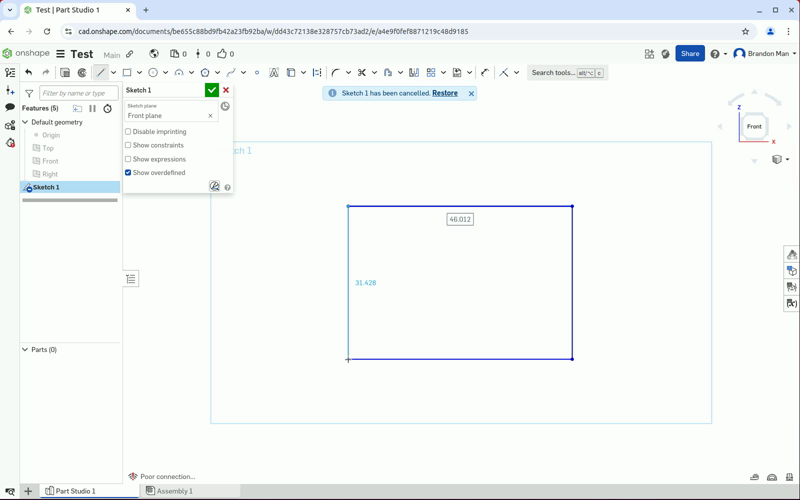
click(348, 359)
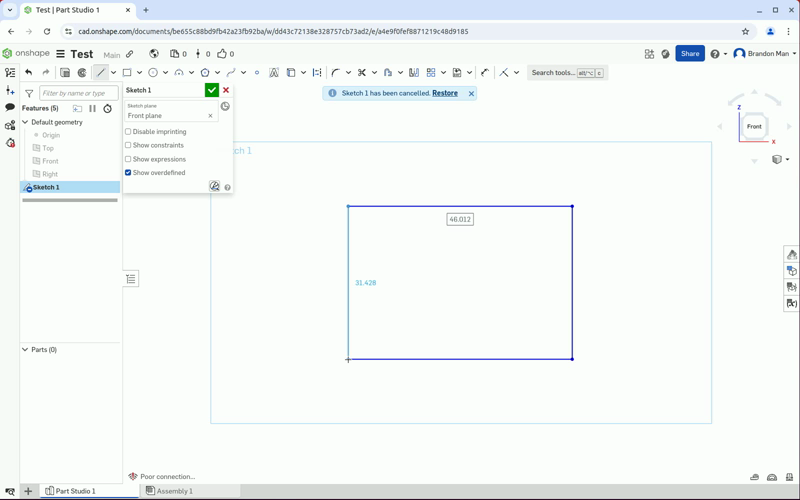
key(esc)
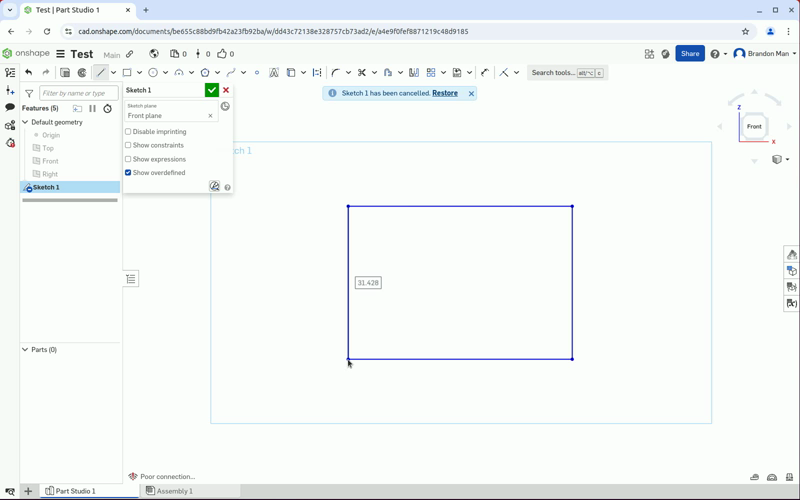
mouse_move(390, 293)
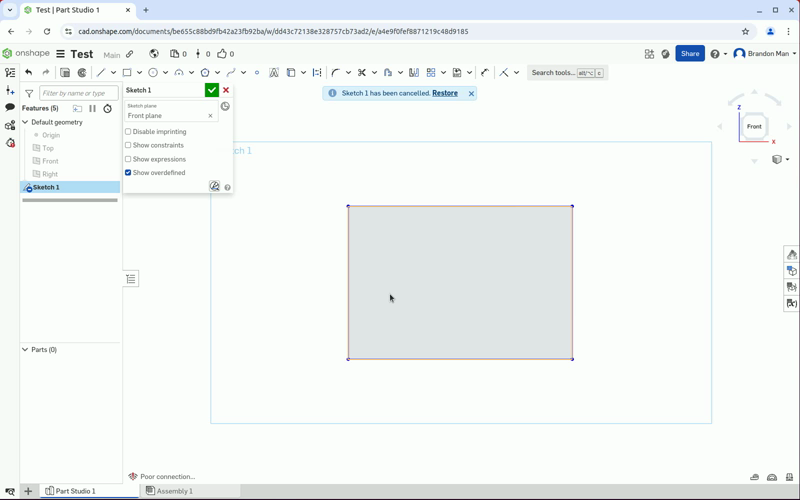
click(390, 293)
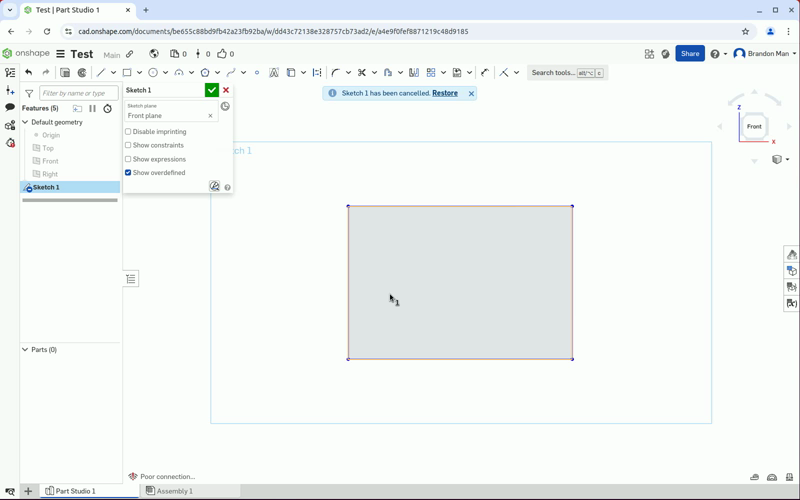
mouse_move(73, 352)
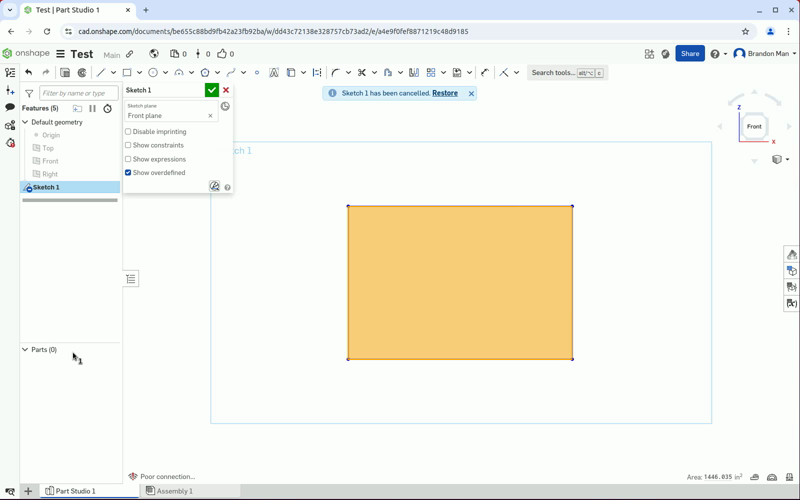
key(shift+y)
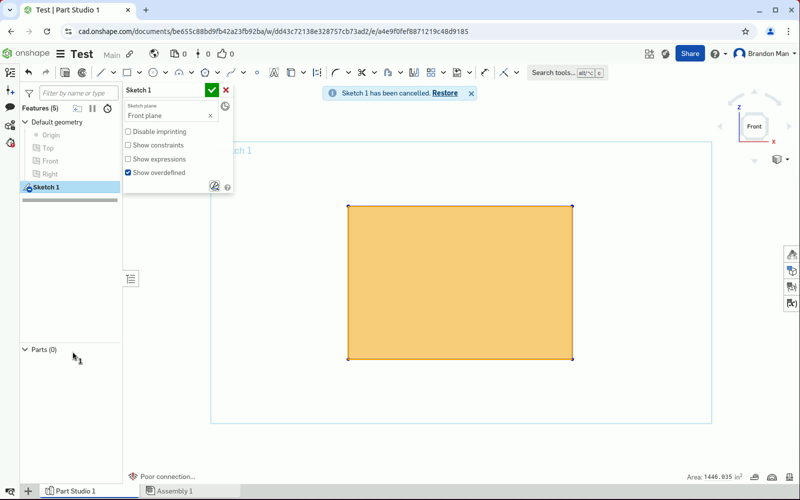
key(shift+e)
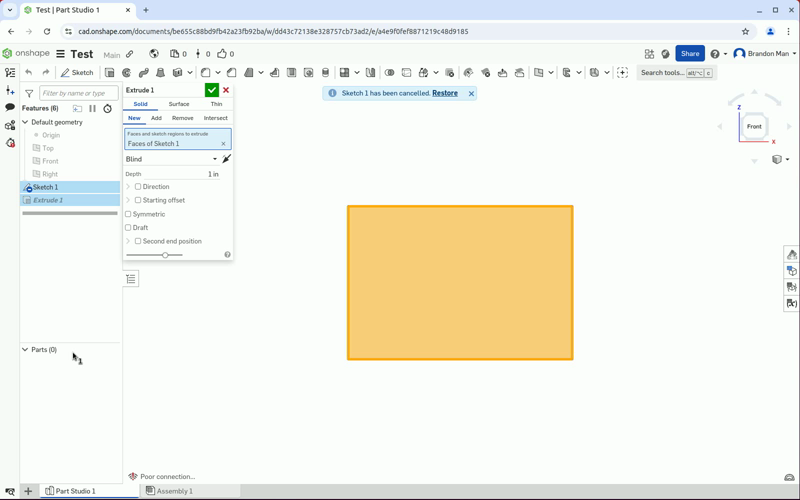
mouse_move(143, 106)
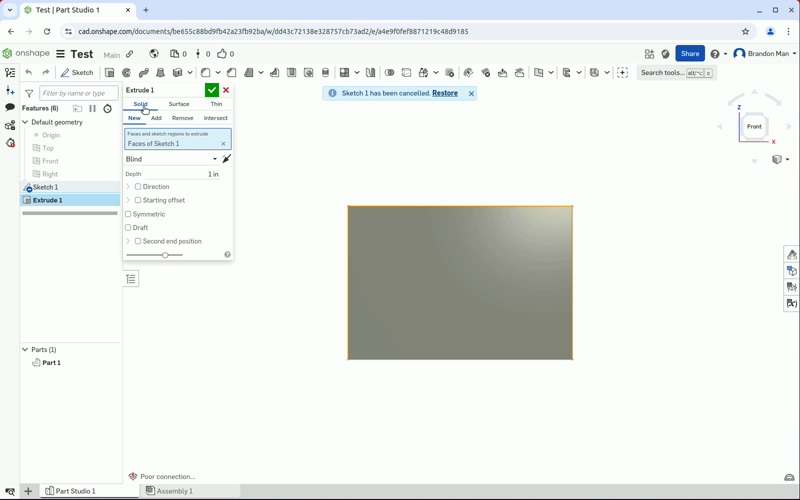
click(143, 106)
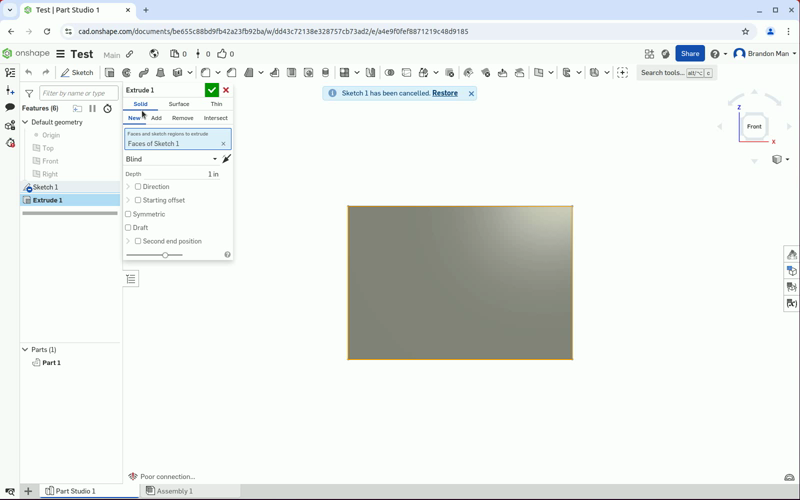
mouse_move(137, 120)
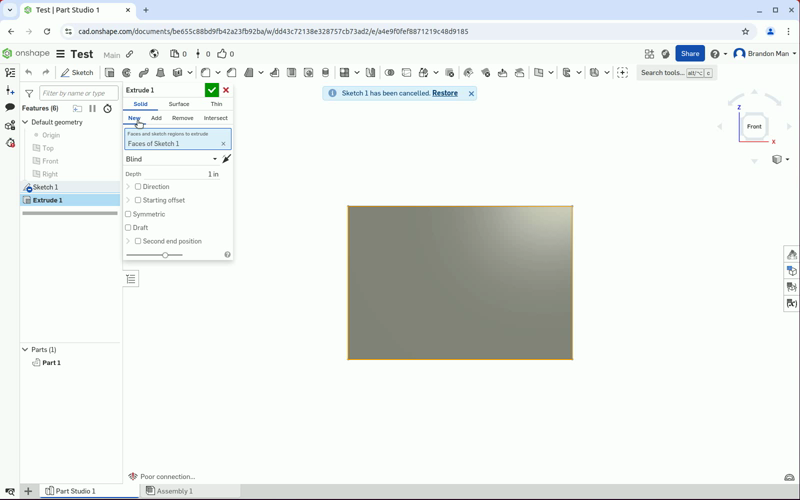
click(137, 120)
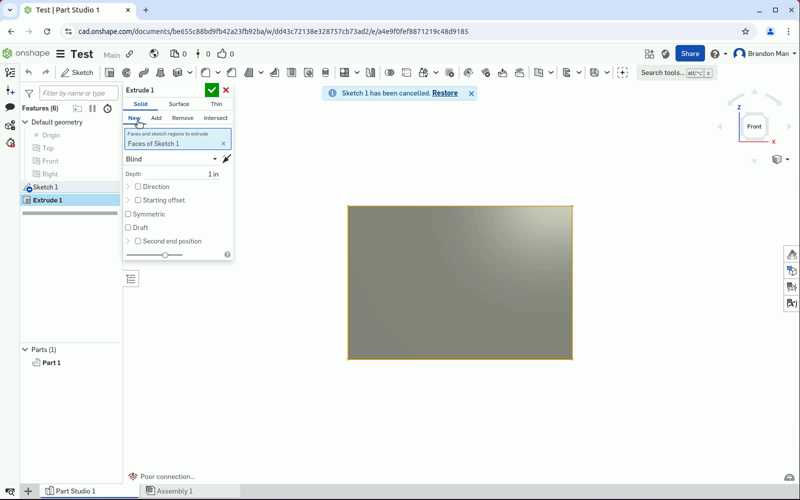
key(tab, 4)
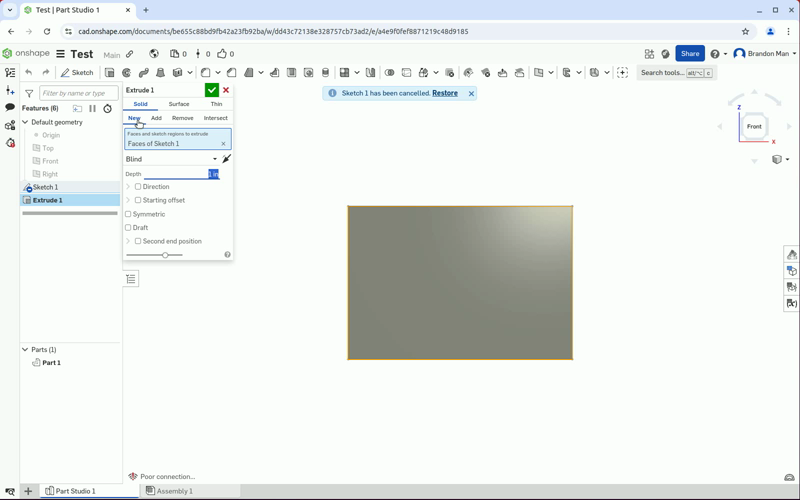
text(8.425)
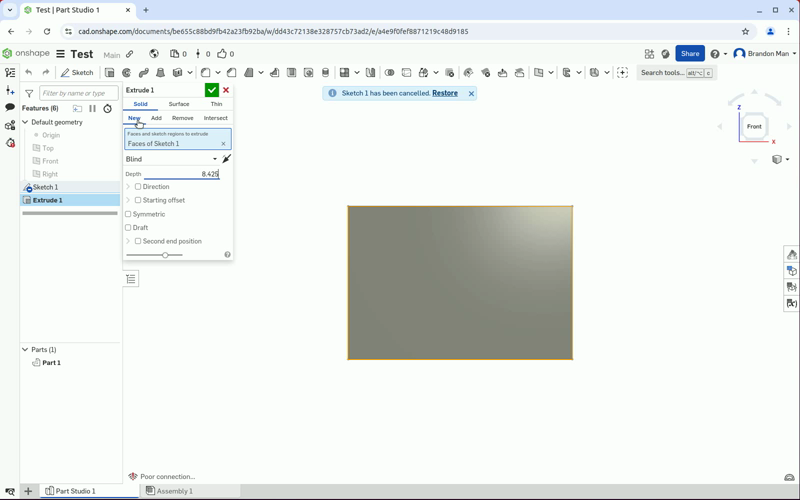
key(enter)
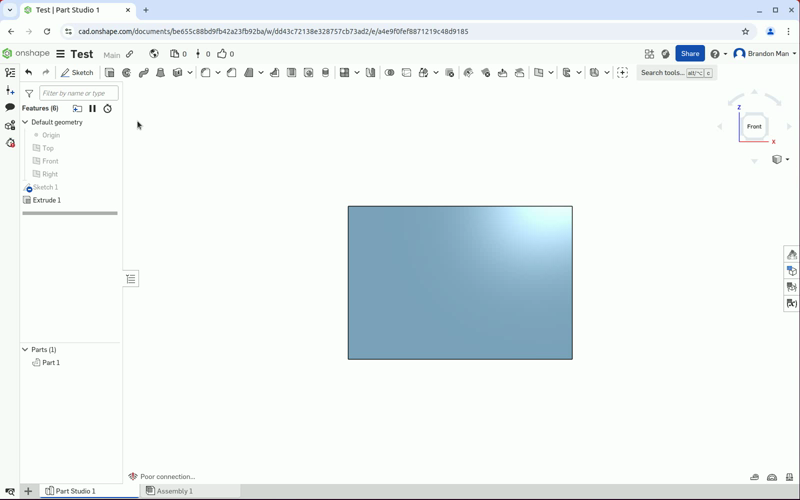
key(shift+h)
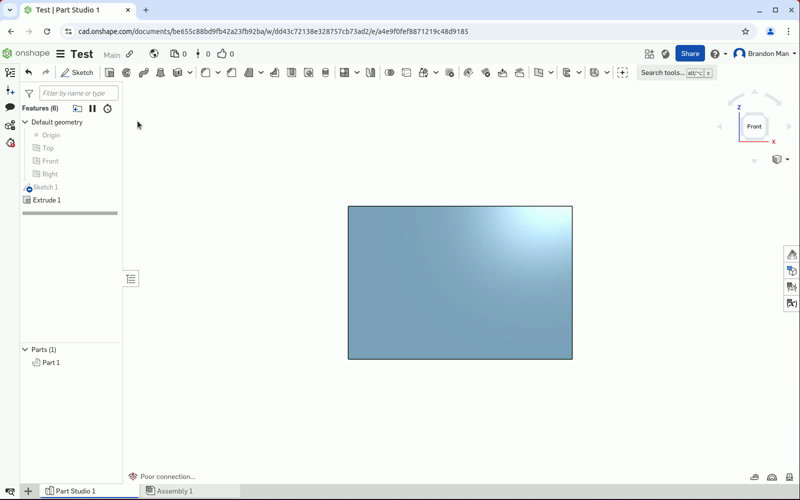
key(shift+h)
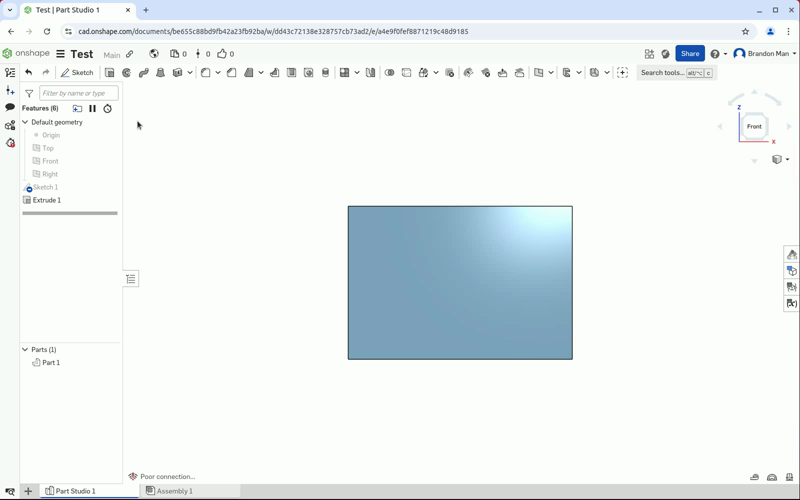
mouse_move(73, 189)
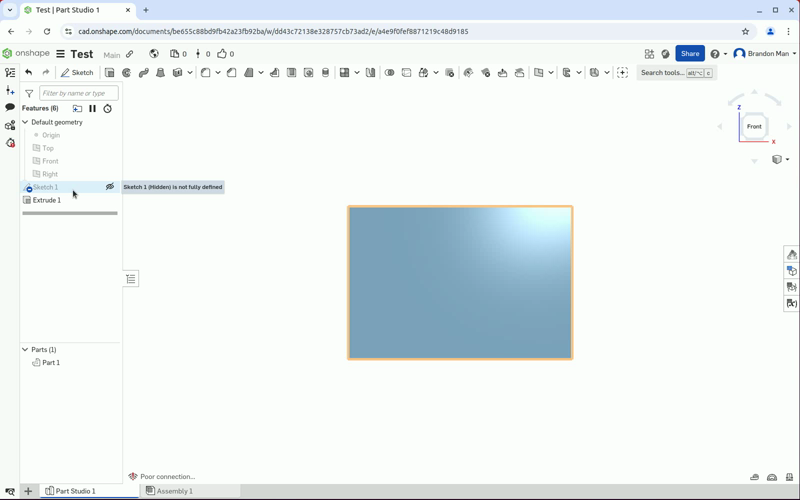
click(73, 189)
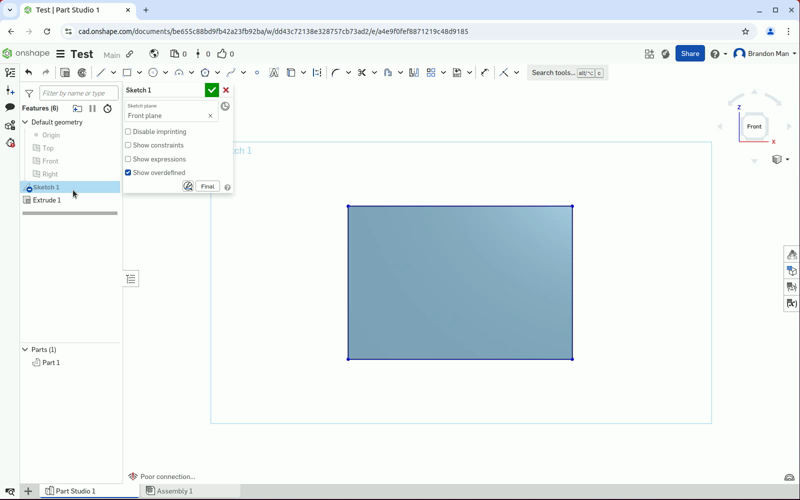
mouse_move(229, 92)
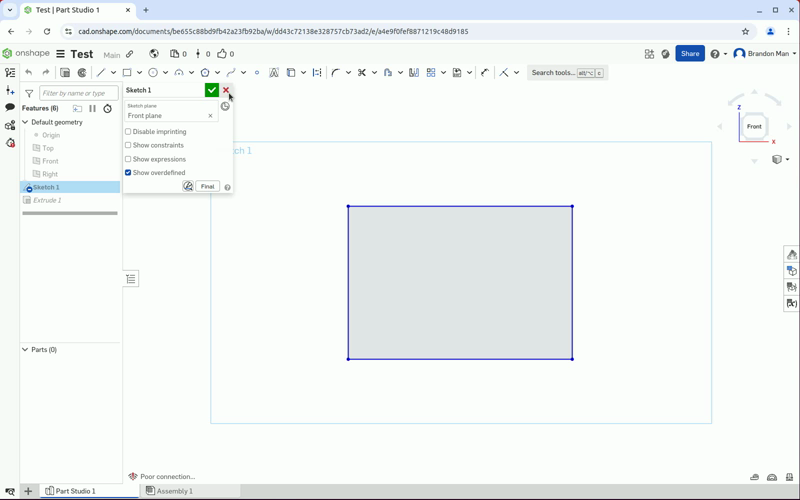
click(229, 92)
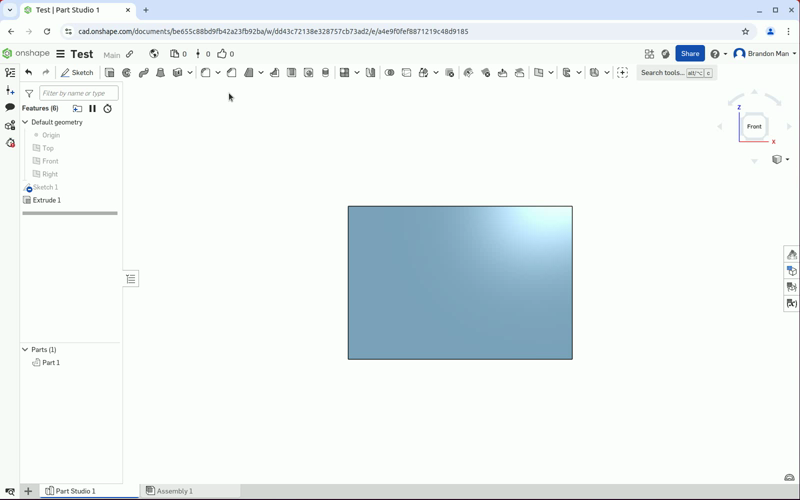
mouse_move(541, 75)
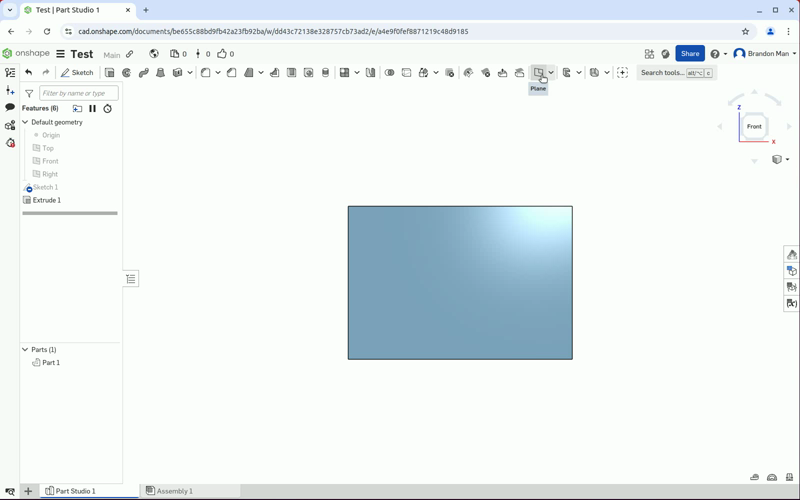
click(541, 75)
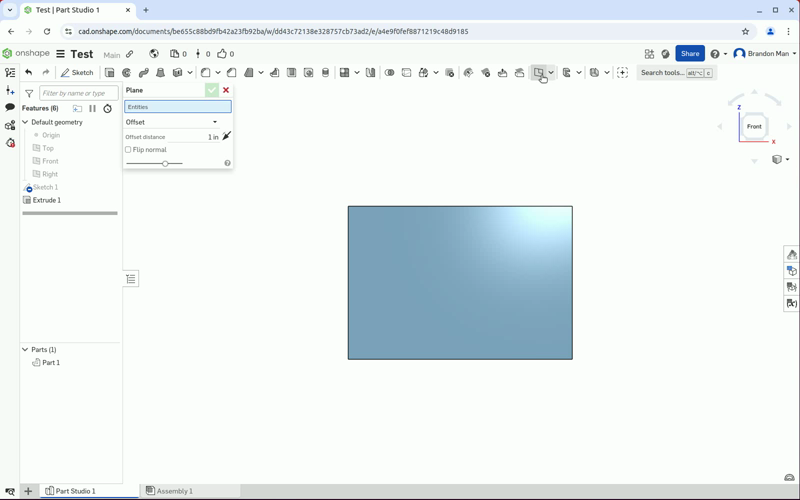
mouse_move(73, 163)
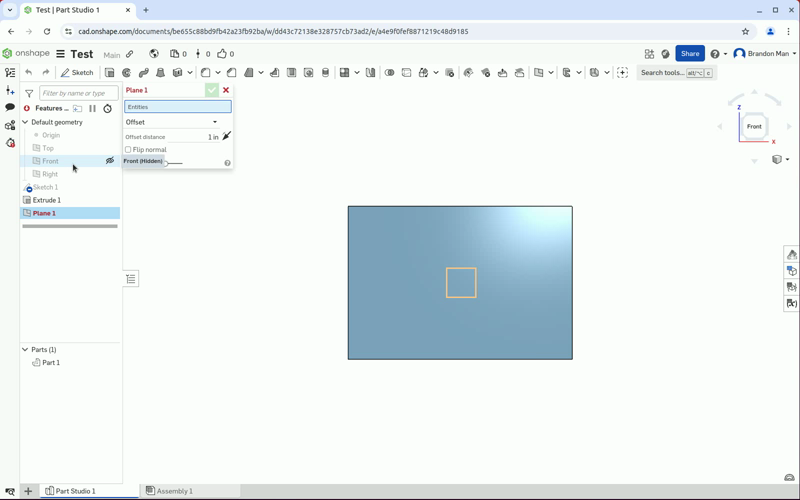
click(73, 163)
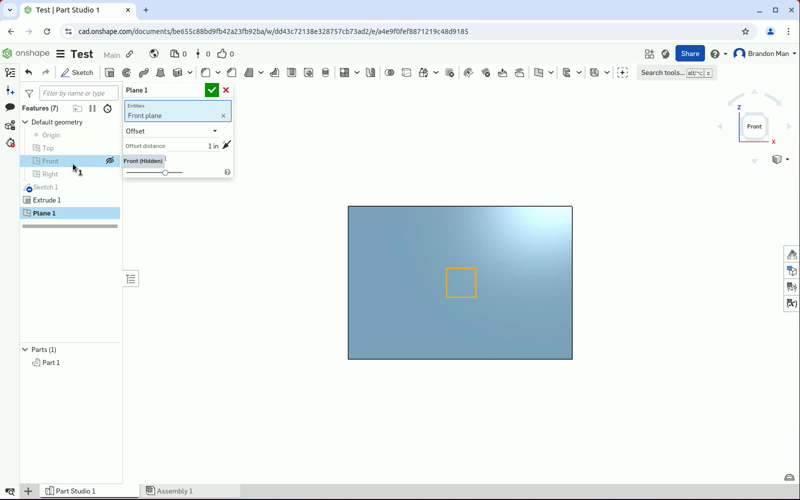
key(tab, 2)
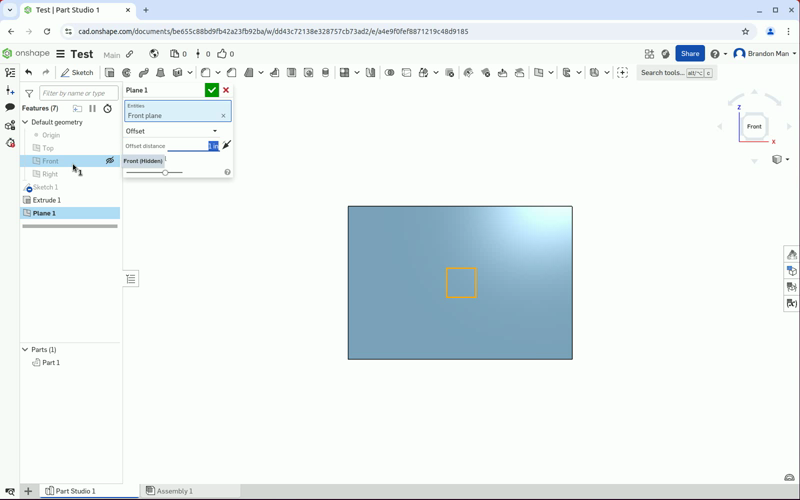
text(8.411)
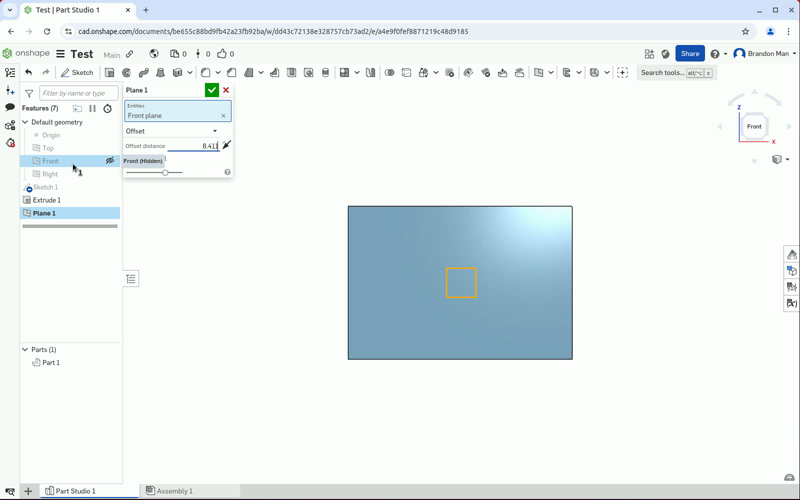
key(enter, 2)
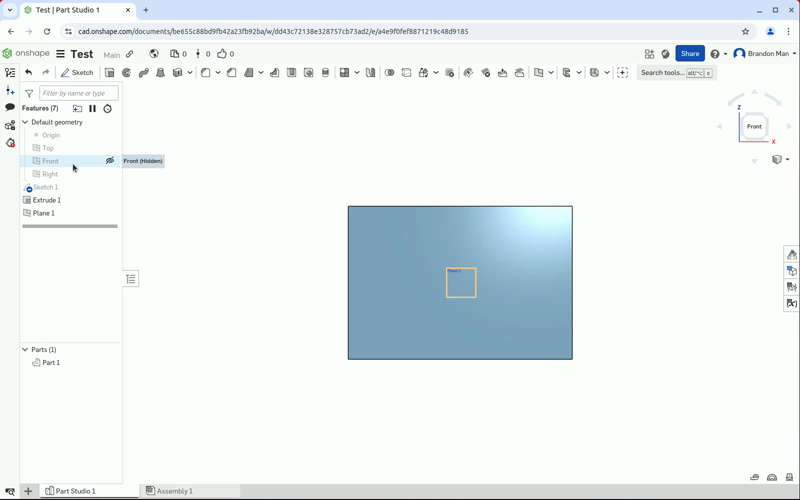
key(shift+s)
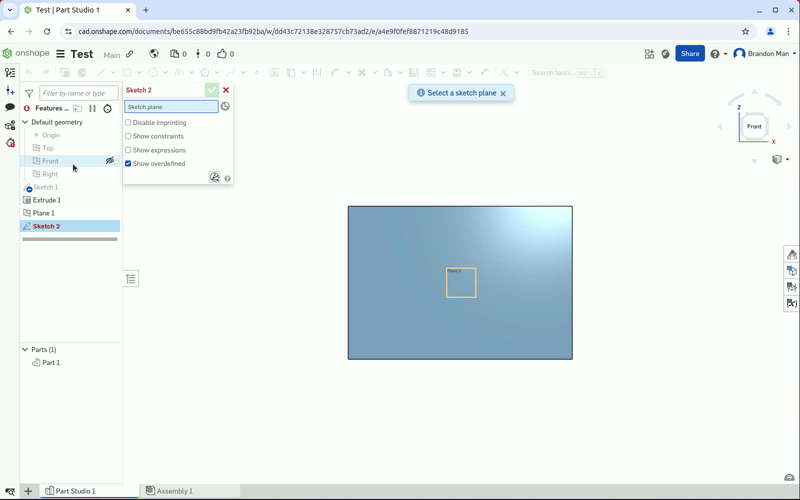
mouse_move(73, 215)
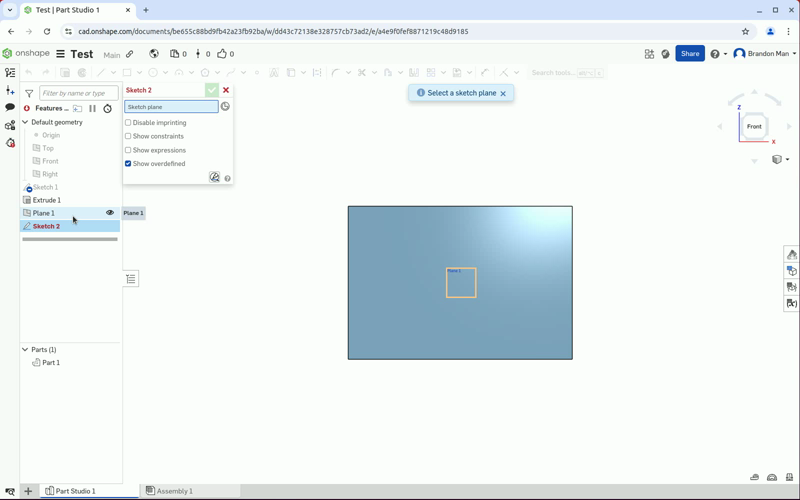
click(73, 215)
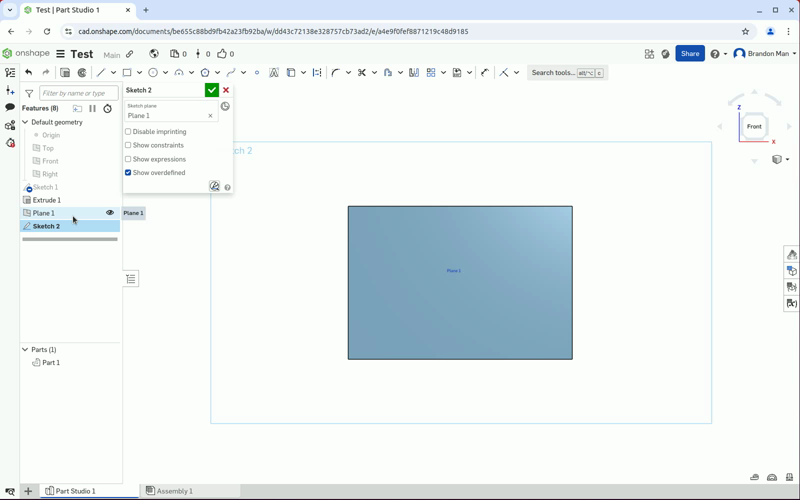
mouse_move(73, 352)
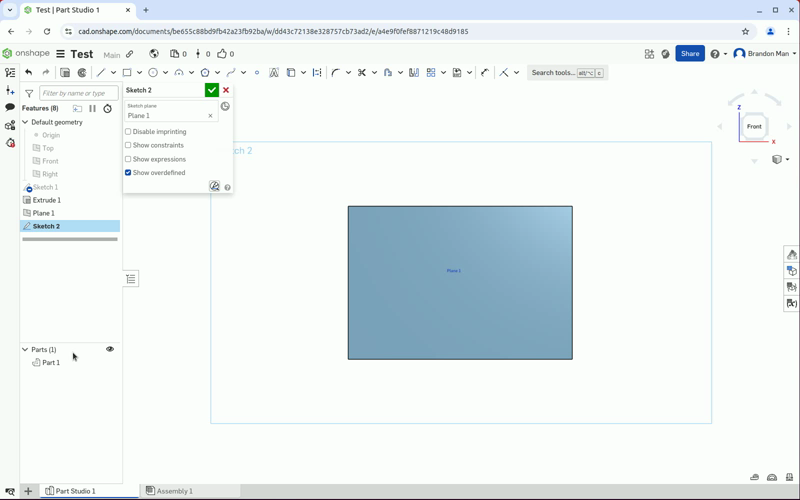
key(y)
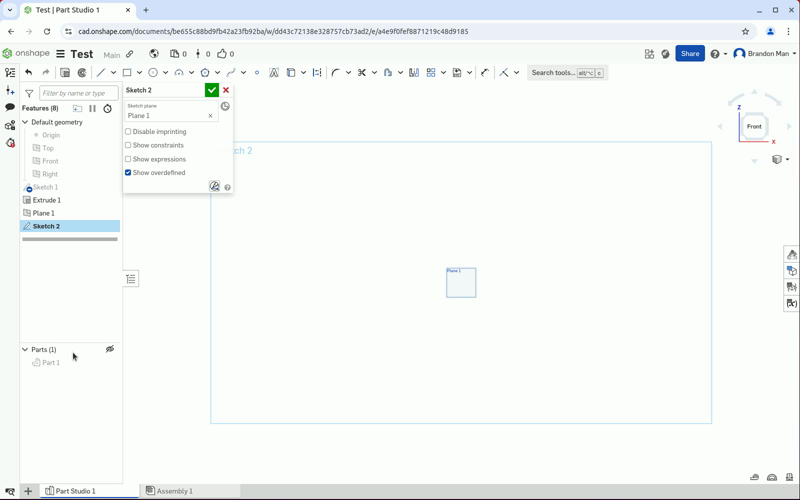
key(l)
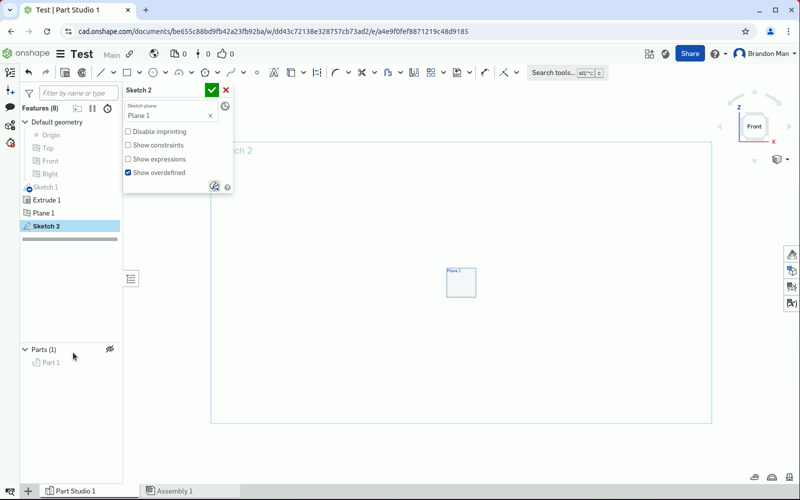
key_down(shift)
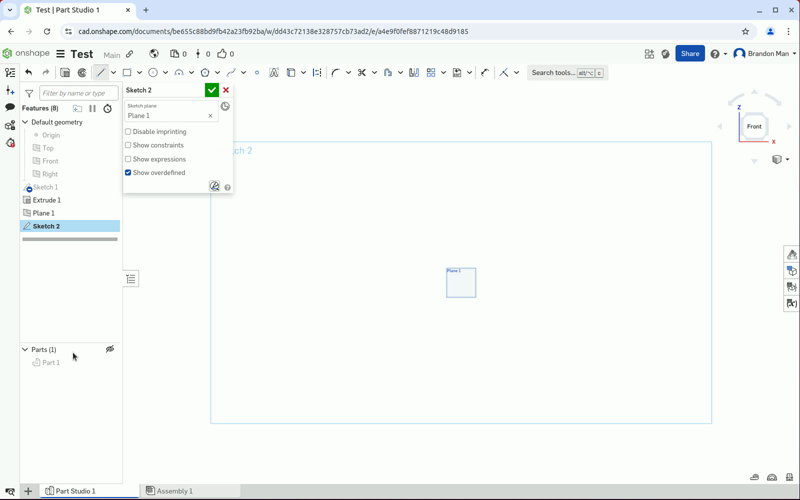
mouse_move(348, 359)
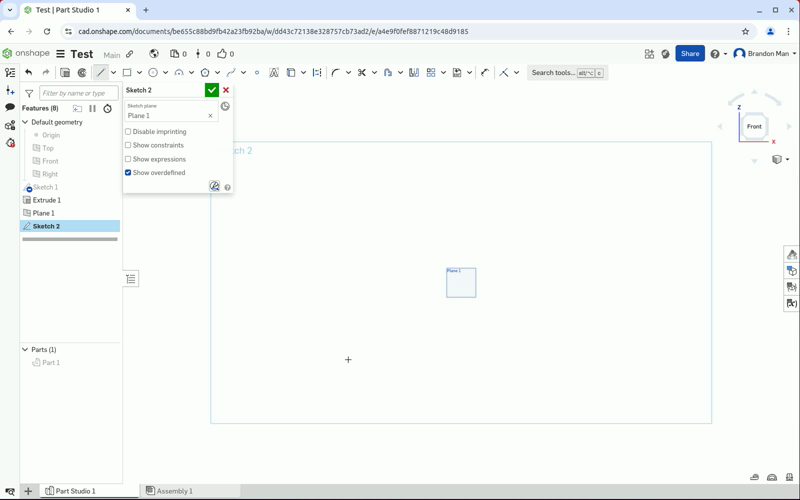
click(348, 359)
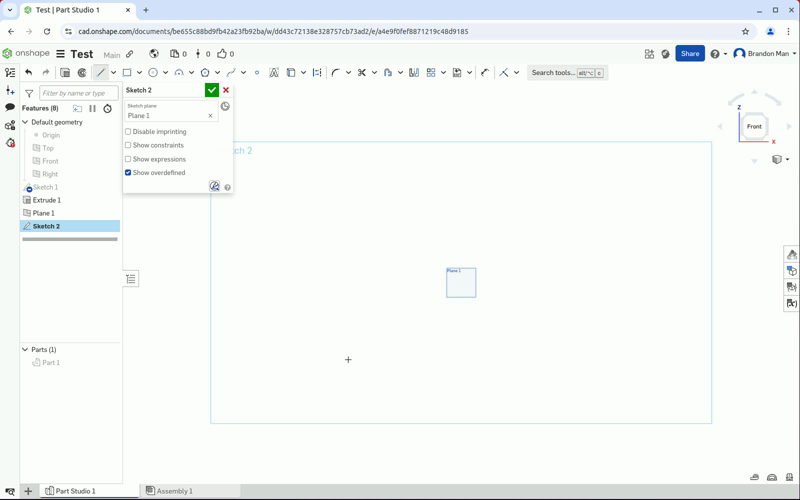
key_up(shift)
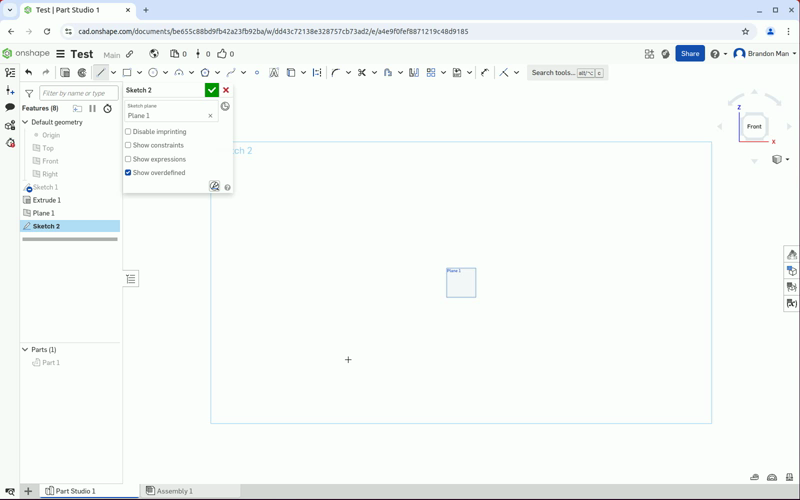
key_down(shift)
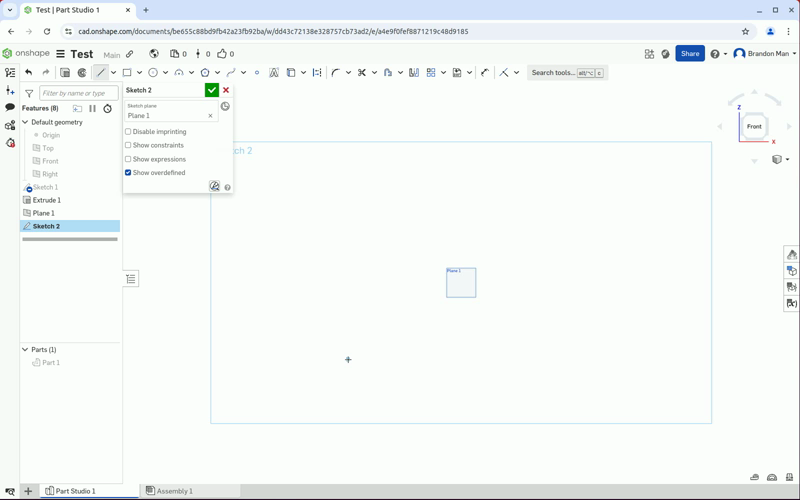
mouse_move(419, 359)
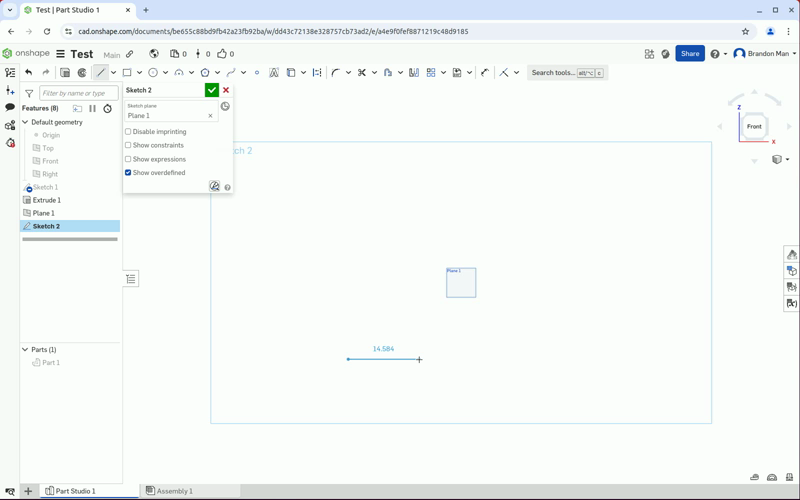
click(419, 359)
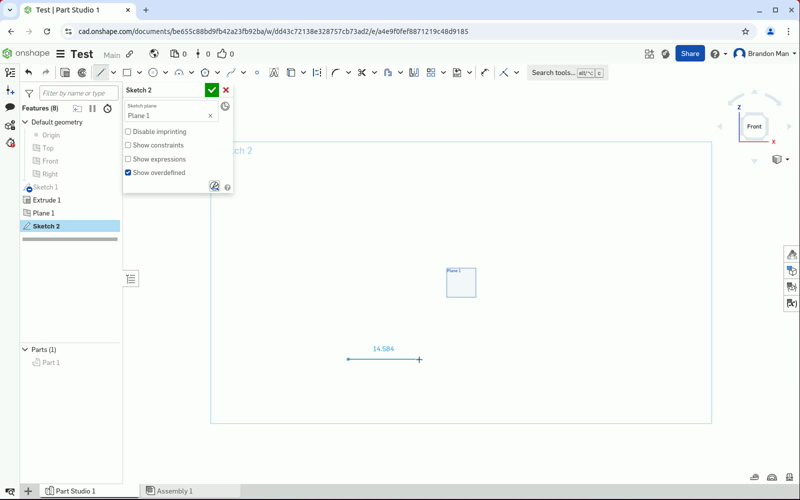
key_up(shift)
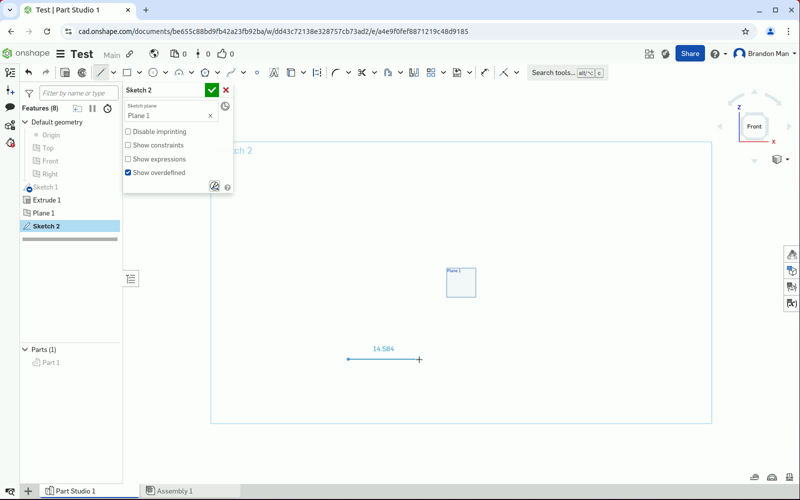
key_down(shift)
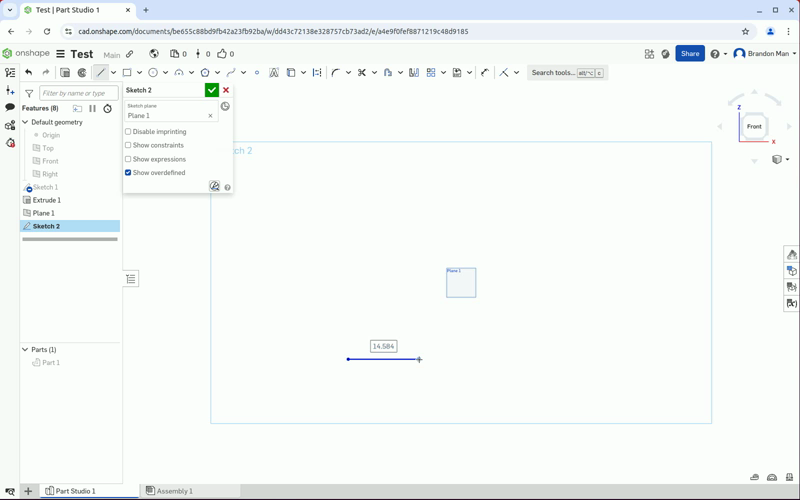
mouse_move(419, 206)
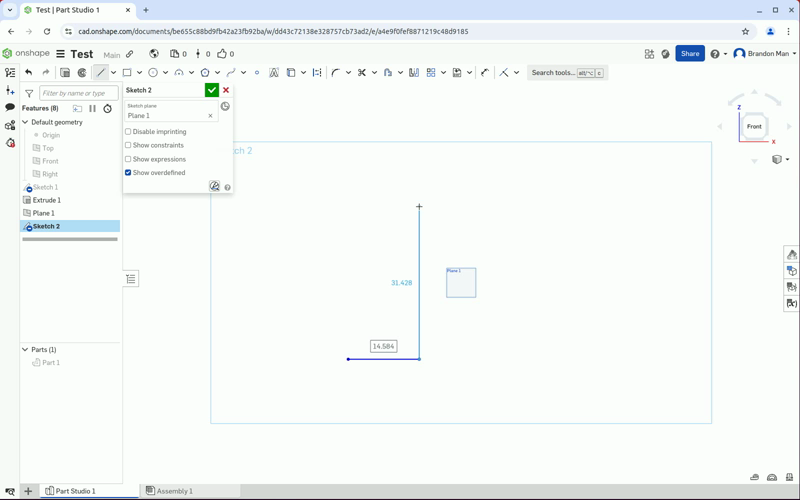
click(419, 206)
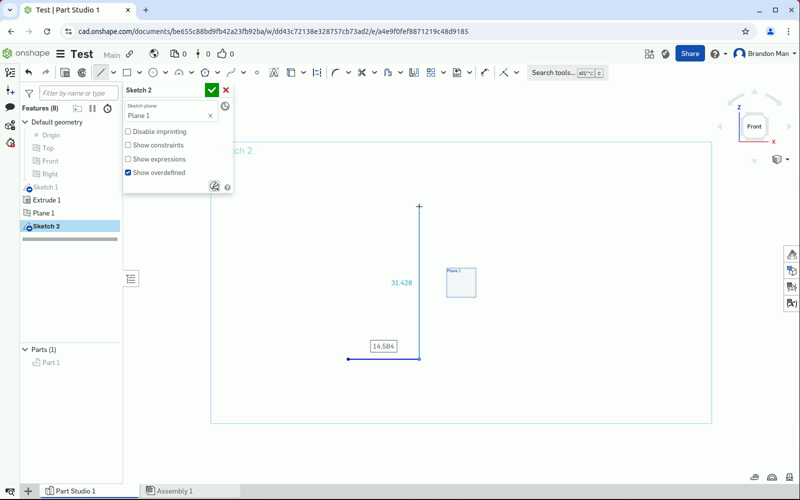
key_up(shift)
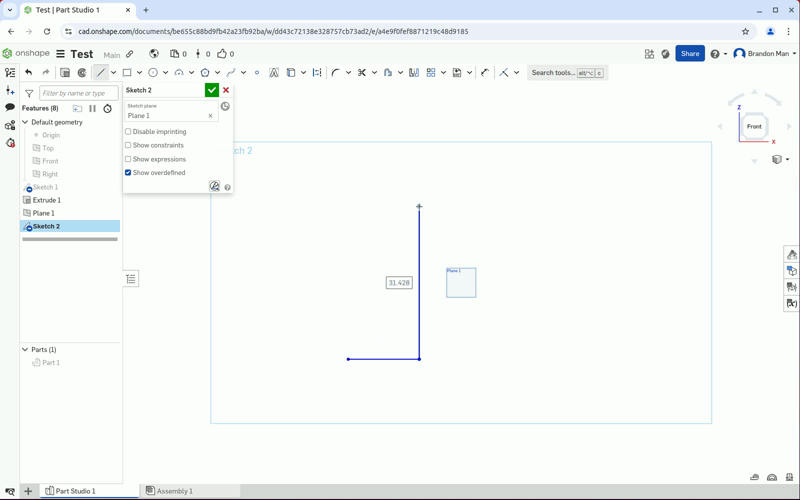
key_down(shift)
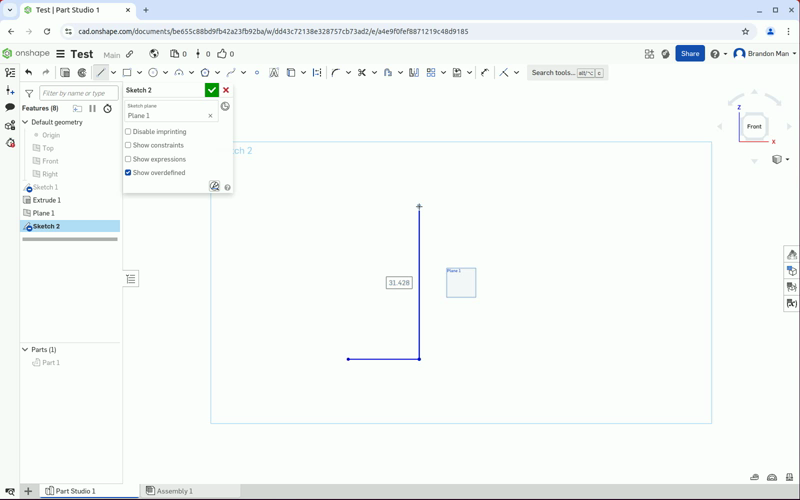
mouse_move(348, 206)
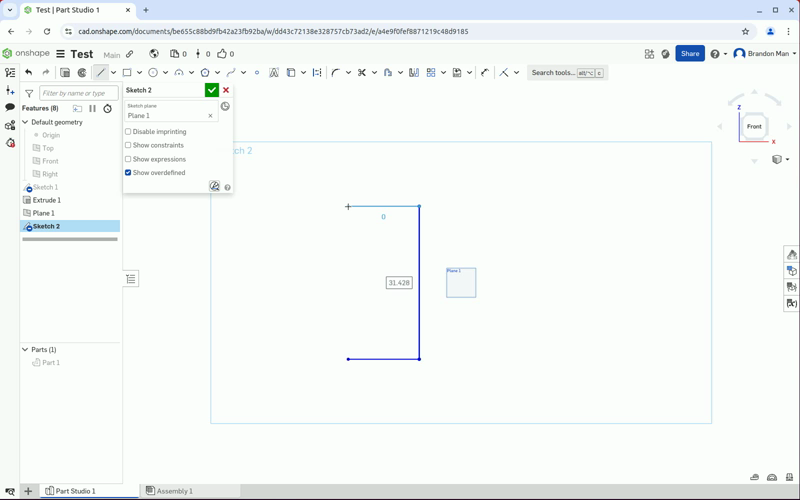
click(348, 206)
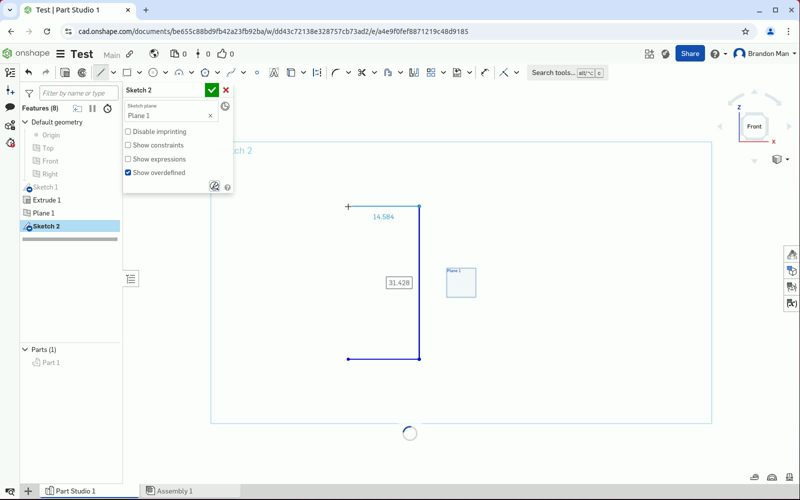
key_up(shift)
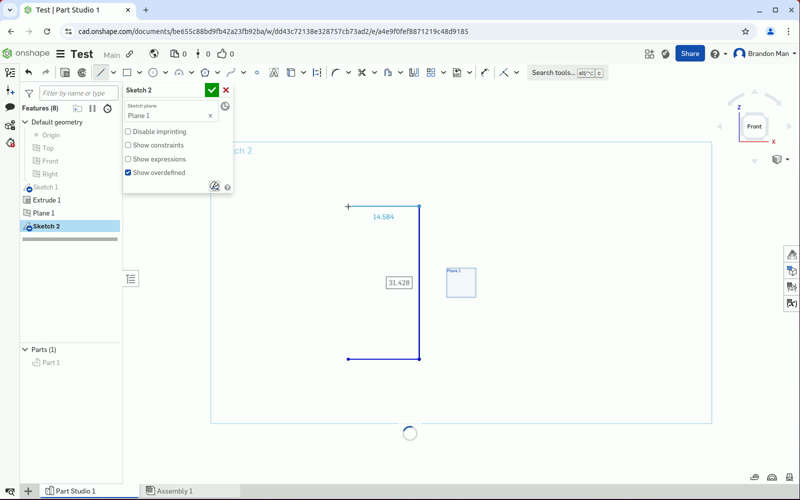
key_down(shift)
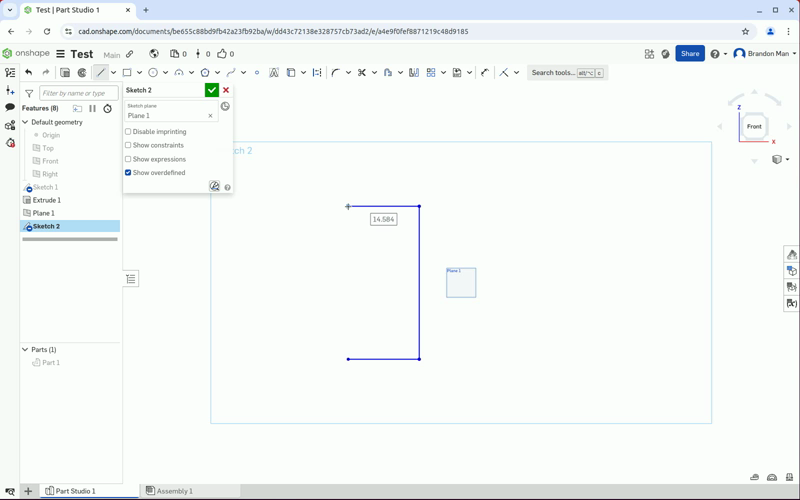
mouse_move(348, 359)
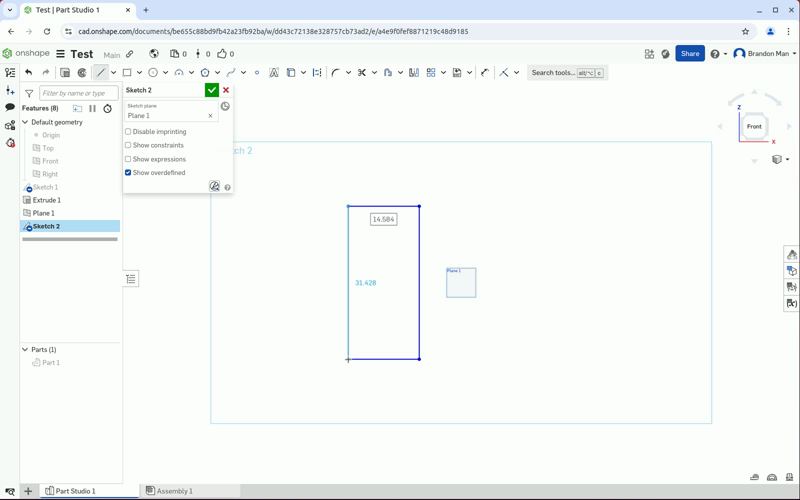
key_up(shift)
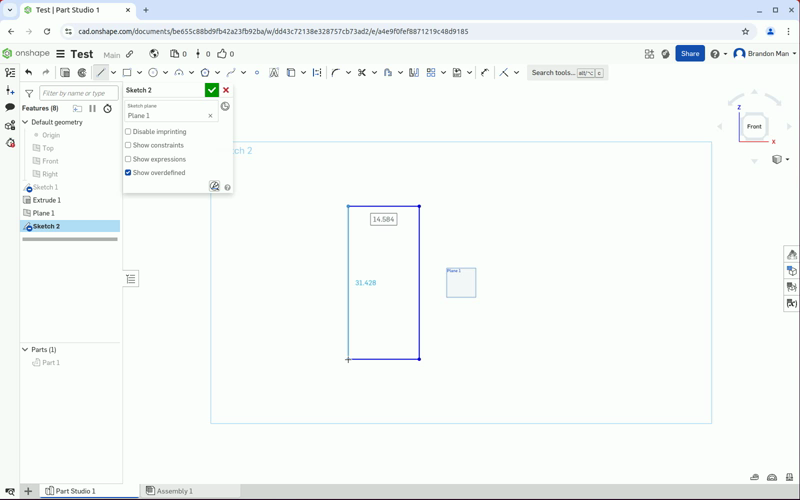
click(348, 359)
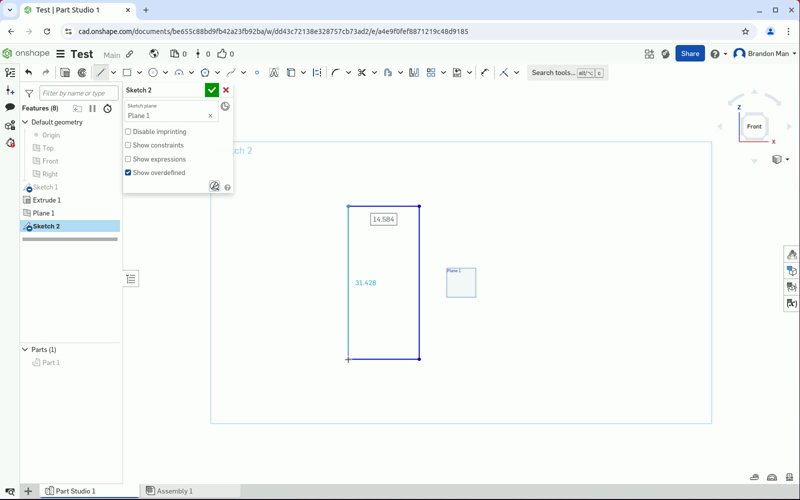
key(esc)
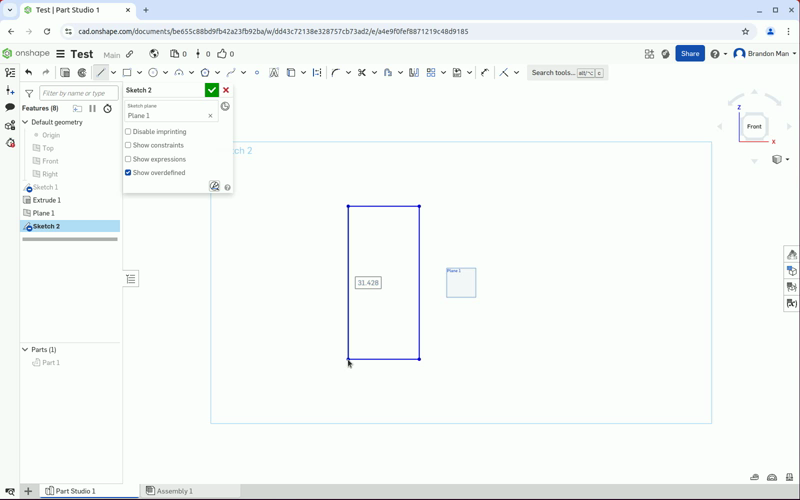
mouse_move(391, 333)
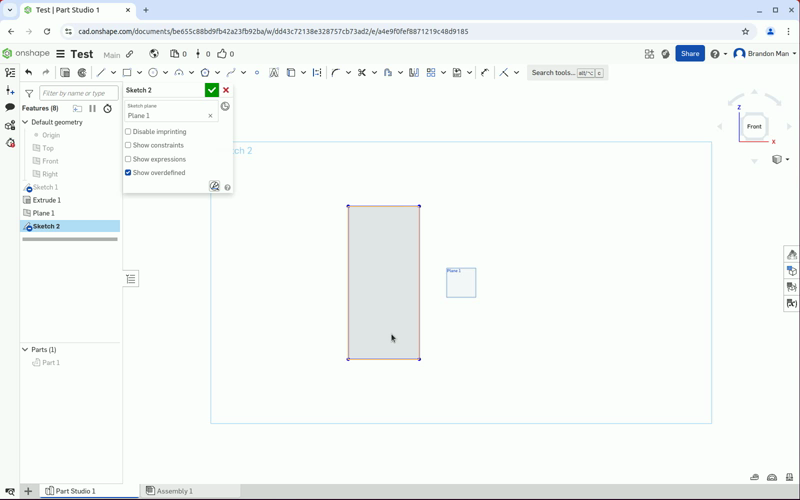
click(391, 333)
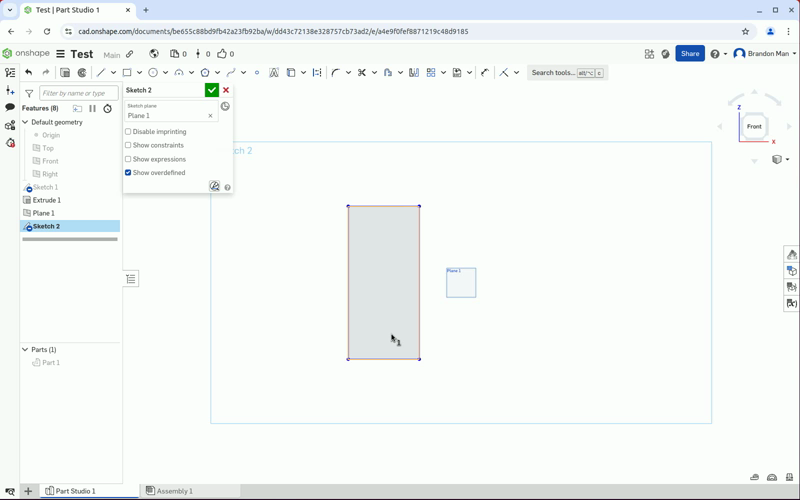
mouse_move(73, 352)
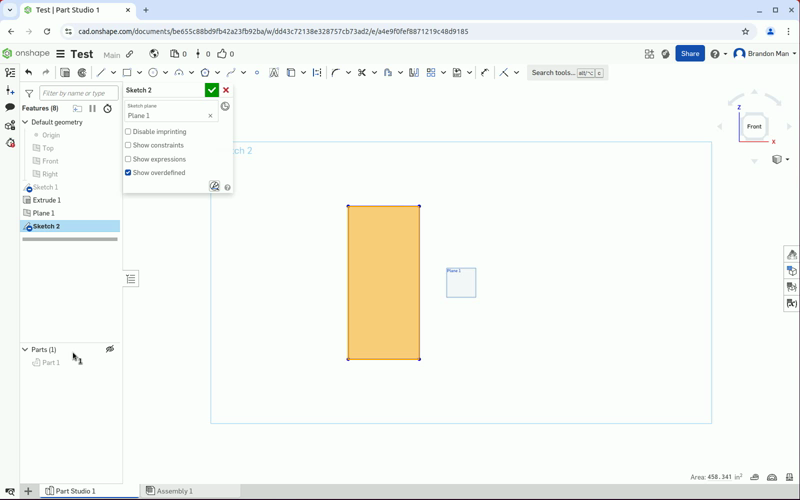
key(shift+y)
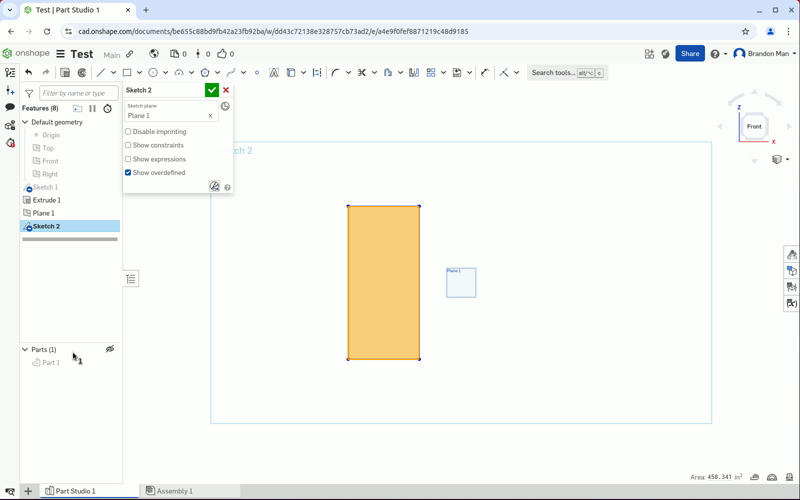
key(shift+e)
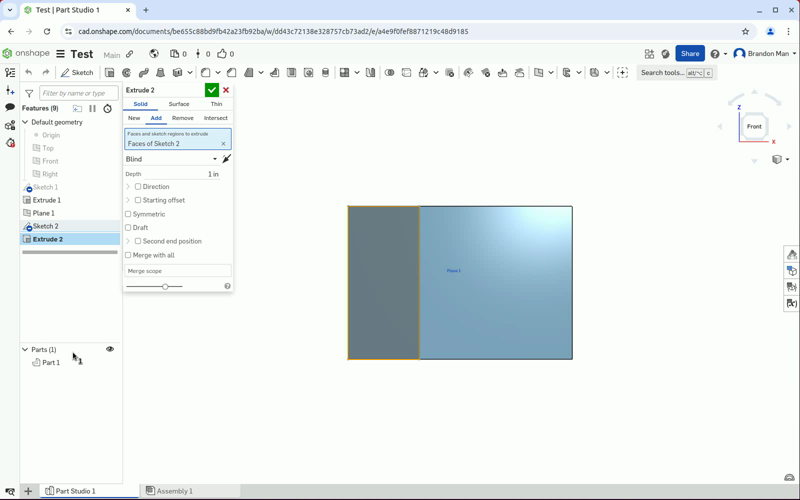
mouse_move(143, 106)
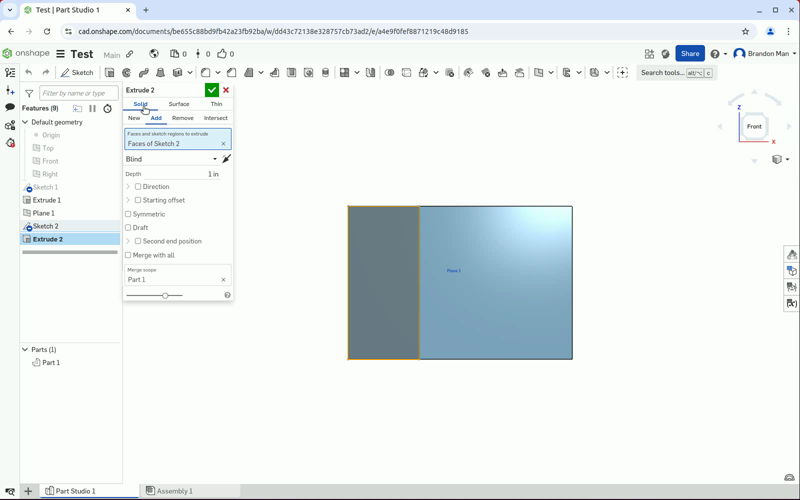
click(143, 106)
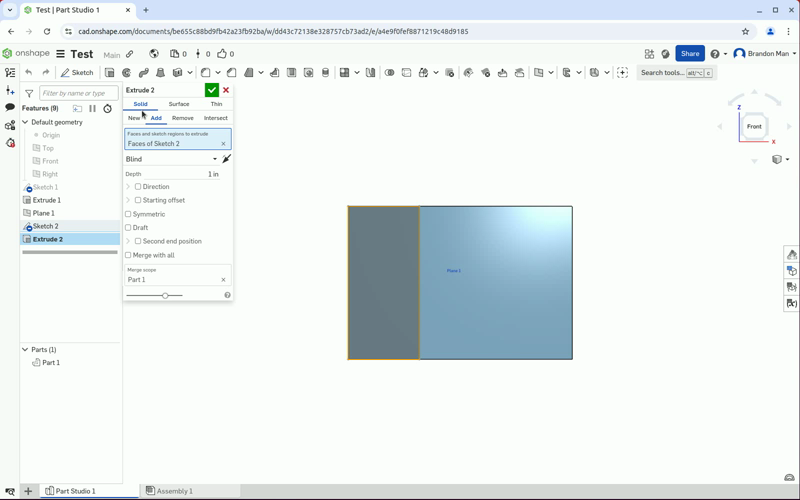
mouse_move(137, 120)
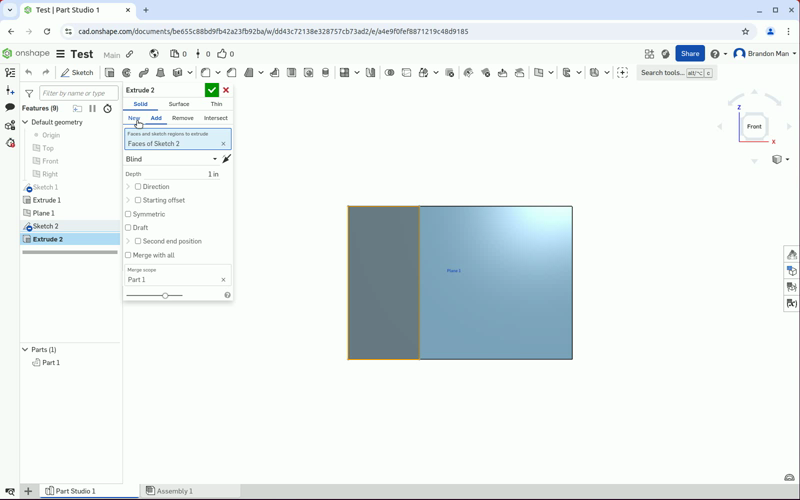
click(137, 120)
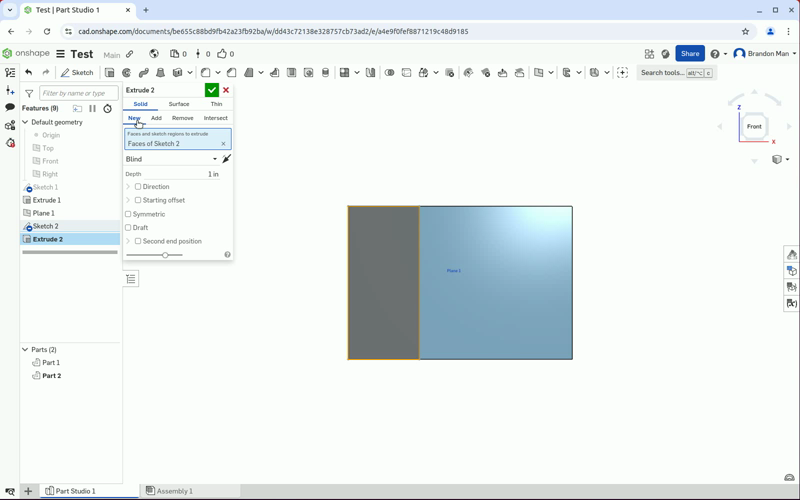
key(tab, 4)
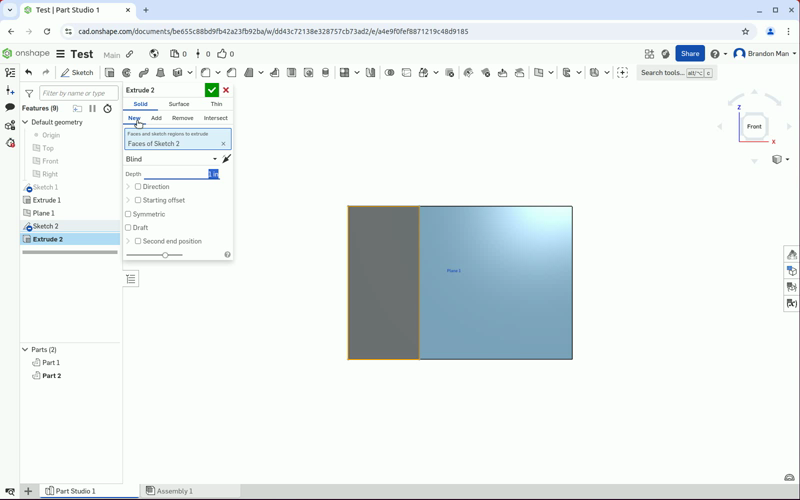
text(14.683)
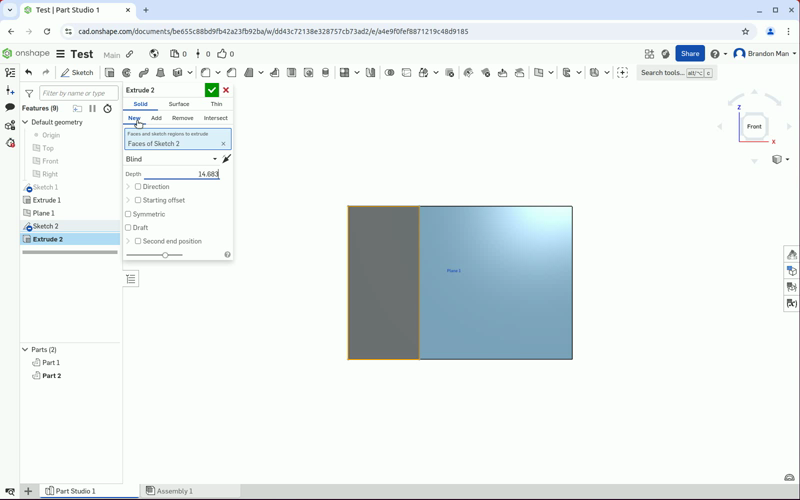
key(enter)
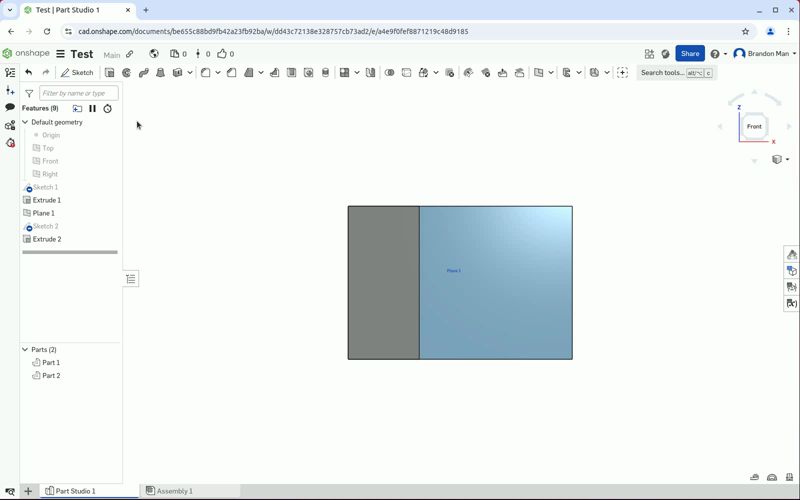
key(shift+h)
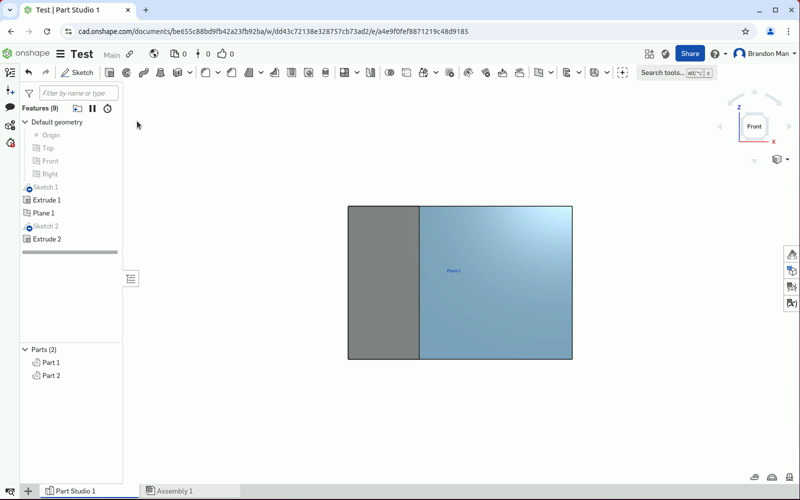
key(shift+h)
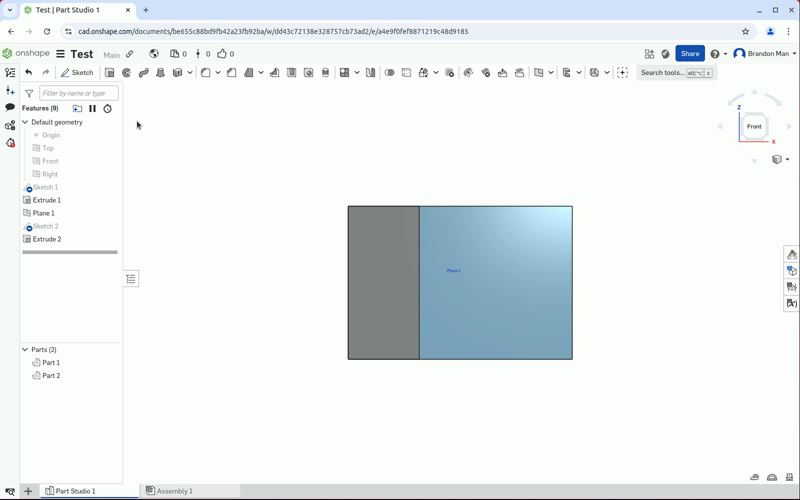
mouse_move(73, 189)
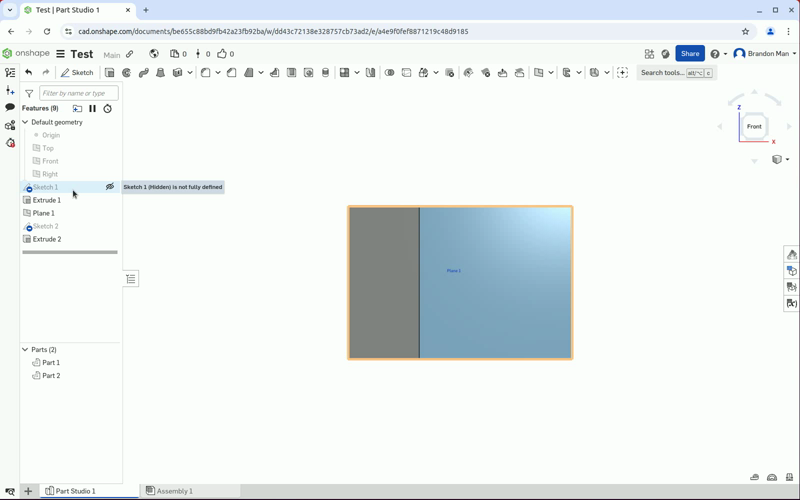
click(73, 189)
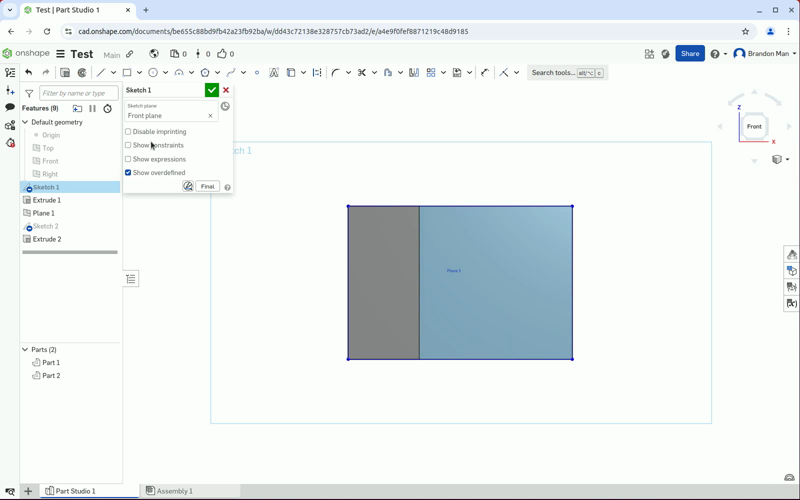
mouse_move(229, 92)
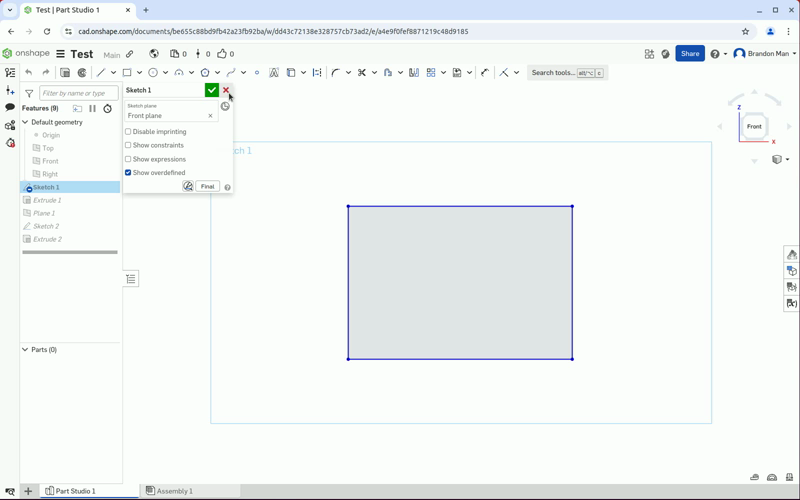
click(229, 92)
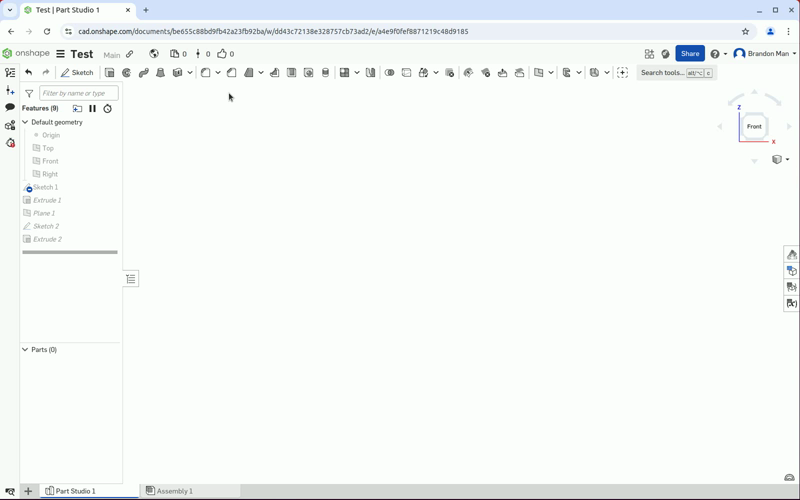
key(shift+s)
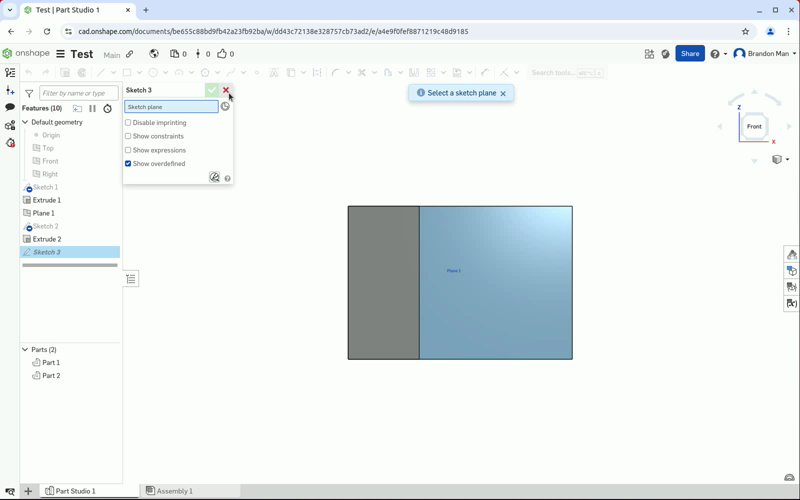
mouse_move(73, 215)
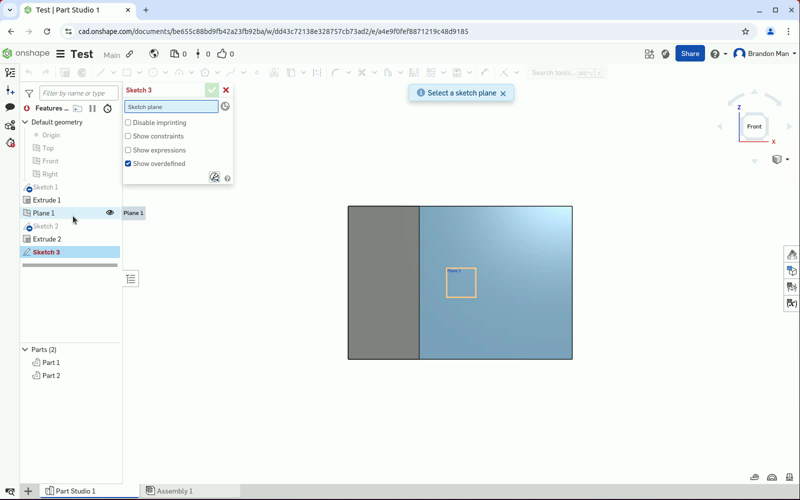
click(73, 215)
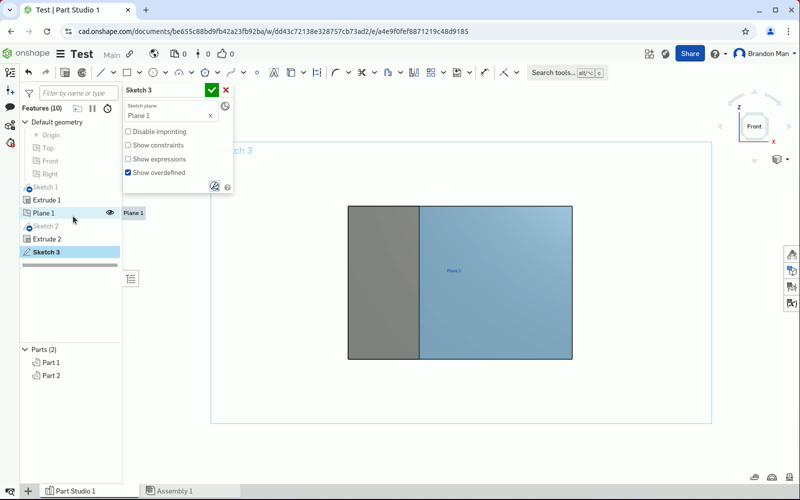
mouse_move(73, 352)
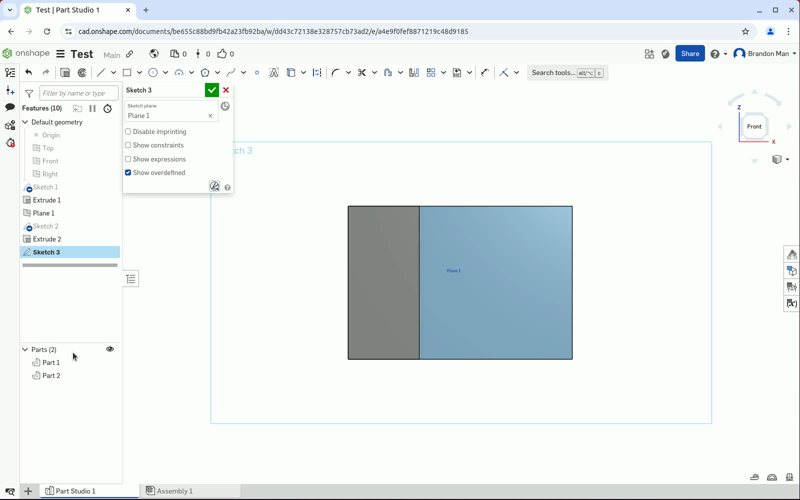
key(y)
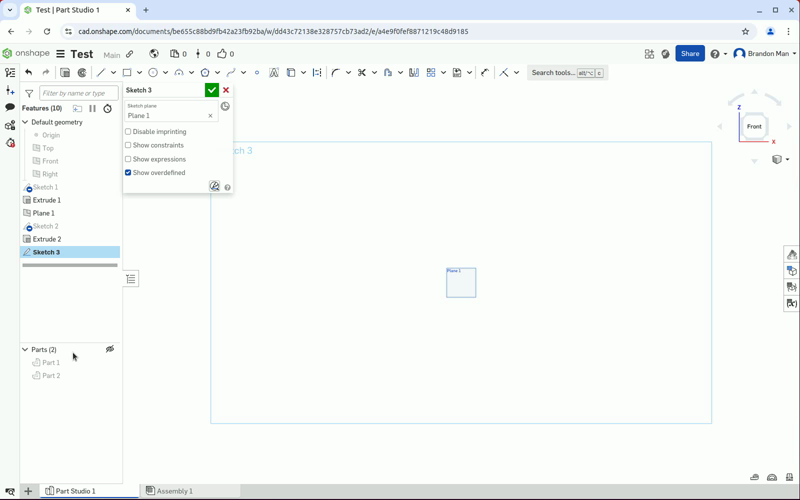
key(l)
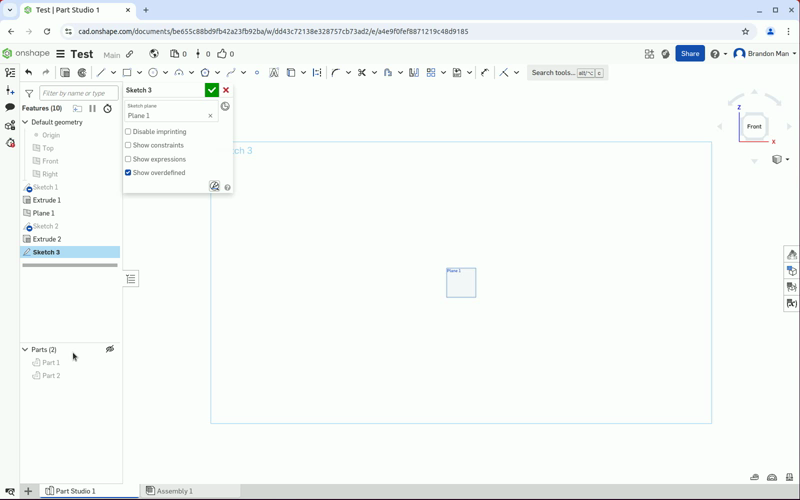
key_down(shift)
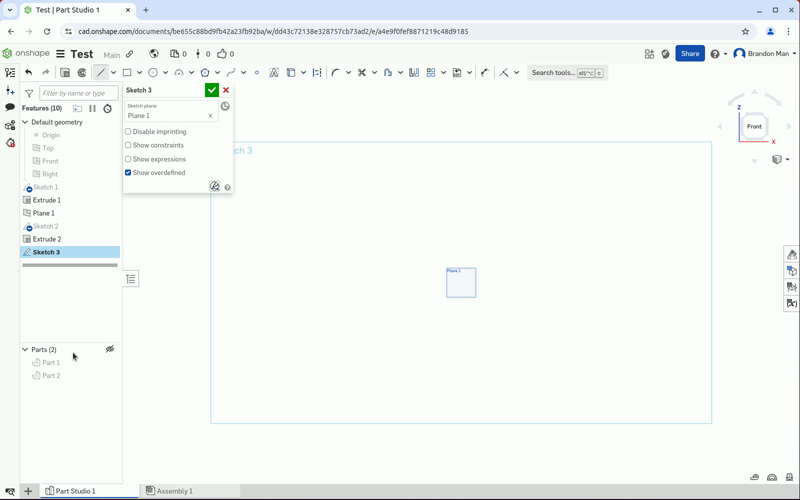
mouse_move(419, 246)
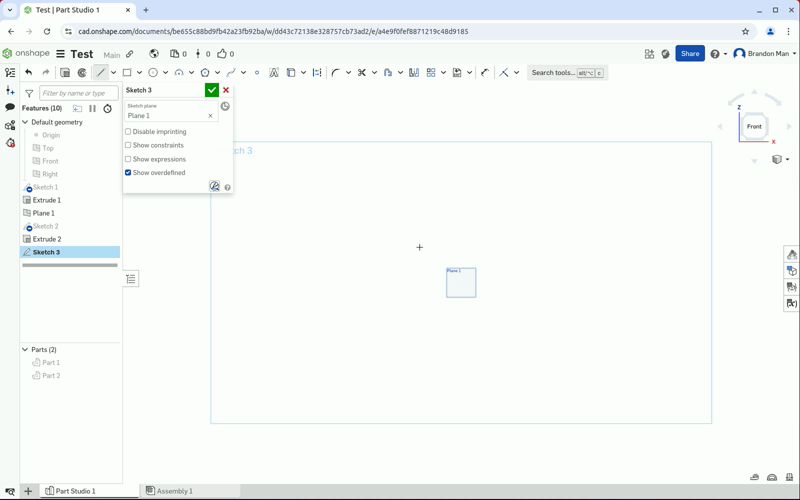
click(419, 246)
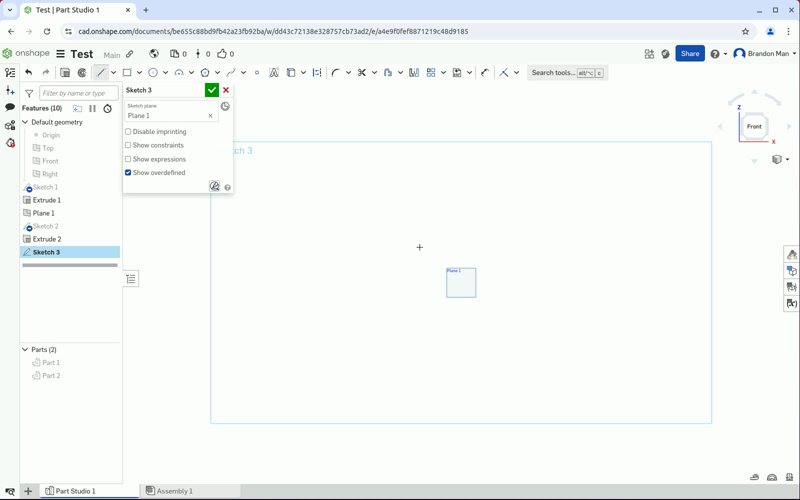
key_up(shift)
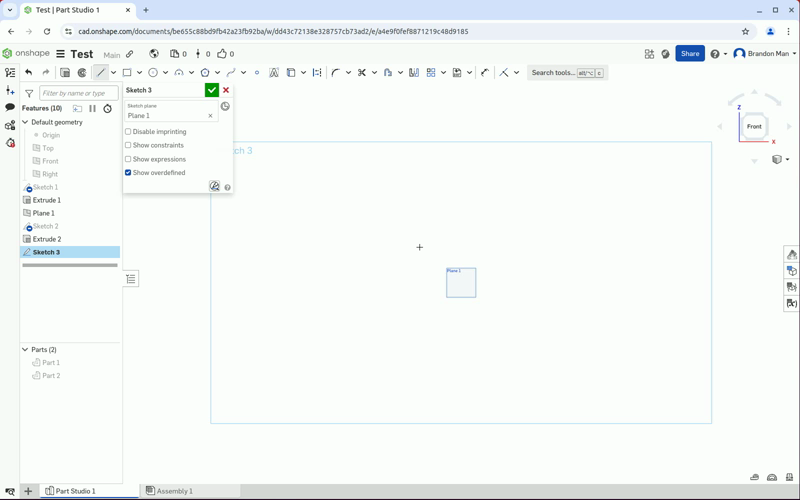
key_down(shift)
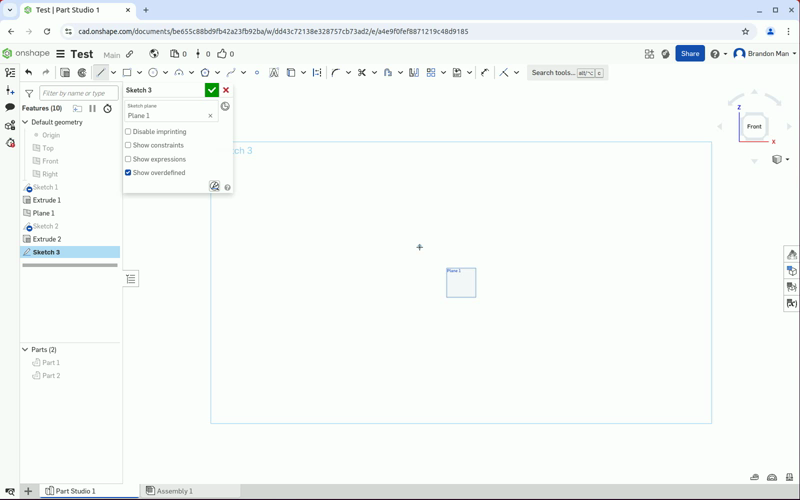
mouse_move(491, 246)
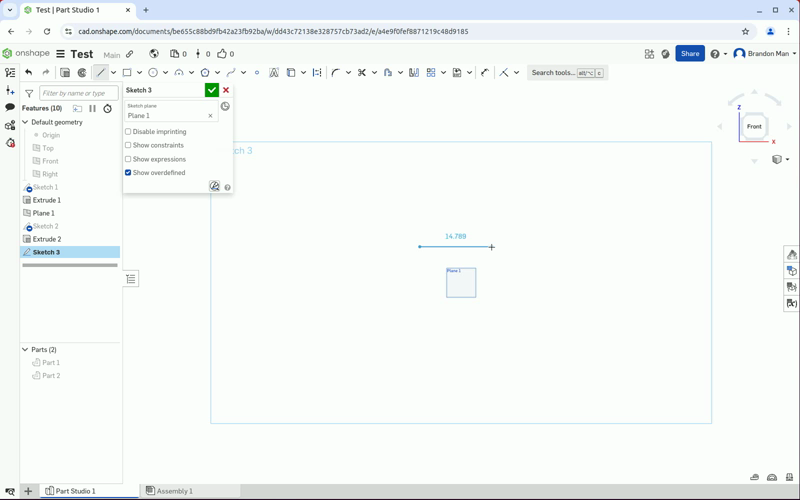
click(491, 246)
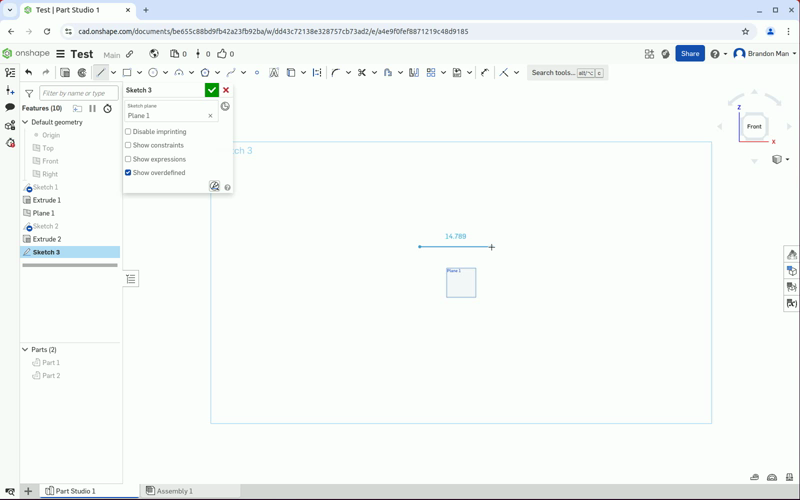
key_up(shift)
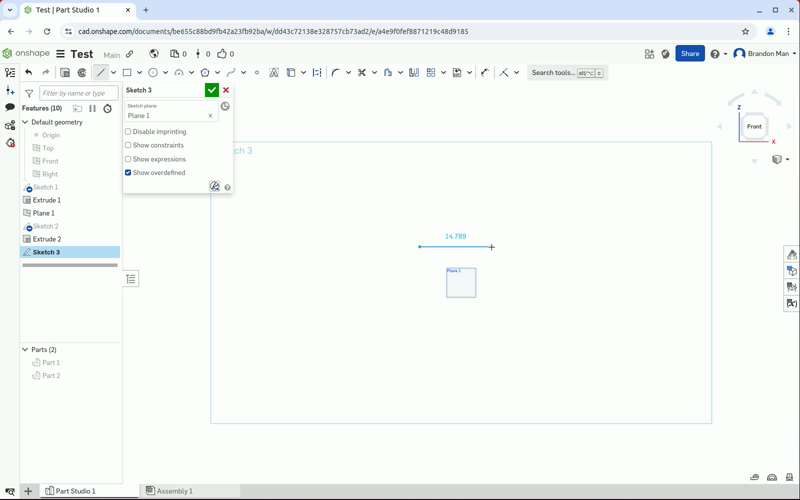
key_down(shift)
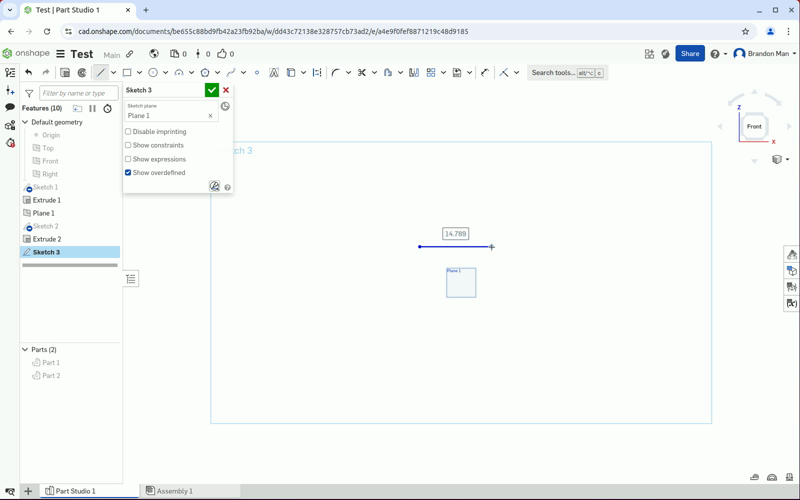
mouse_move(521, 246)
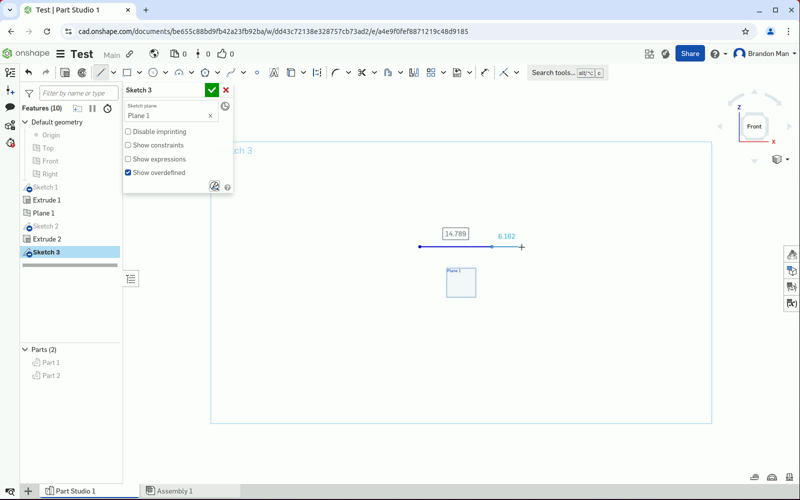
mouse_move(491, 205)
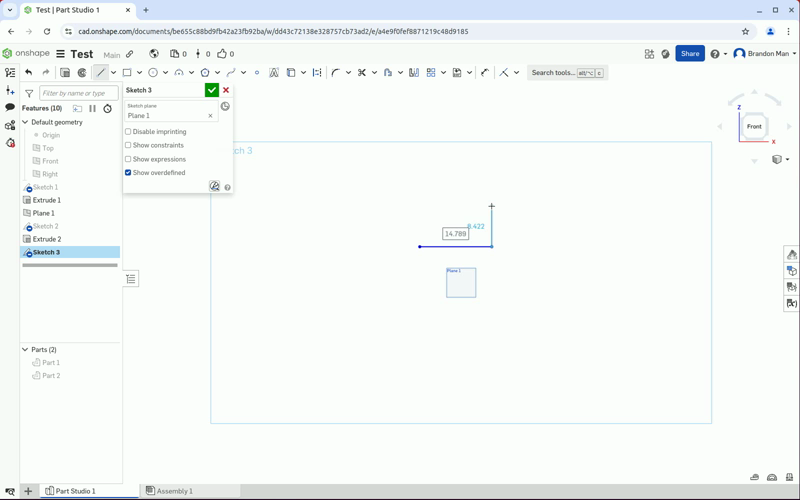
click(491, 205)
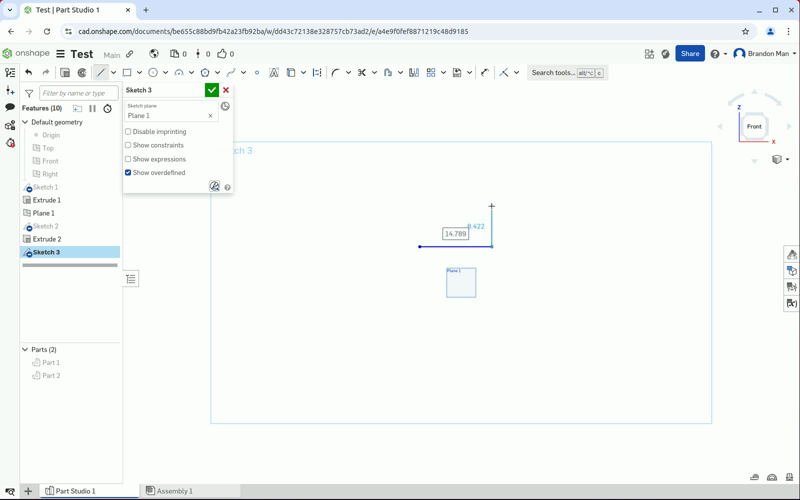
key_up(shift)
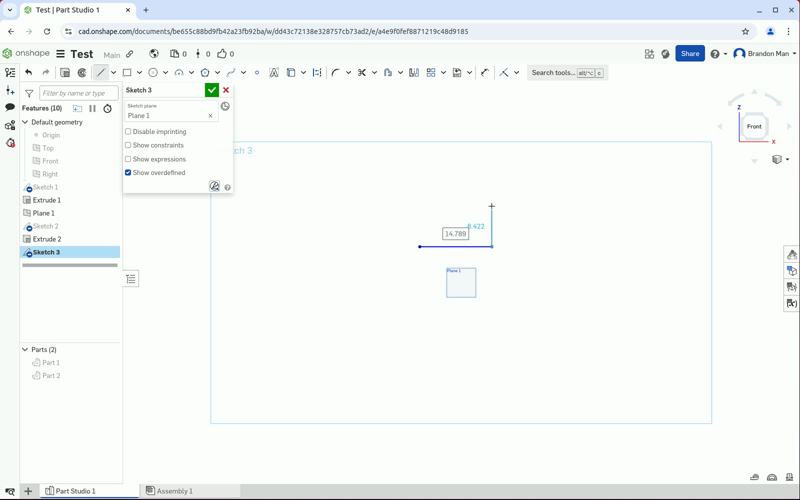
key_down(shift)
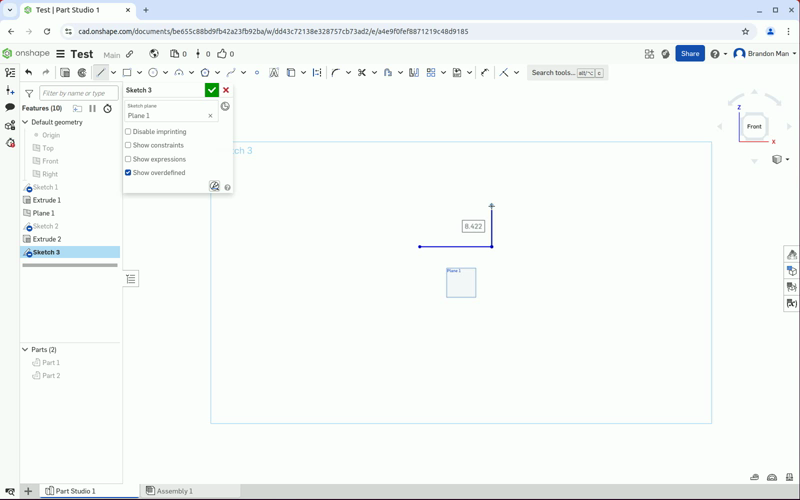
mouse_move(419, 205)
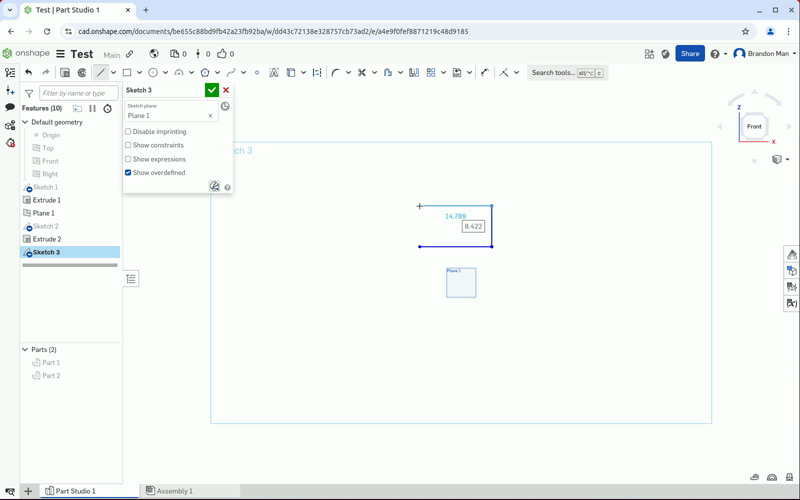
click(419, 205)
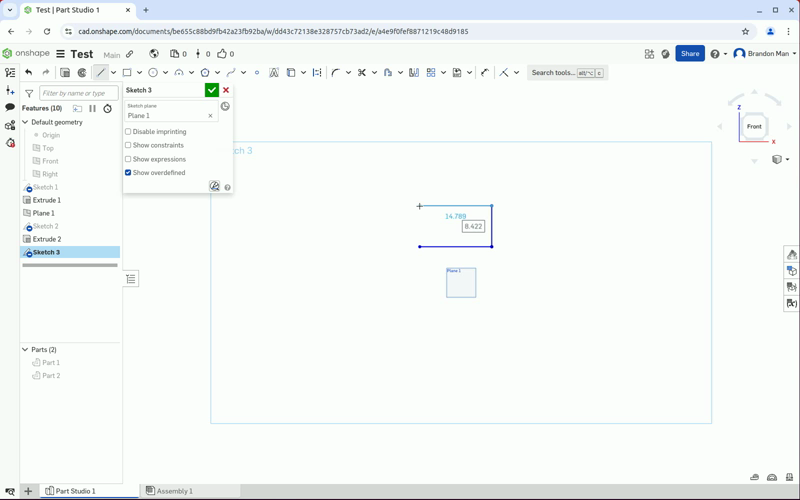
key_up(shift)
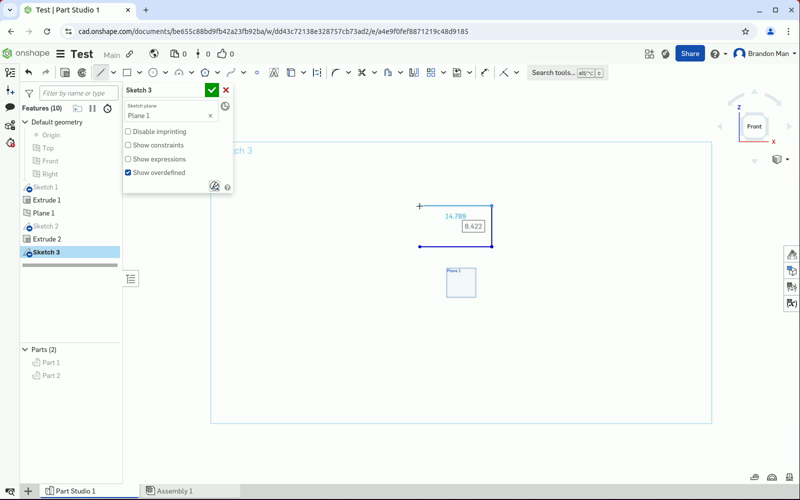
mouse_move(449, 205)
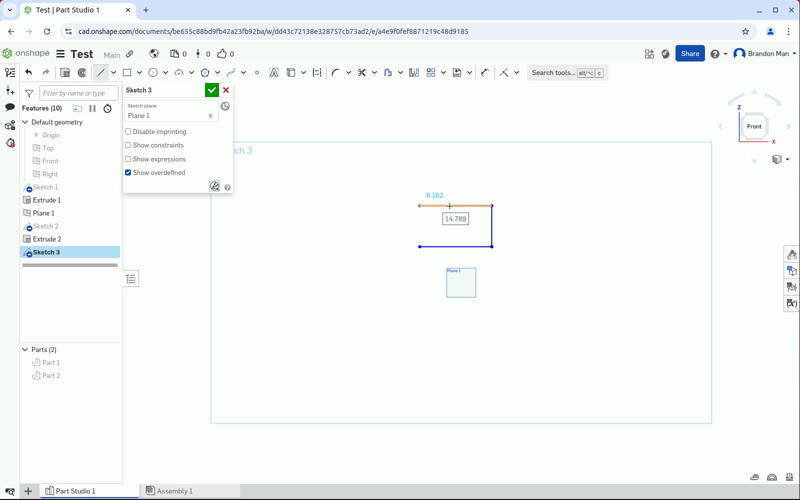
key_down(shift)
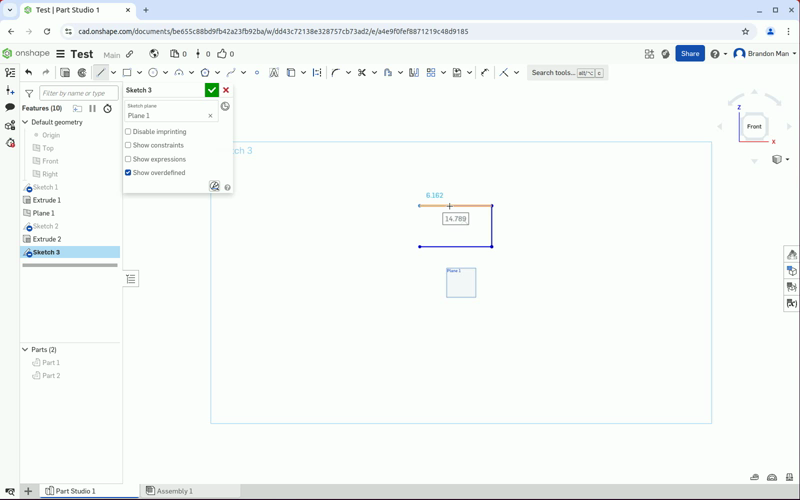
mouse_move(419, 246)
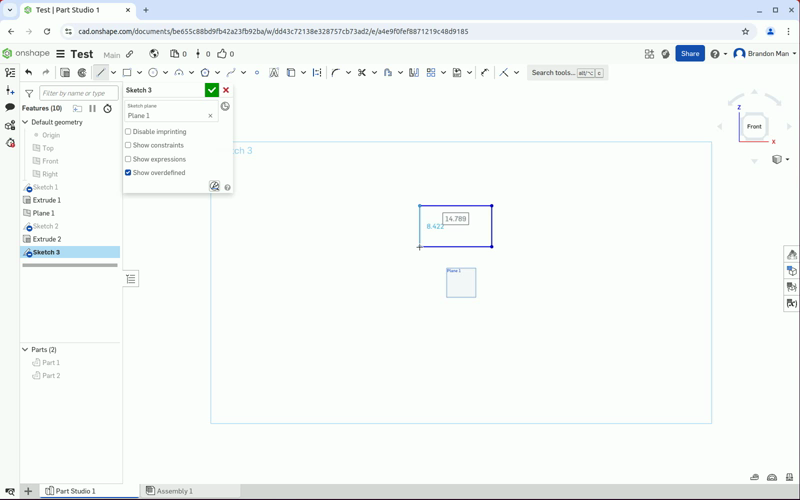
key_up(shift)
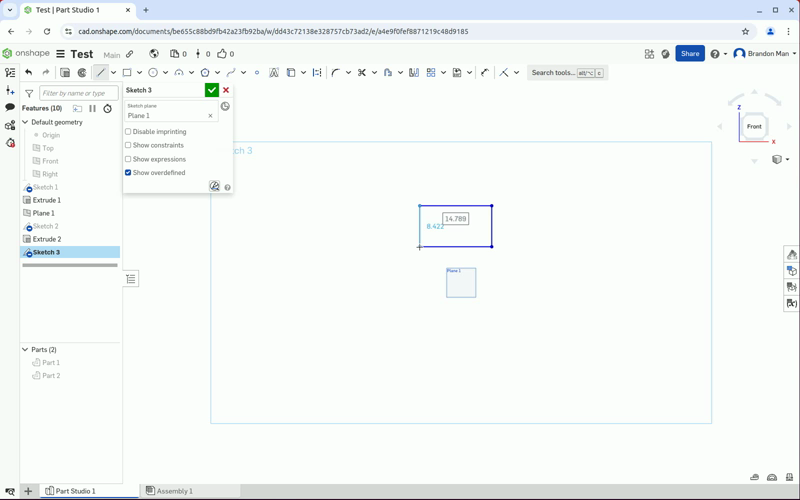
click(419, 246)
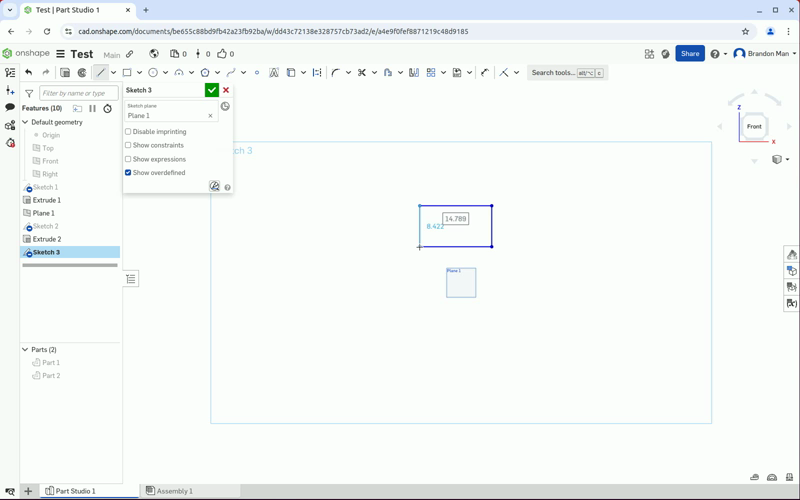
key(esc)
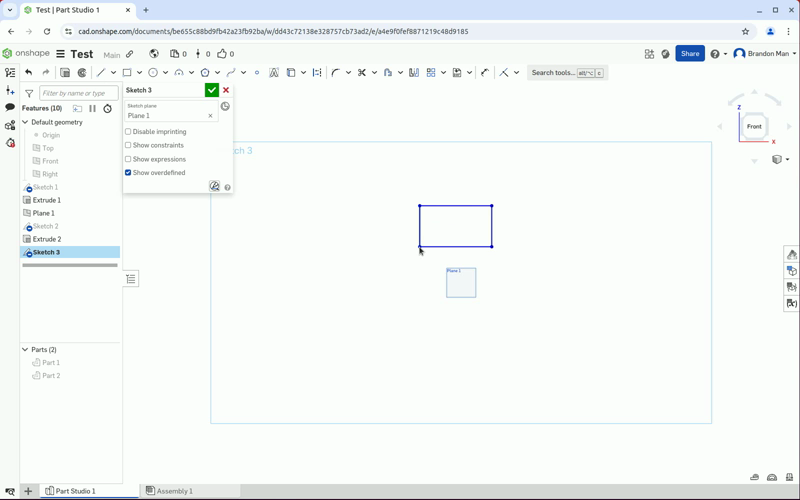
mouse_move(427, 215)
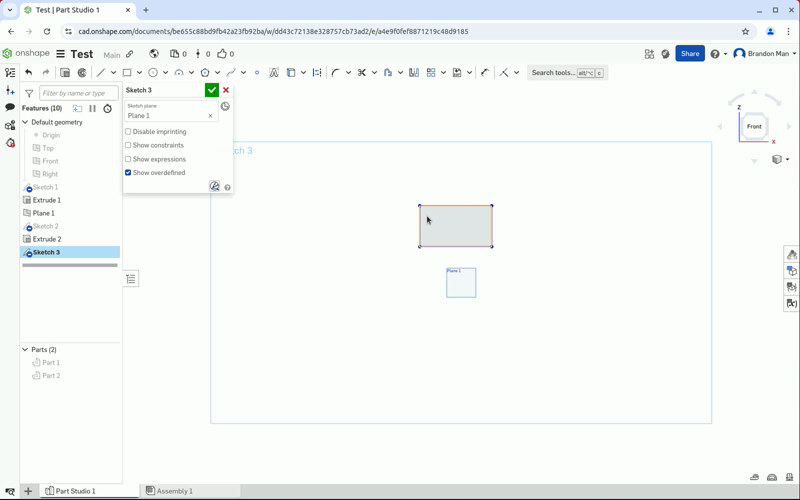
click(427, 215)
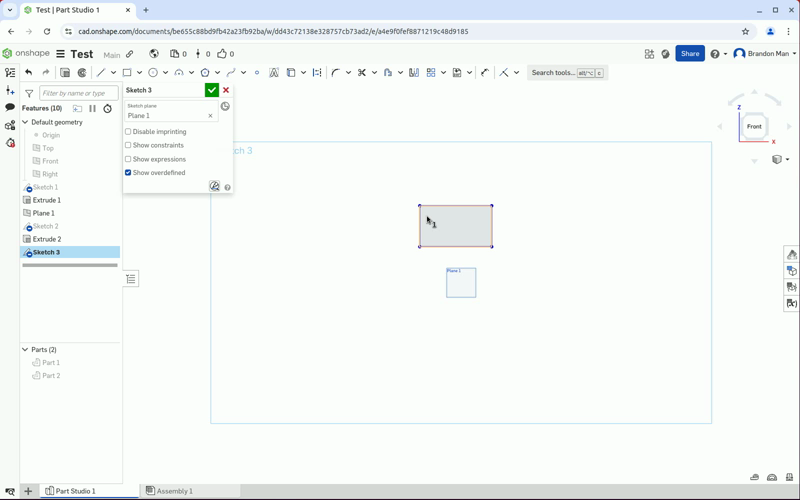
mouse_move(73, 352)
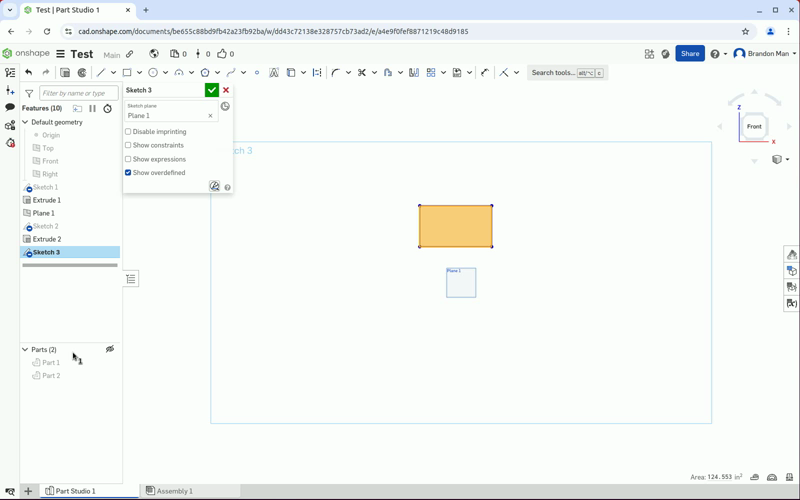
key(shift+y)
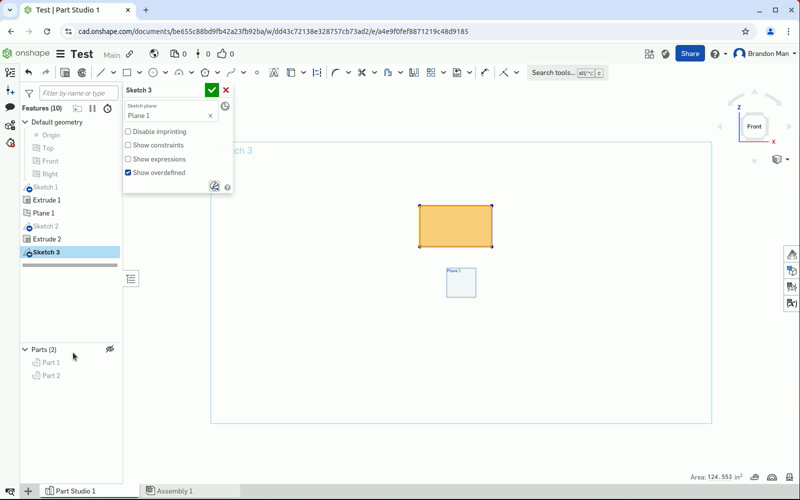
key(shift+e)
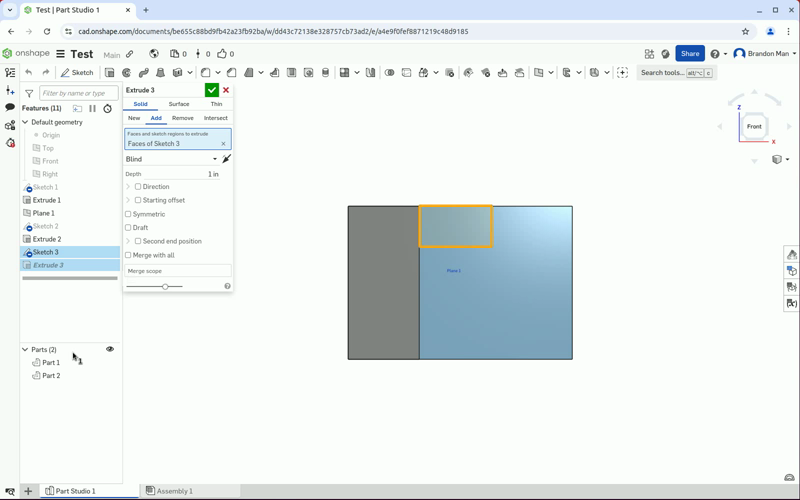
mouse_move(143, 106)
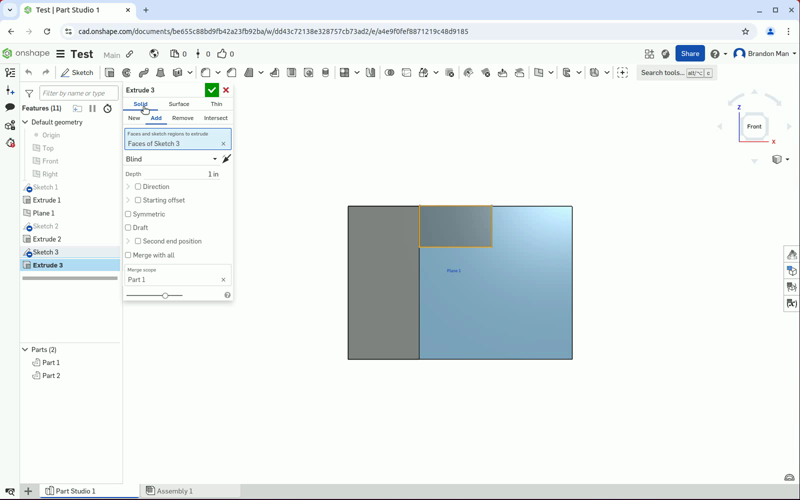
click(143, 106)
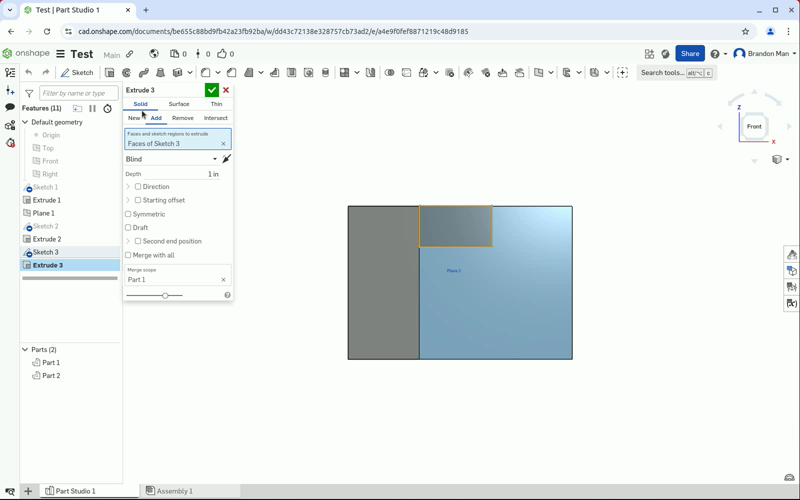
mouse_move(137, 120)
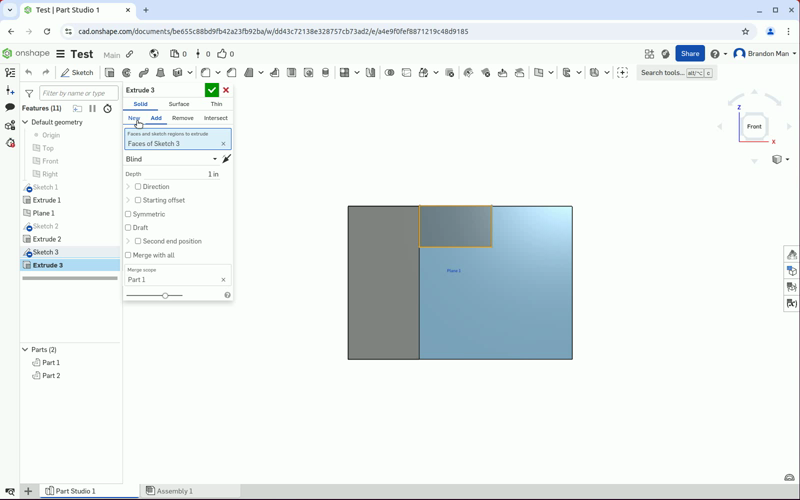
click(137, 120)
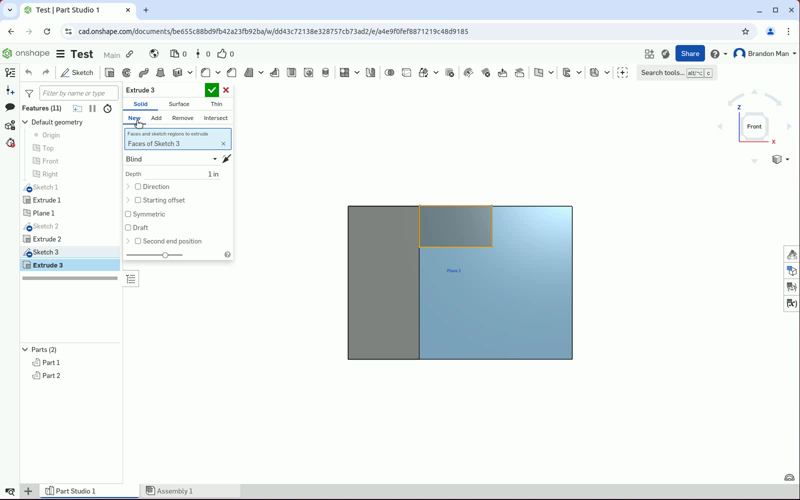
key(tab, 4)
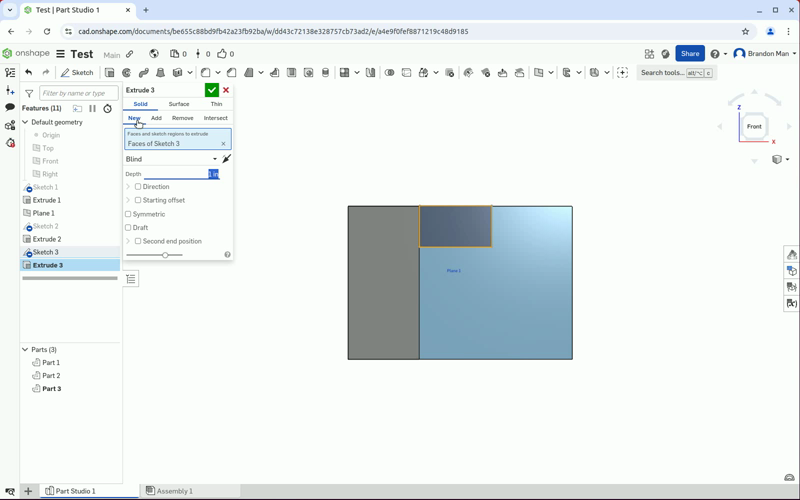
text(6.258)
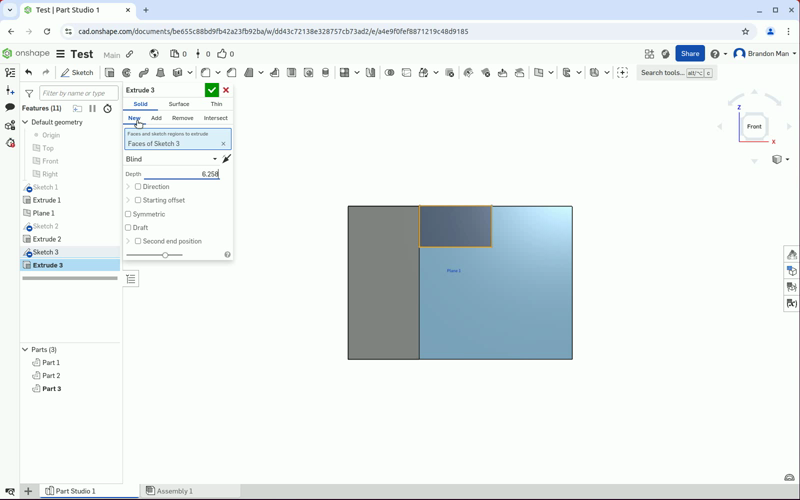
key(enter)
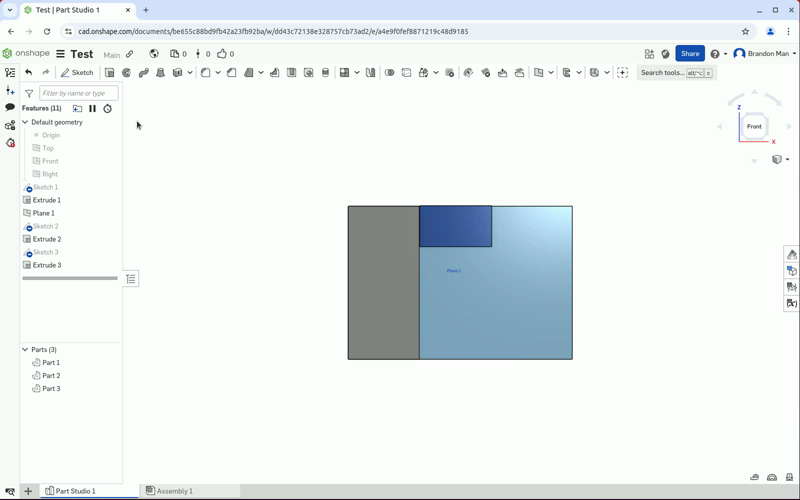
key(shift+h)
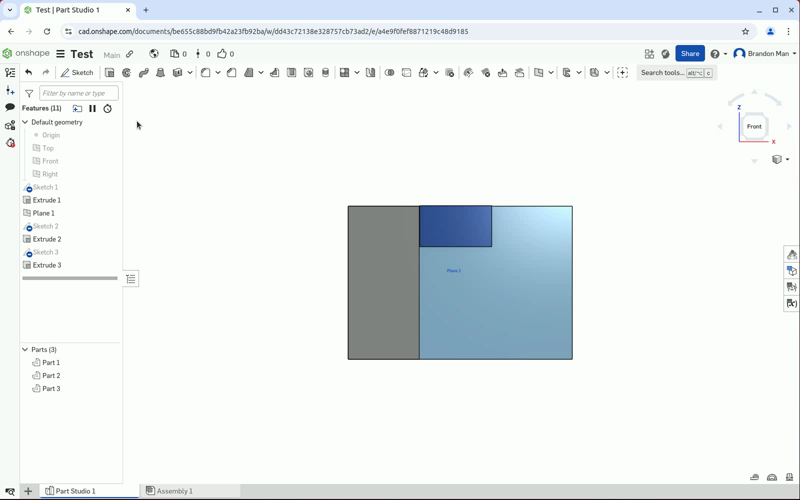
key(shift+h)
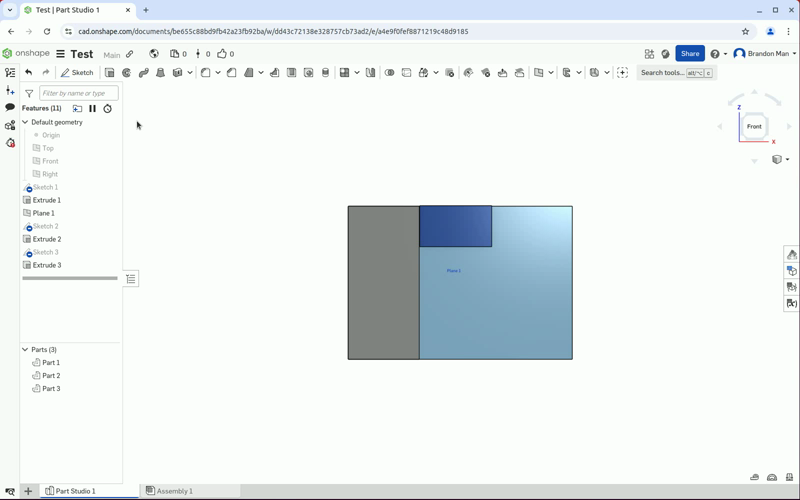
mouse_move(73, 189)
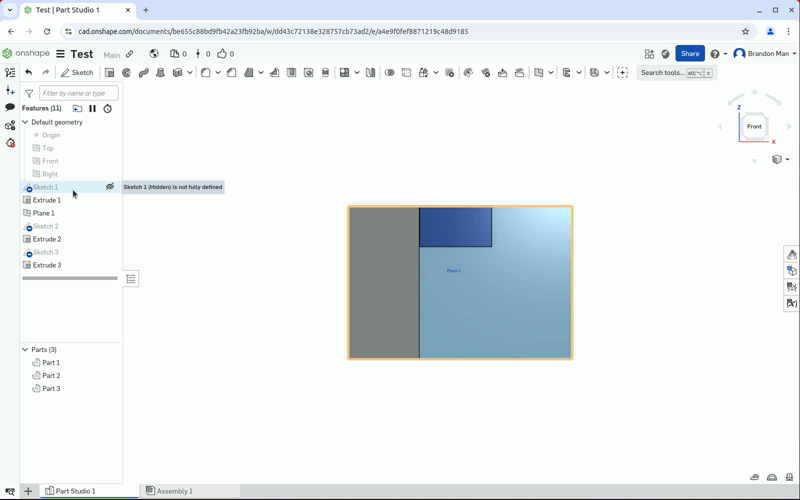
click(73, 189)
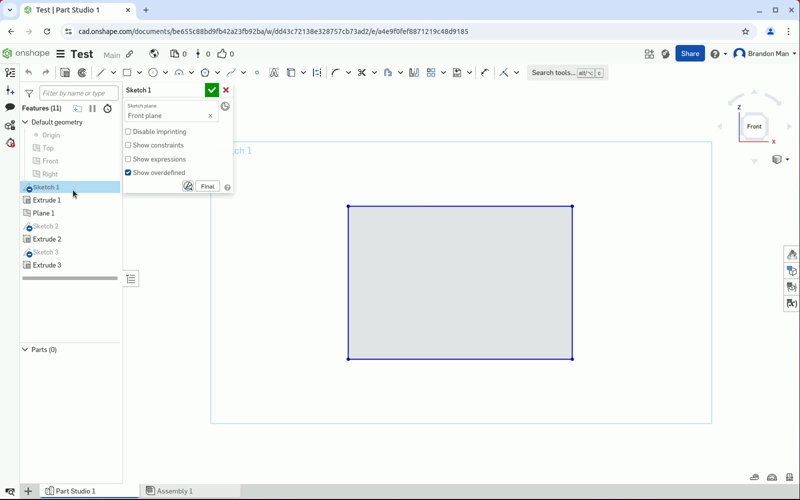
mouse_move(229, 92)
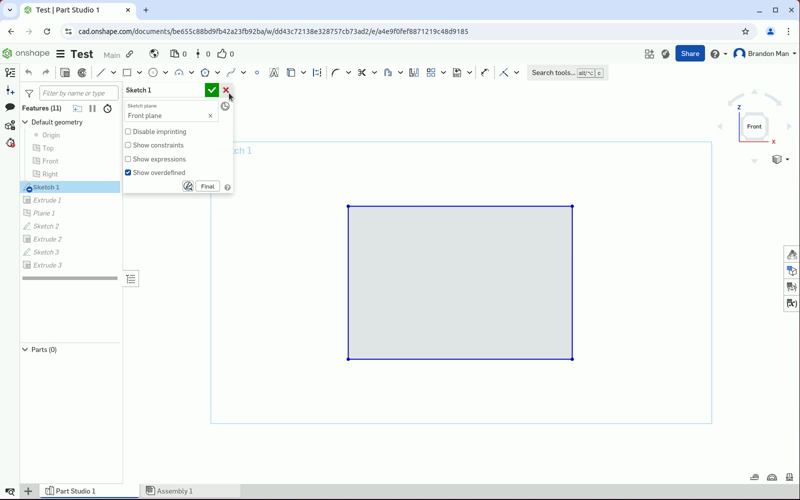
click(229, 92)
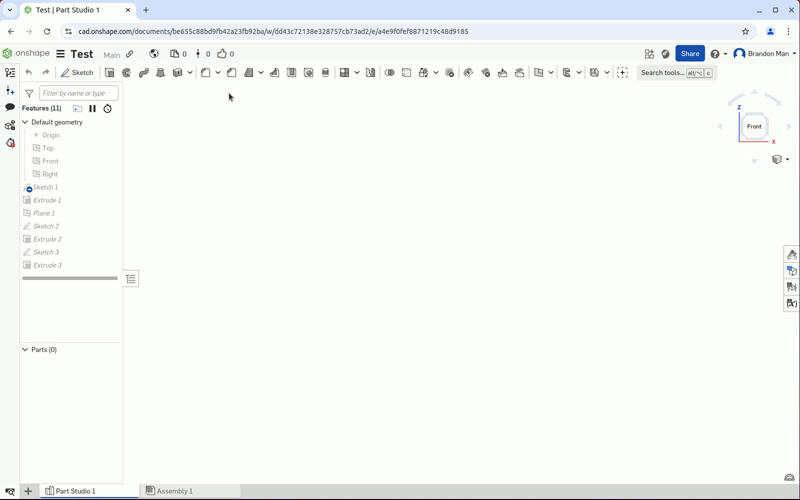
key(shift+s)
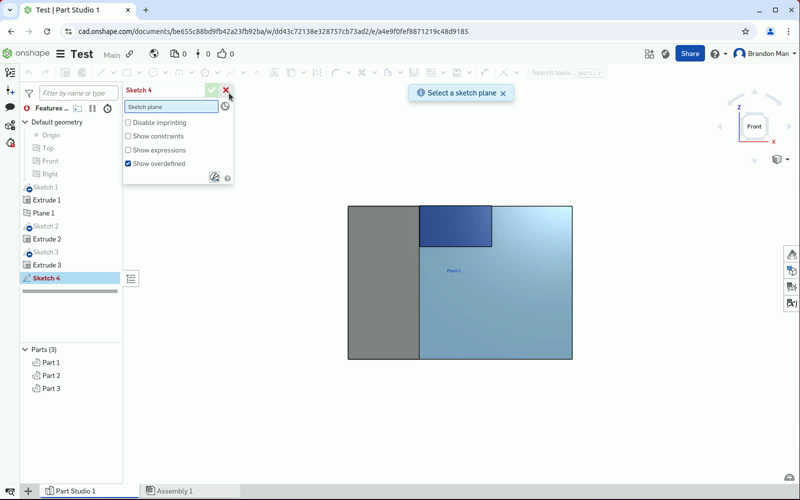
mouse_move(73, 215)
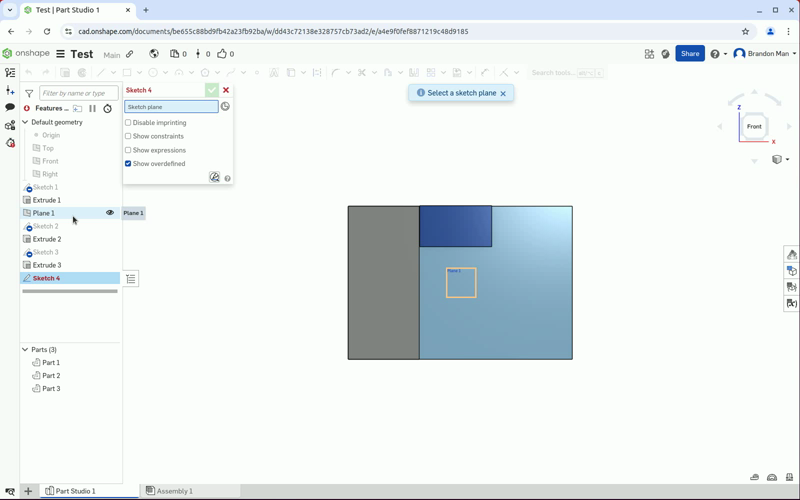
click(73, 215)
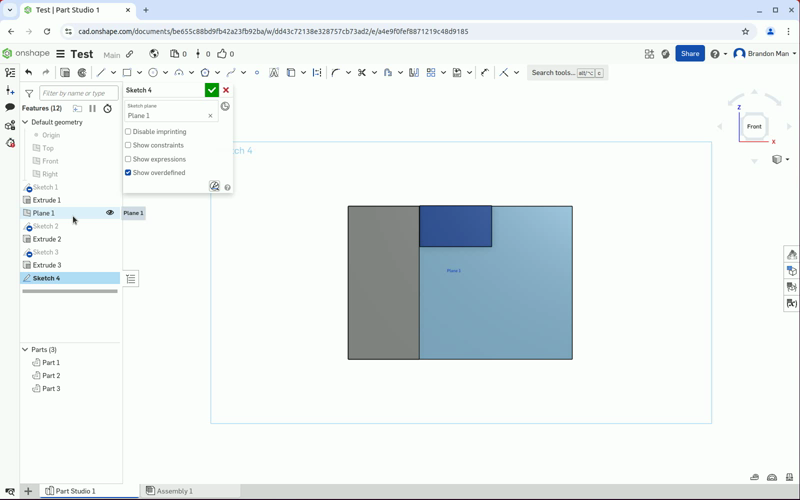
mouse_move(73, 352)
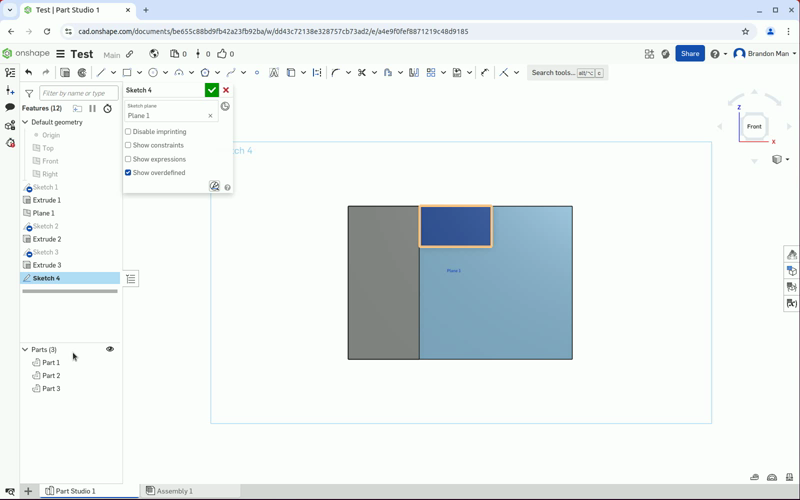
key(y)
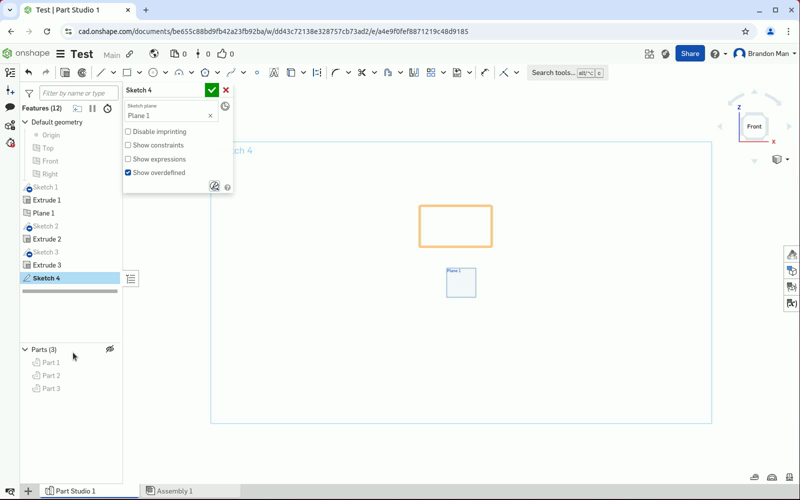
key(l)
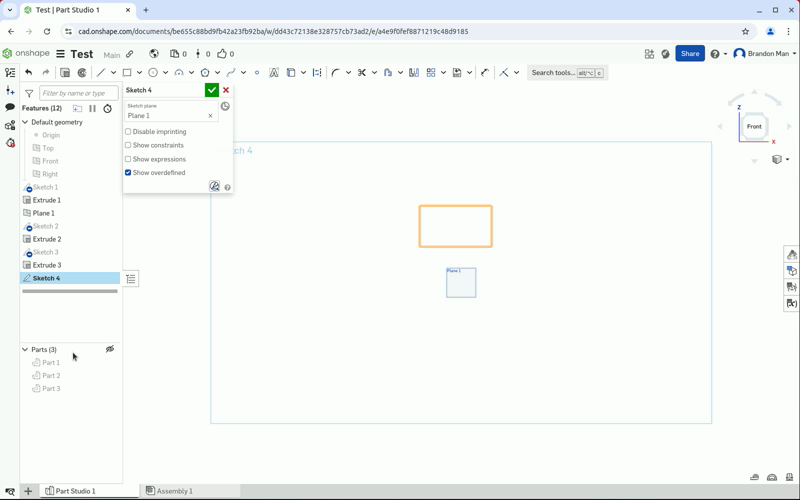
key_down(shift)
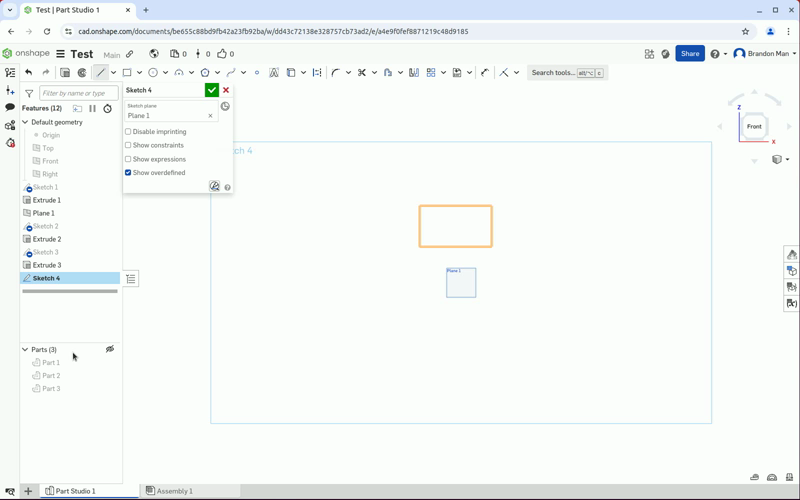
mouse_move(419, 359)
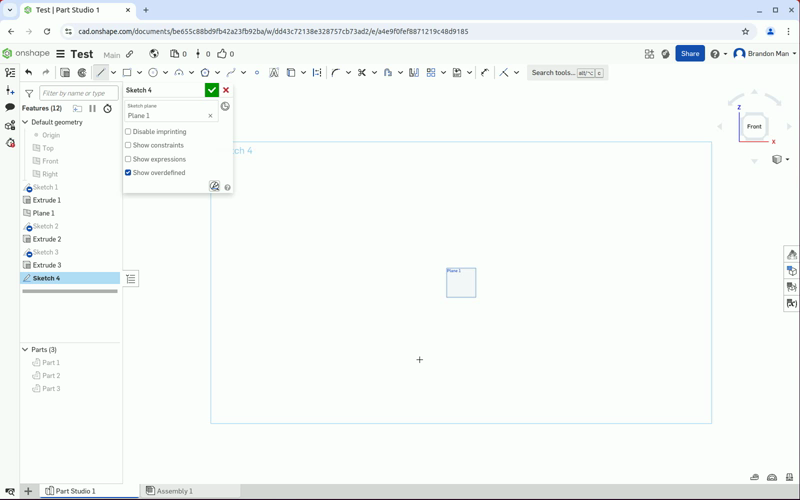
click(419, 359)
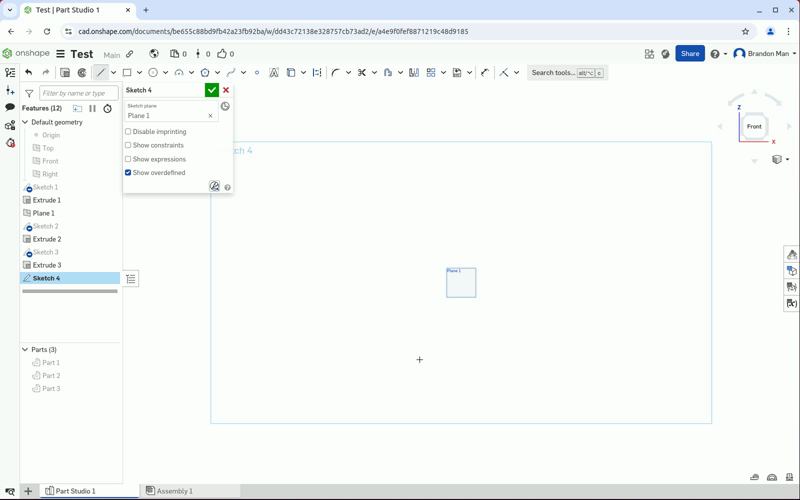
key_up(shift)
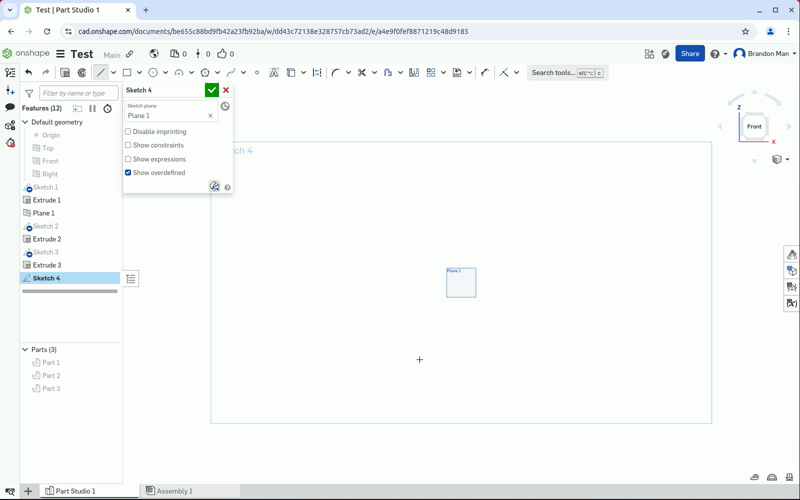
key_down(shift)
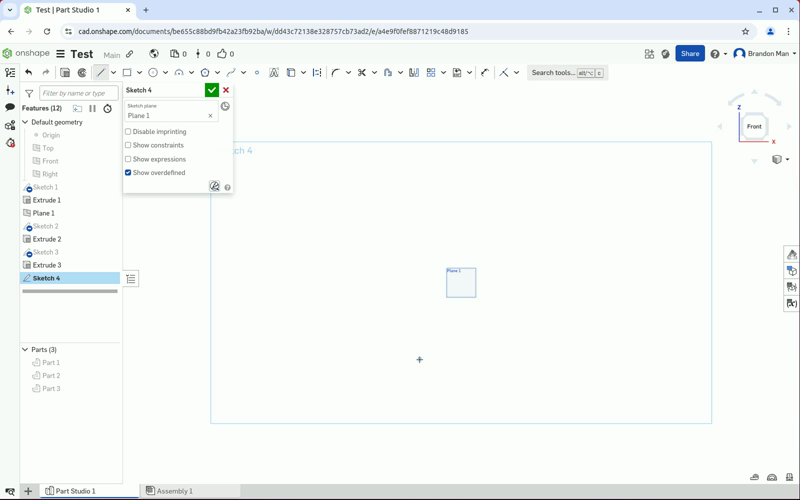
mouse_move(491, 359)
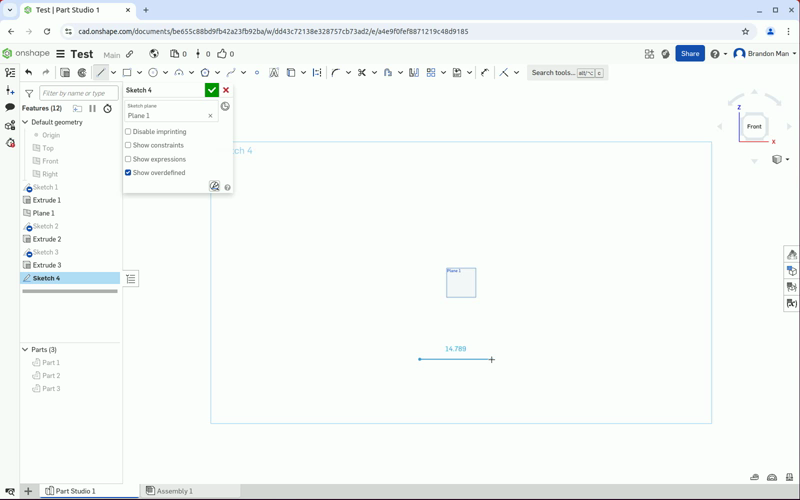
click(491, 359)
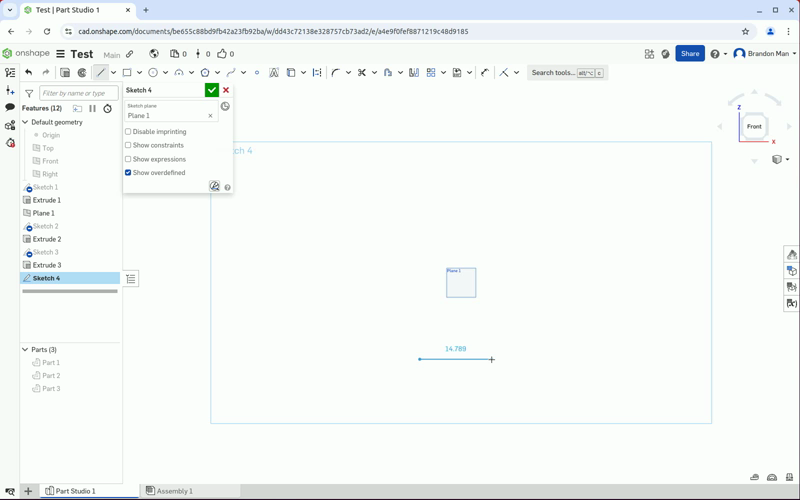
key_up(shift)
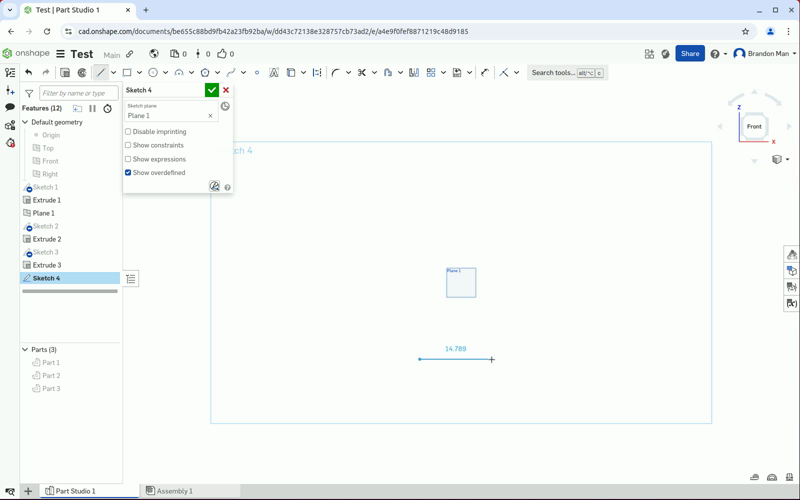
key_down(shift)
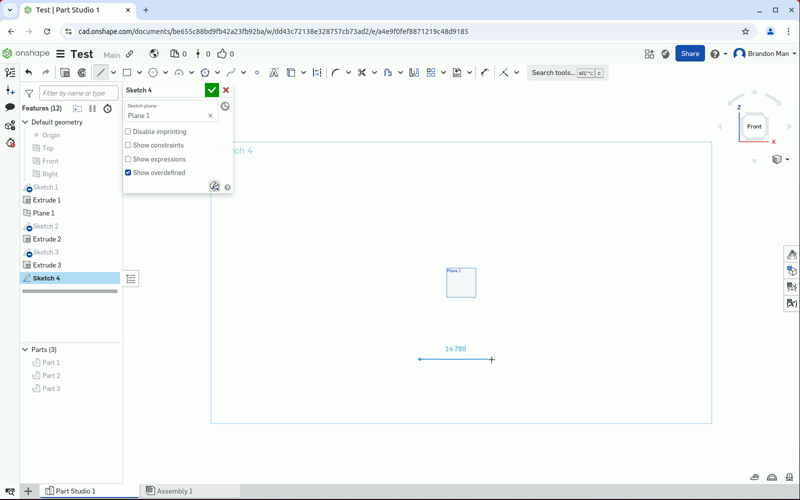
mouse_move(521, 359)
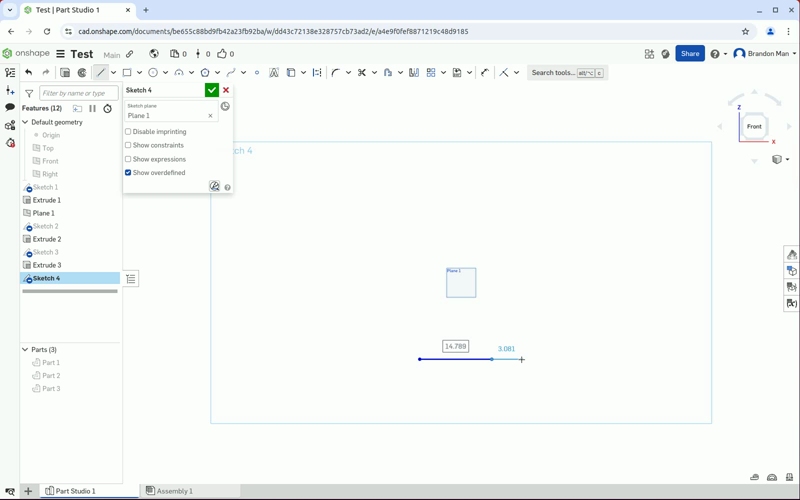
mouse_move(491, 318)
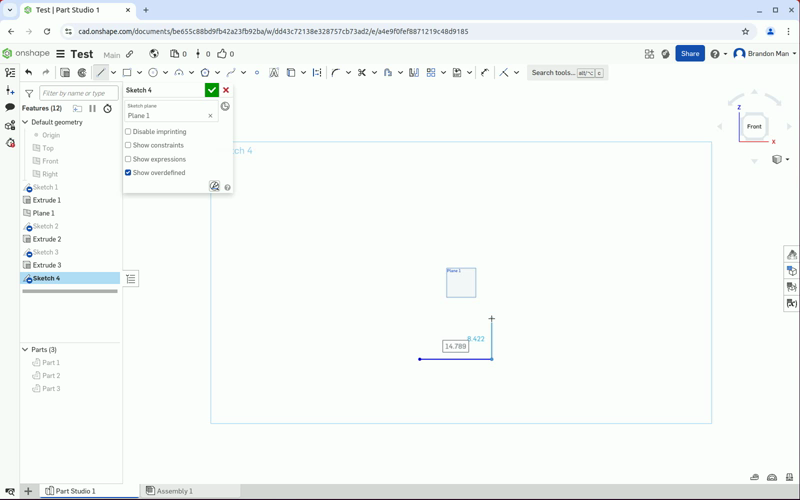
click(491, 318)
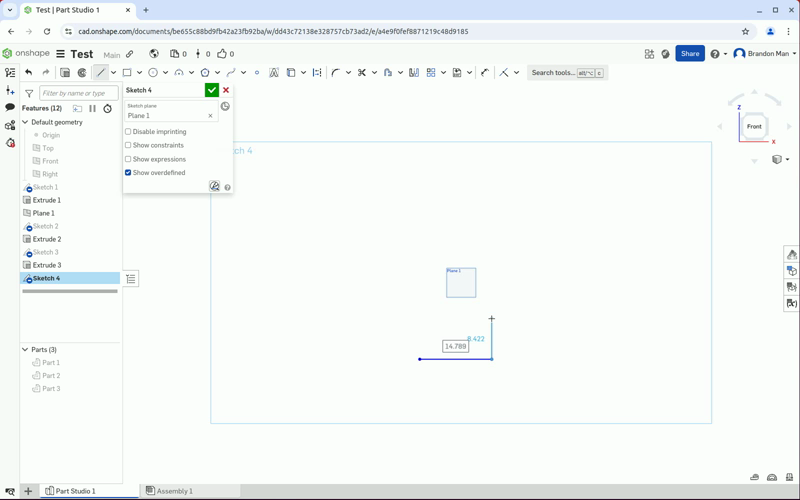
key_up(shift)
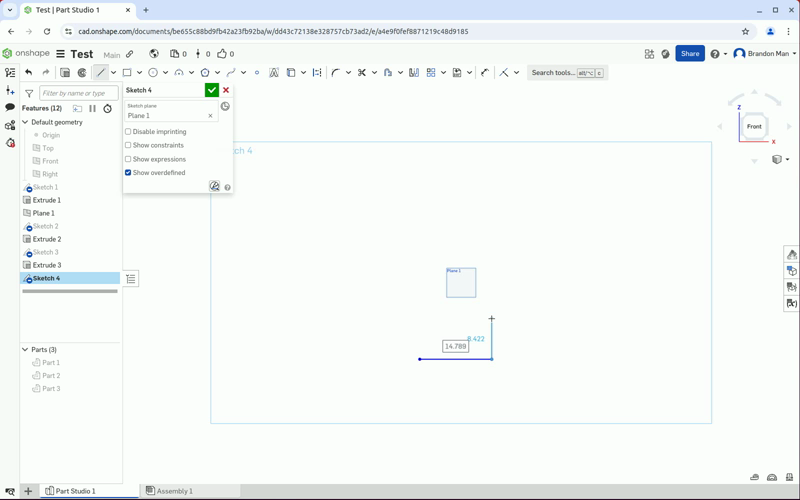
key_down(shift)
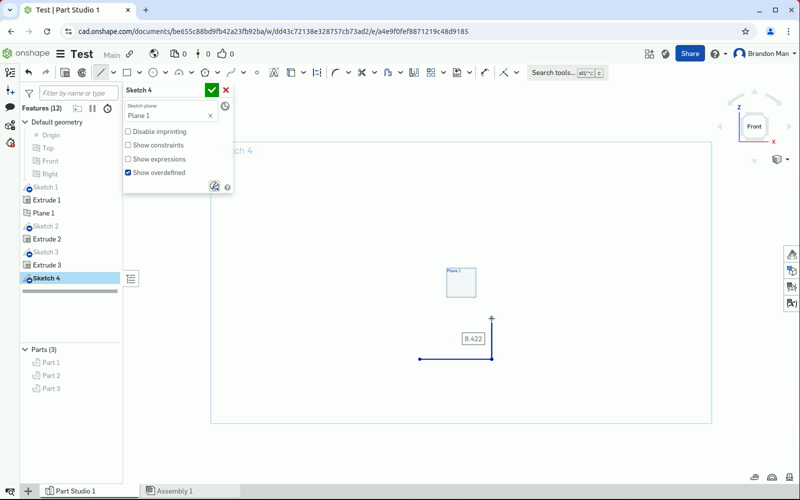
mouse_move(419, 318)
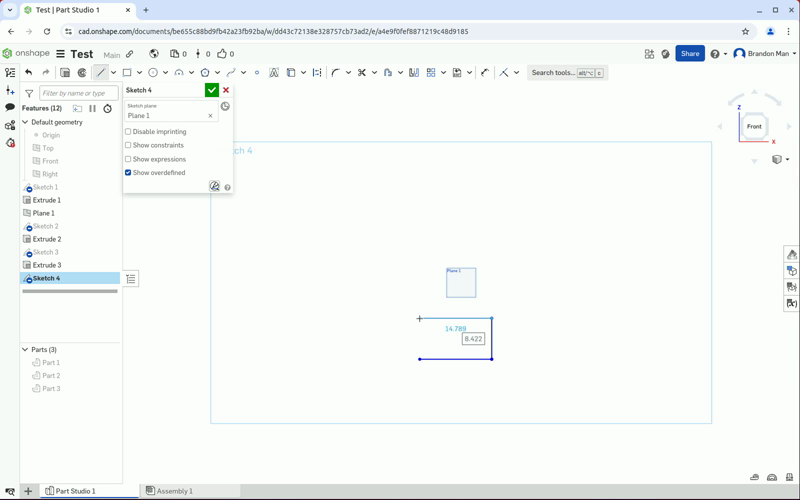
click(419, 318)
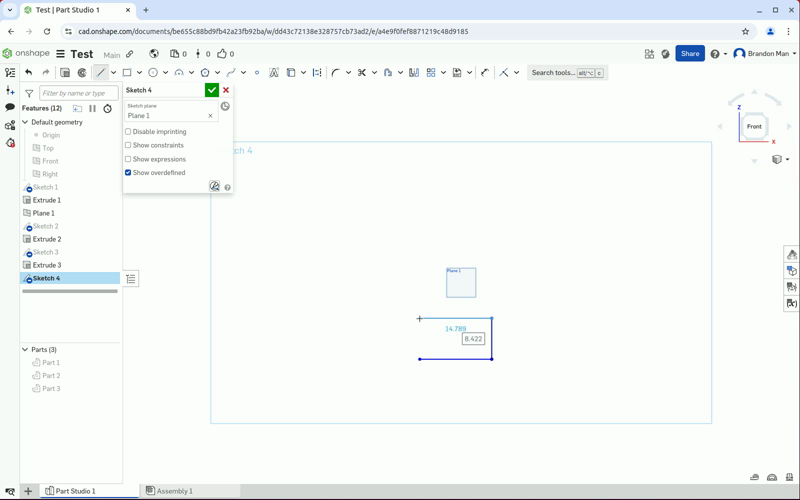
key_up(shift)
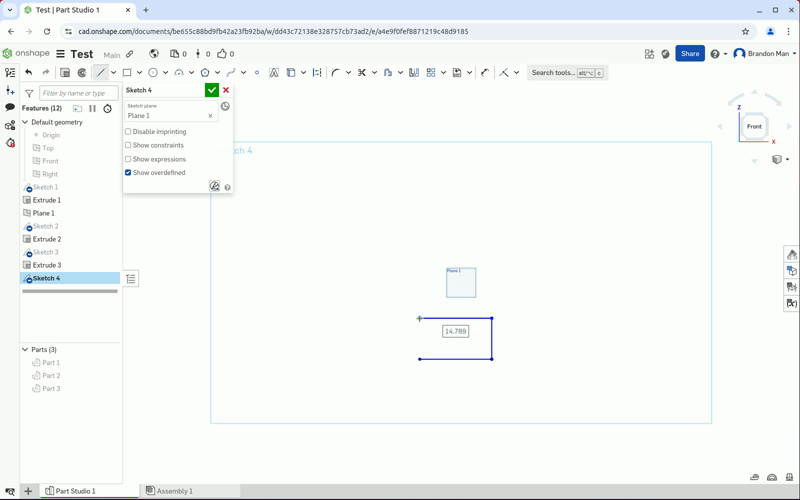
mouse_move(449, 318)
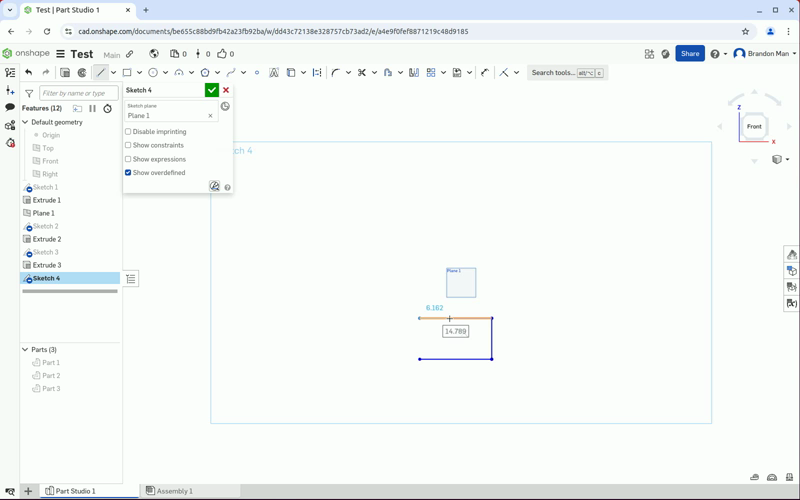
key_down(shift)
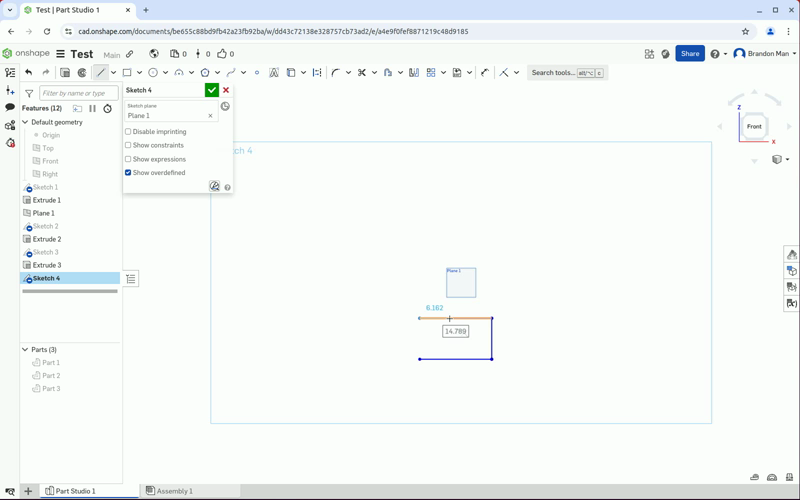
mouse_move(419, 359)
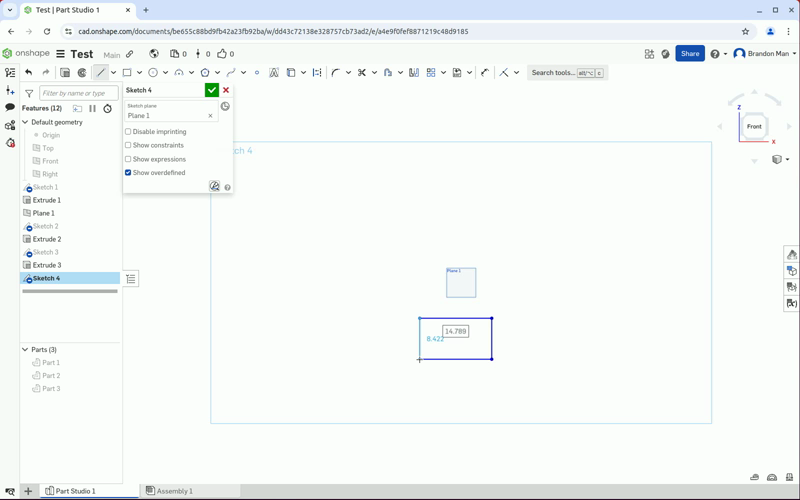
key_up(shift)
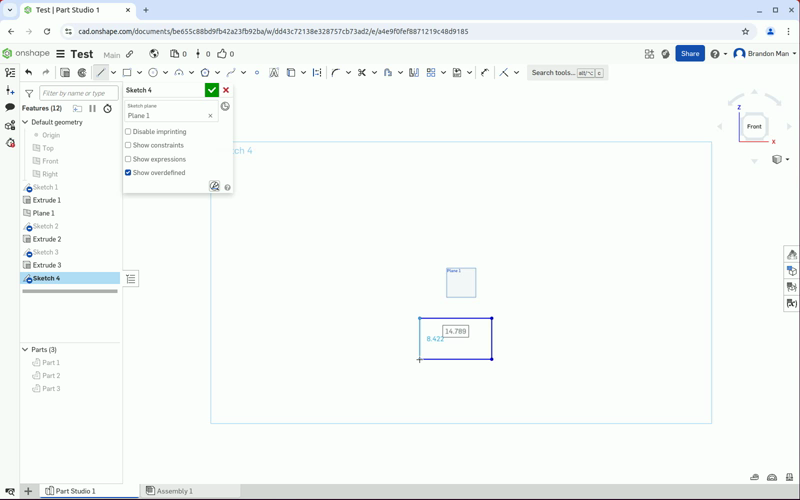
click(419, 359)
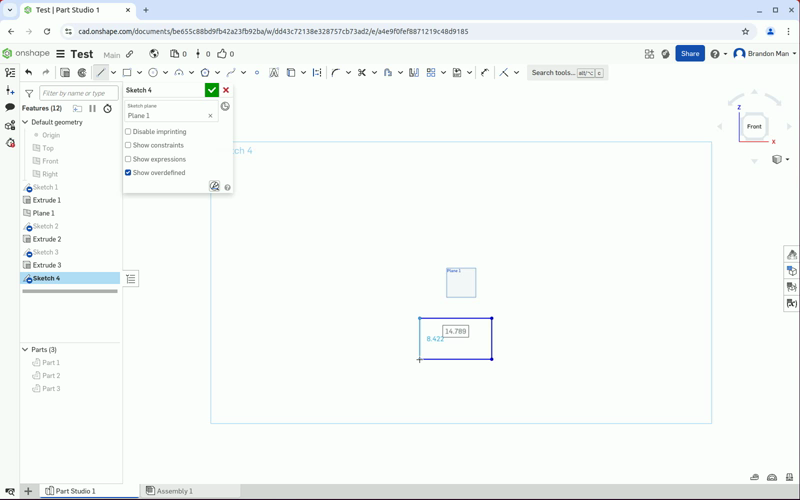
key(esc)
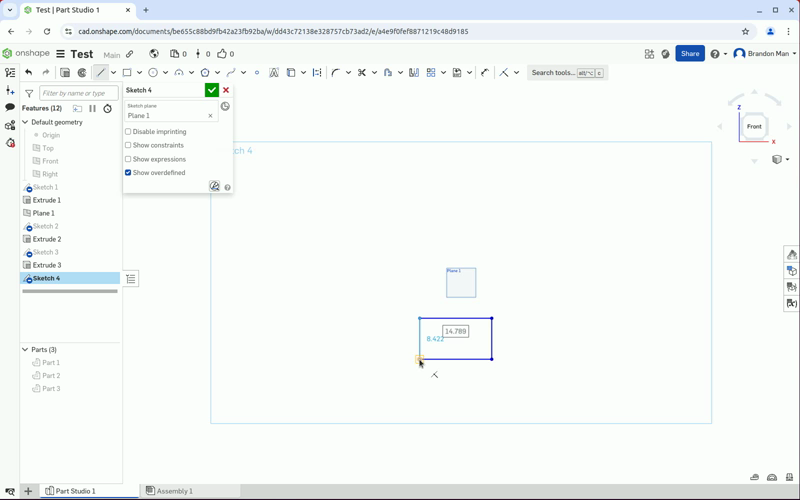
mouse_move(430, 347)
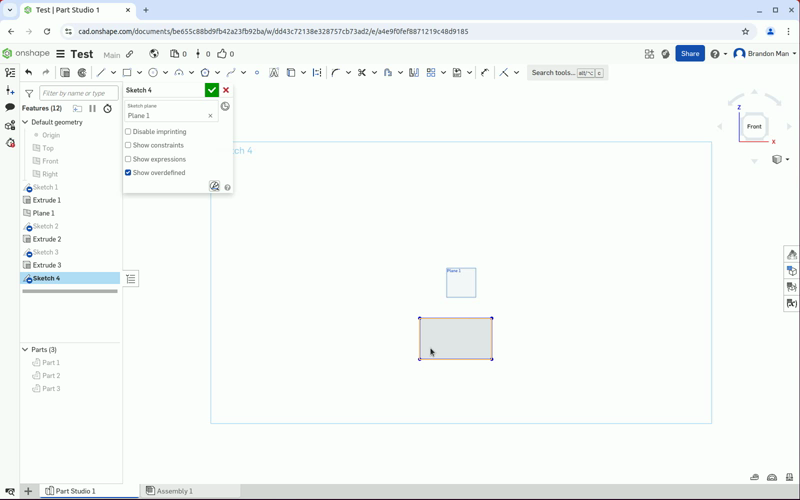
click(430, 347)
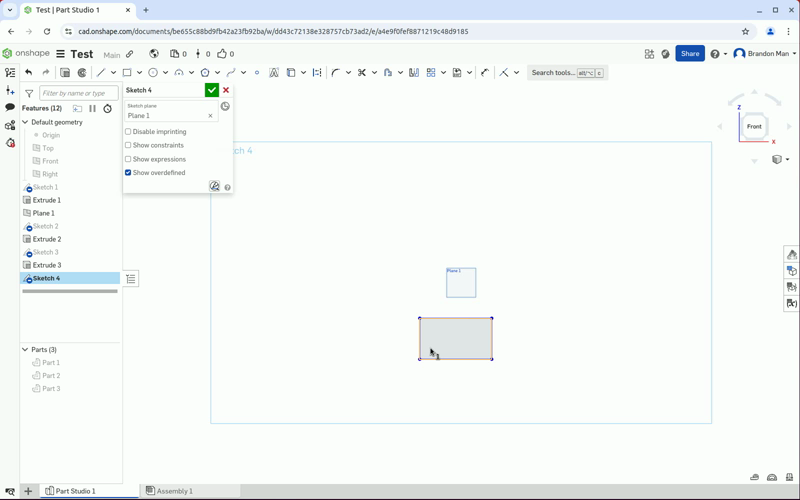
mouse_move(73, 352)
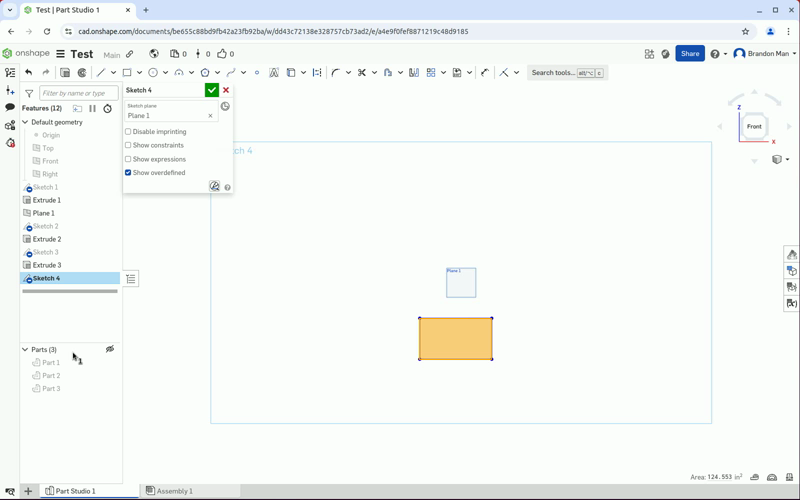
key(shift+y)
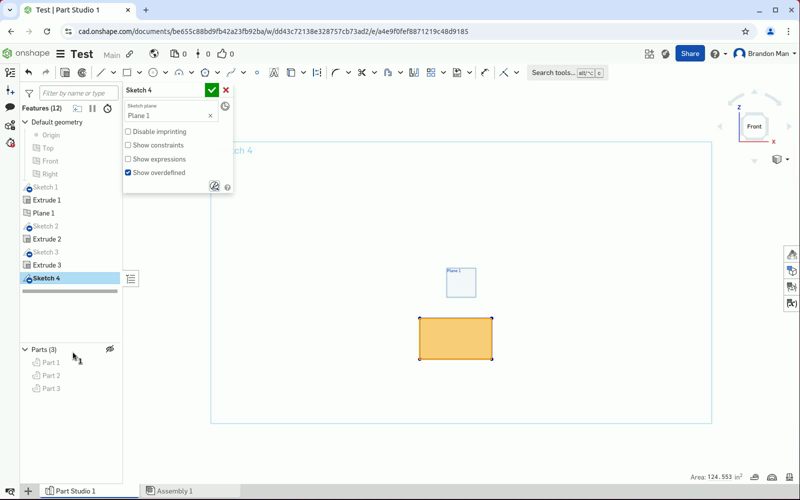
key(shift+e)
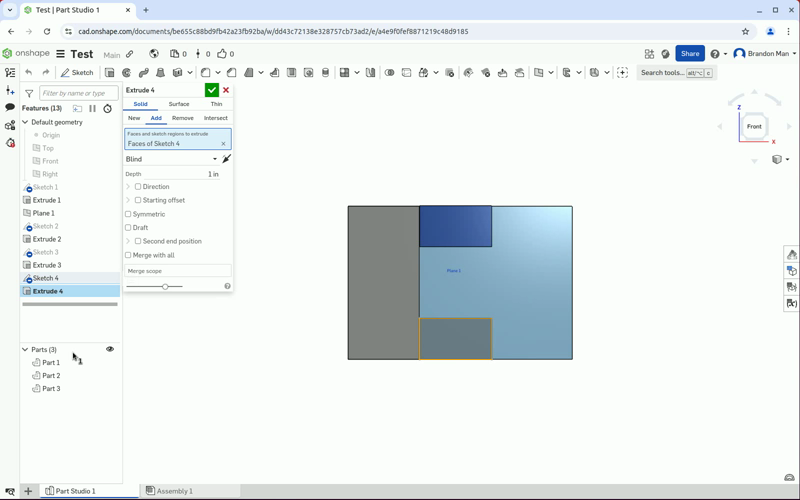
mouse_move(143, 106)
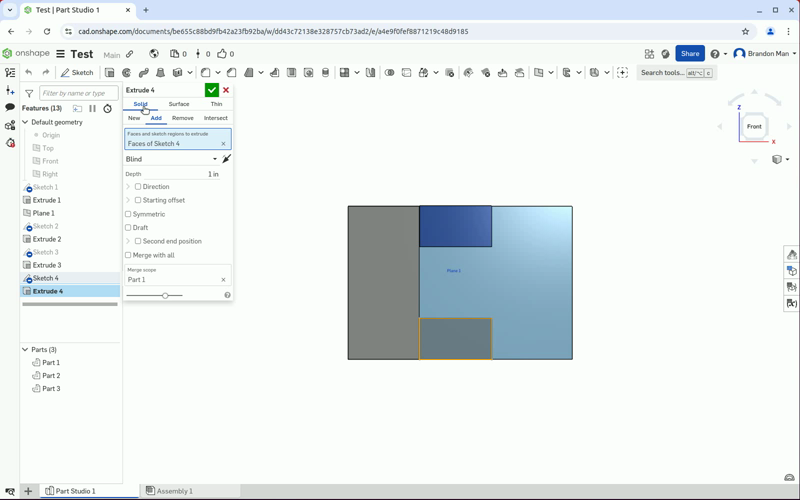
click(143, 106)
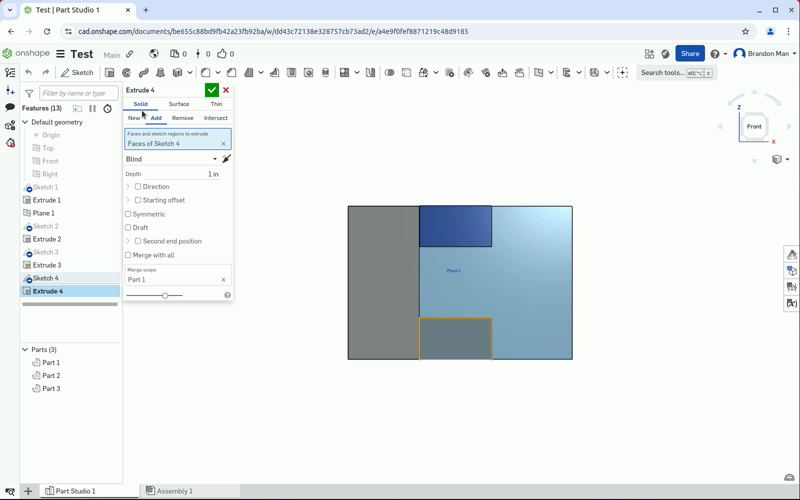
mouse_move(137, 120)
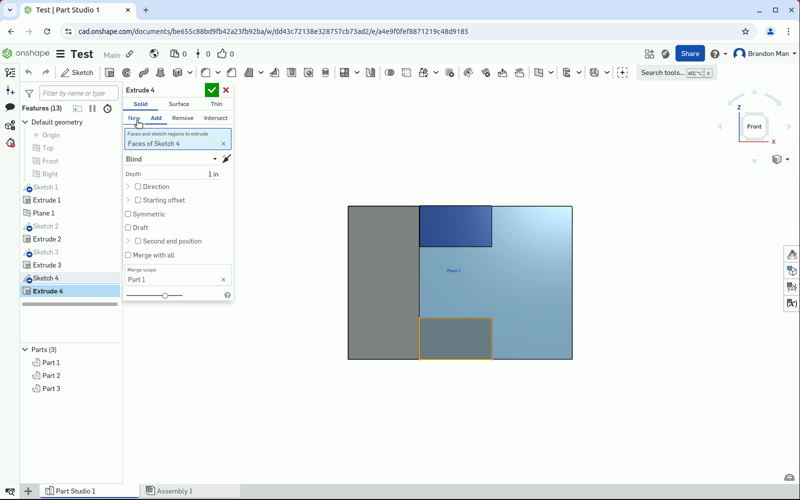
click(137, 120)
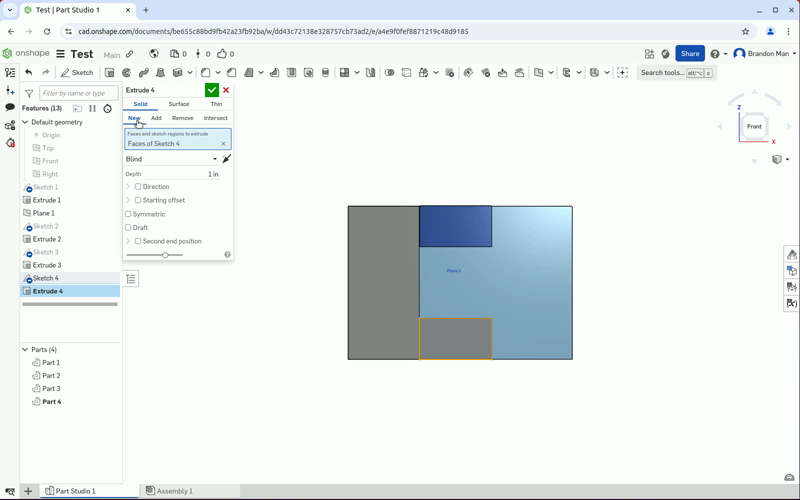
key(tab, 4)
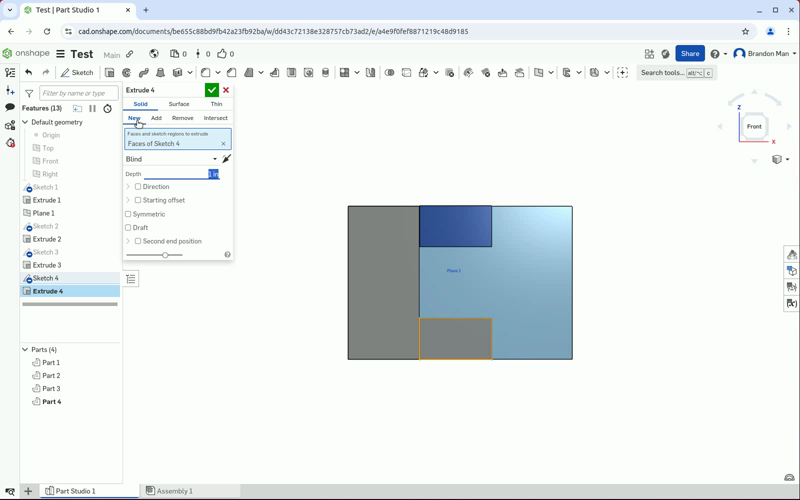
text(6.258)
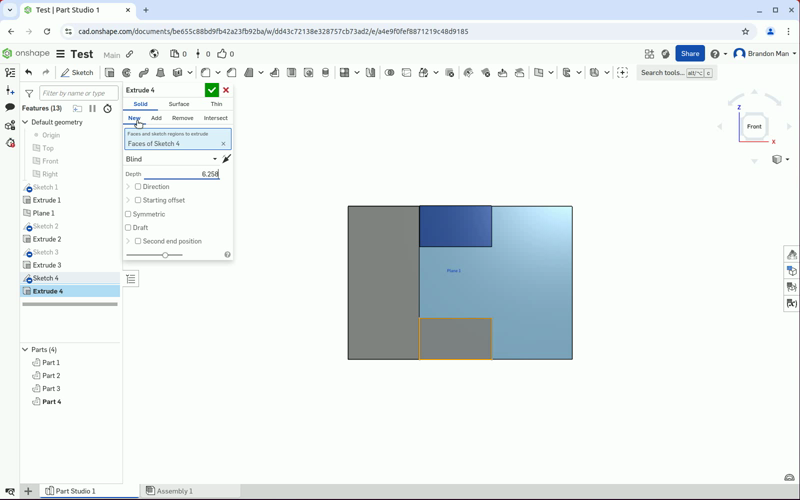
key(enter)
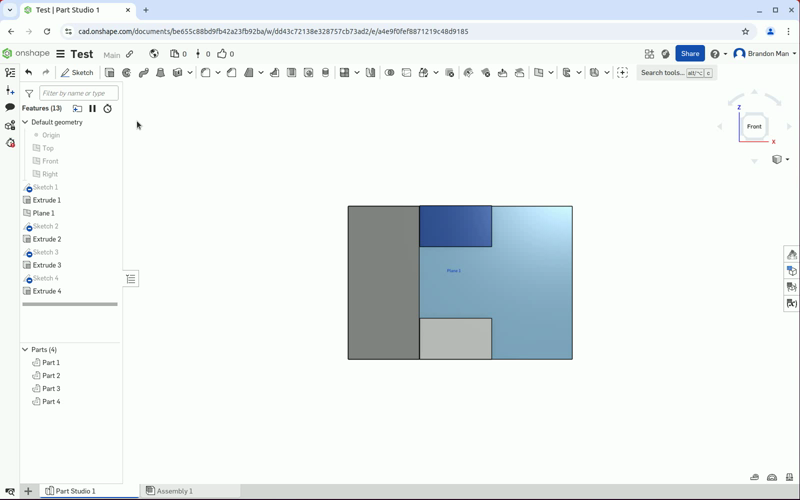
key(shift+h)
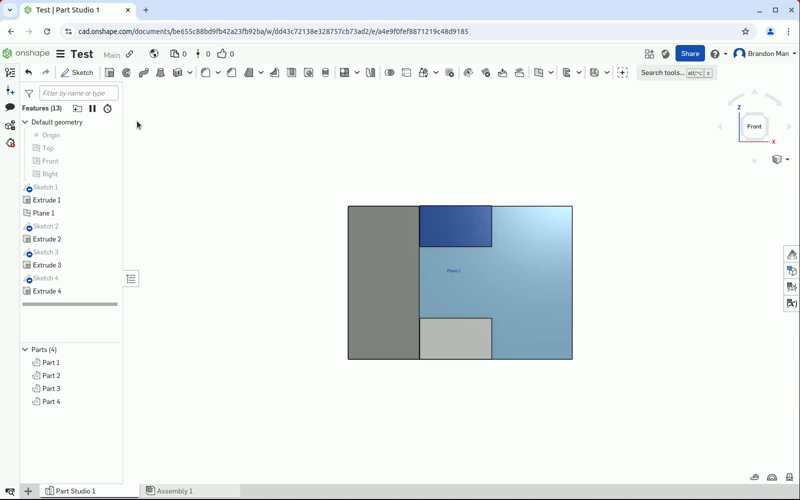
key(shift+h)
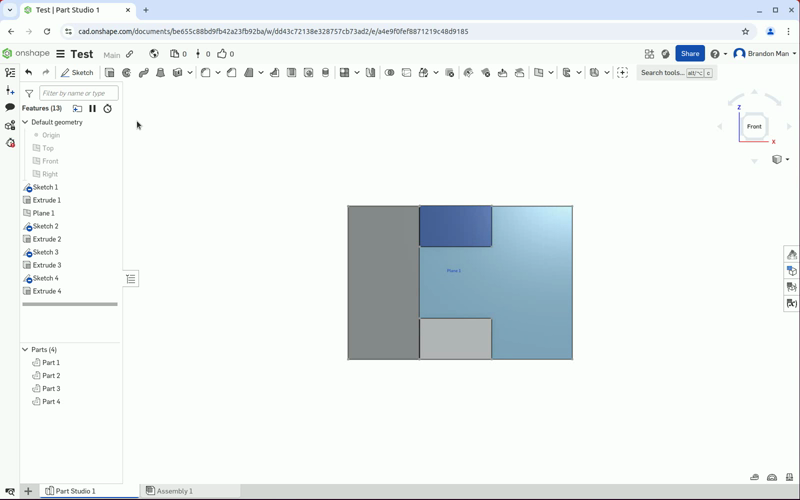
key(shift+7)
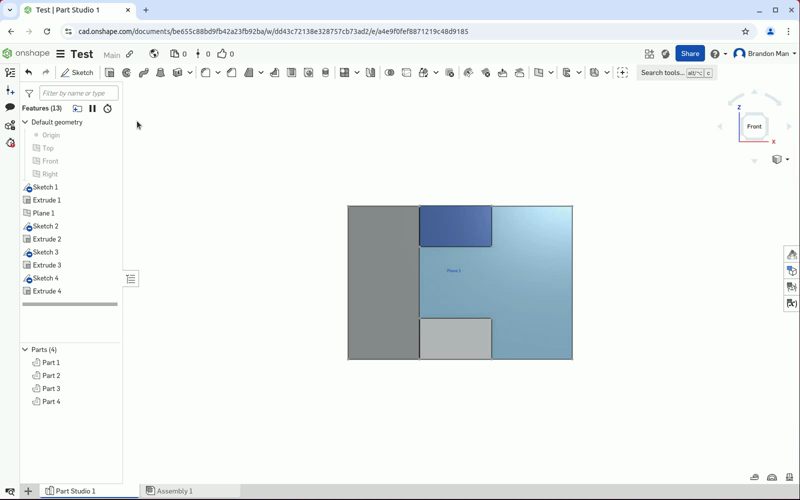
key(left, 2)
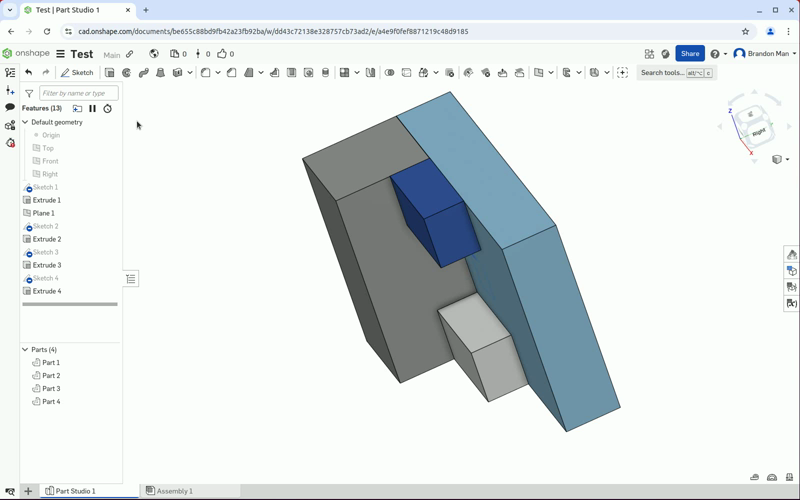
key(down, 2)
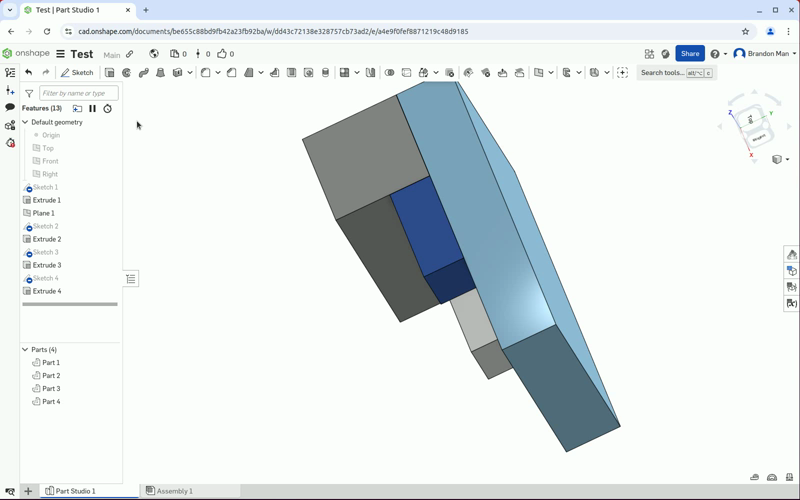
key(up, 2)
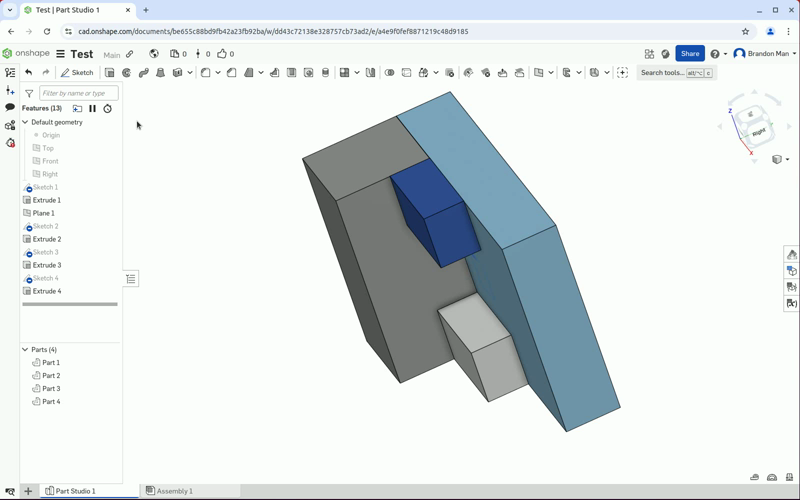
key(right, 2)
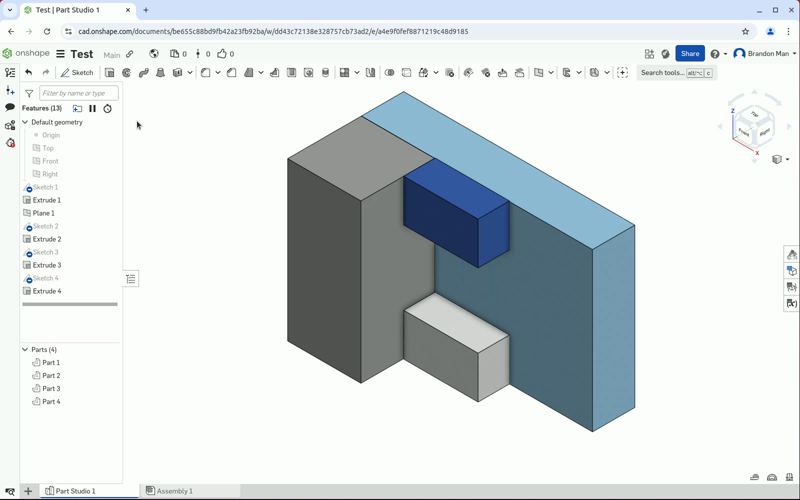
mouse_move(73, 189)
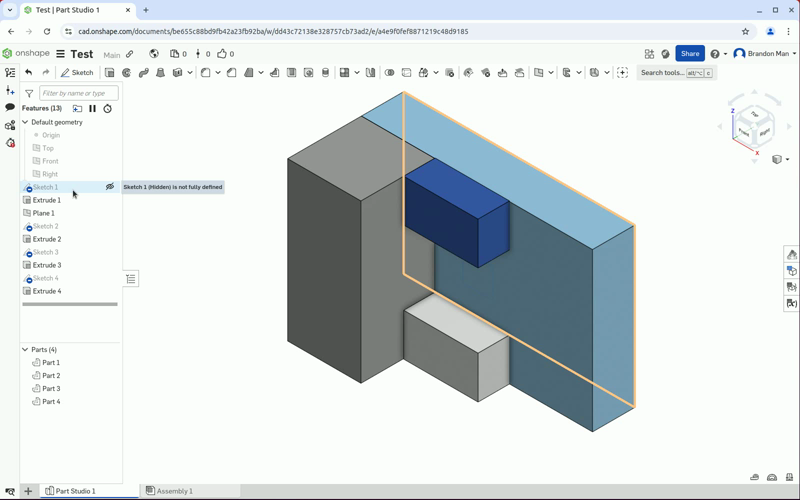
click(73, 189)